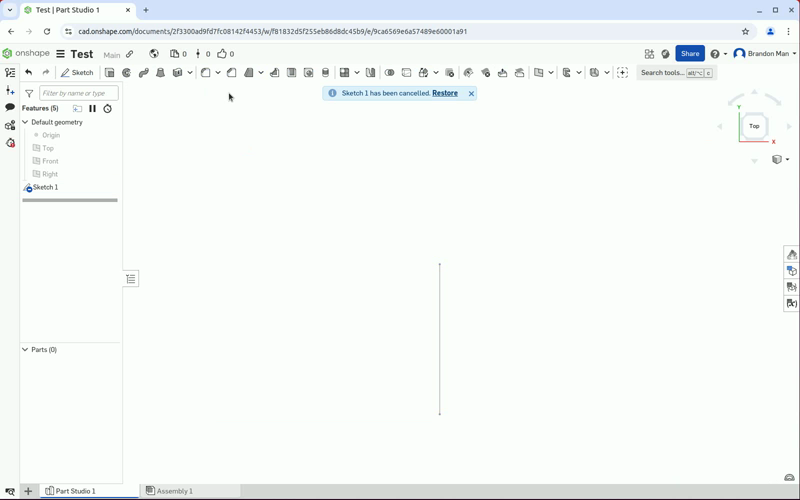
key(shift+h)
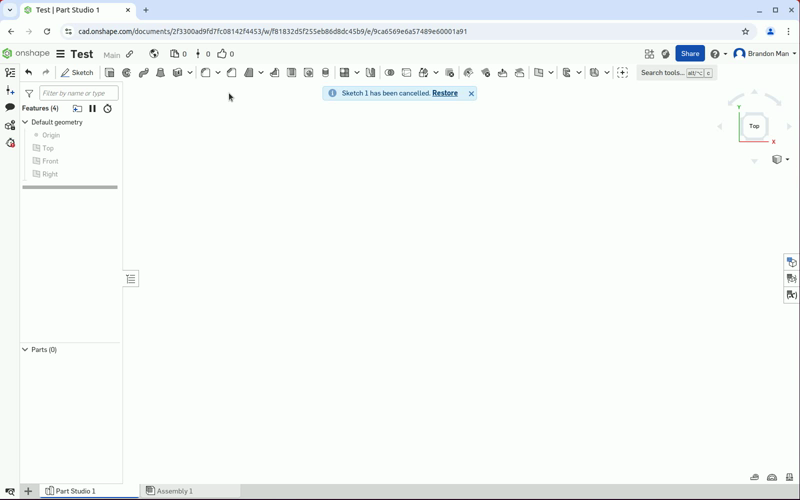
mouse_move(73, 352)
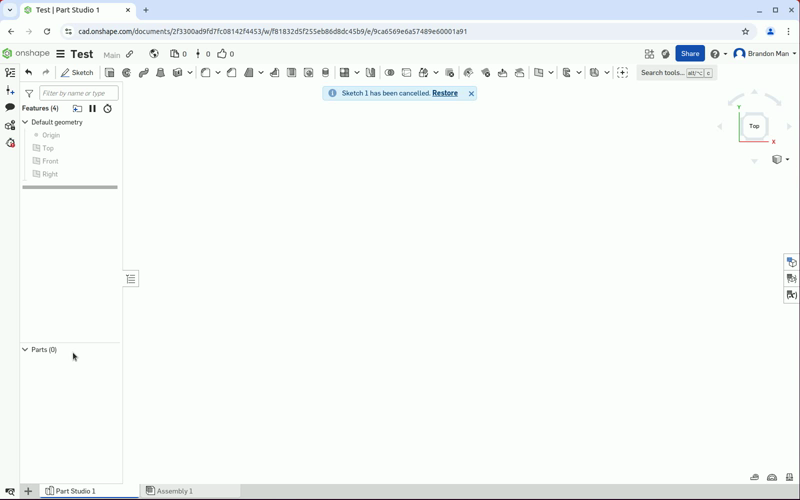
key(y)
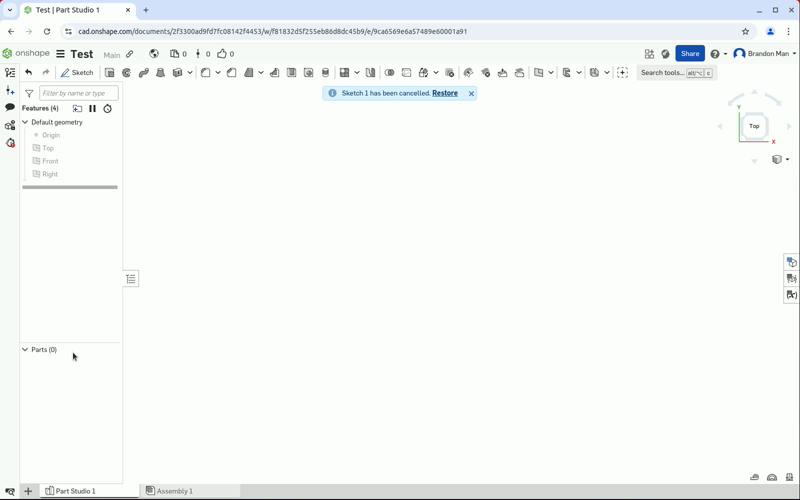
key(shift+p)
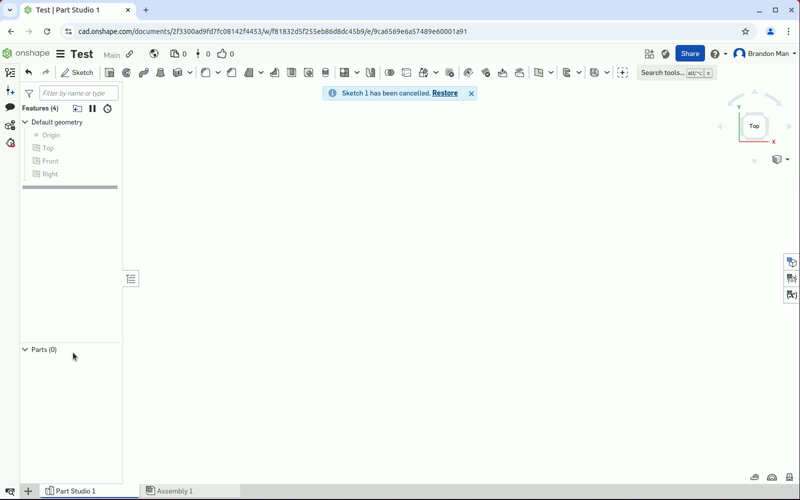
key(space)
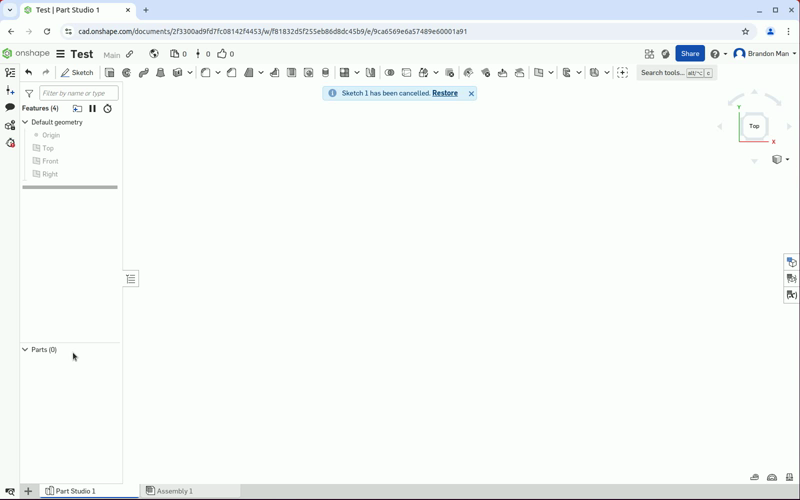
key_down(shift)
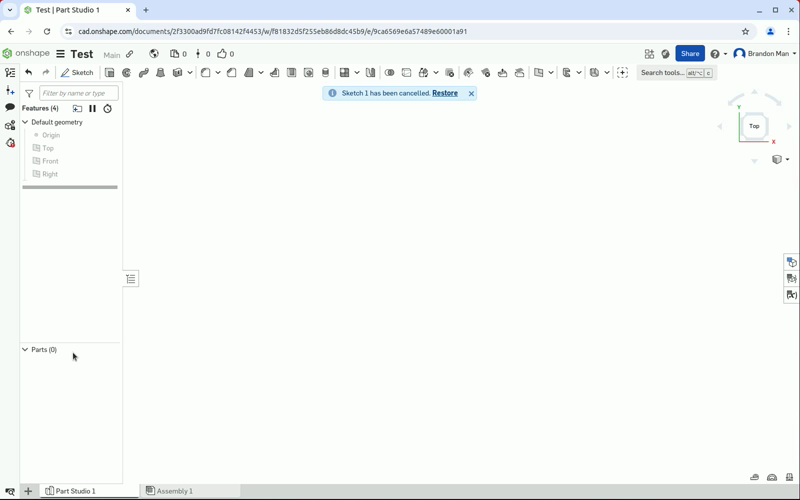
key(up)
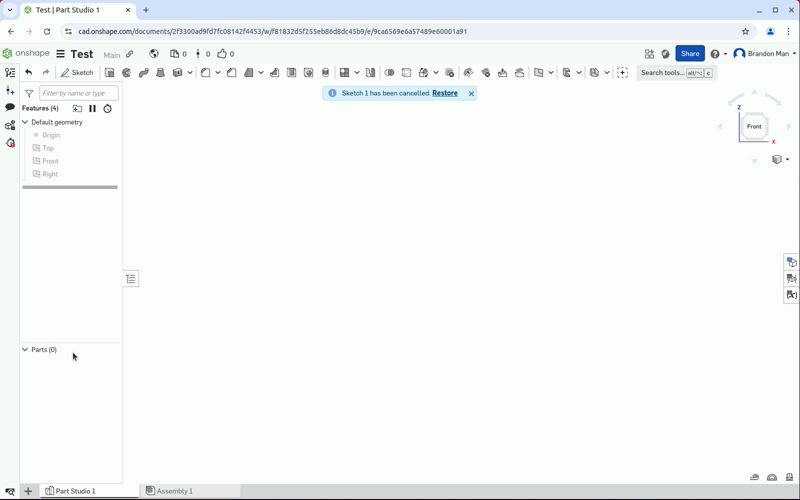
key_up(shift)
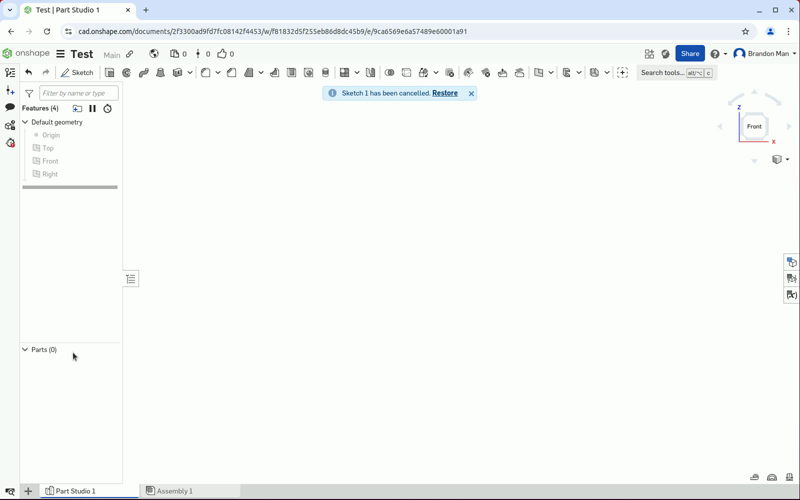
key(space)
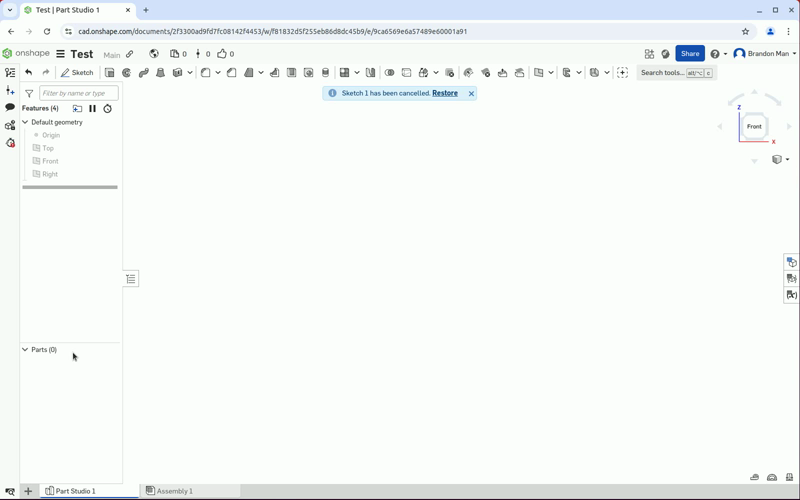
key_down(shift)
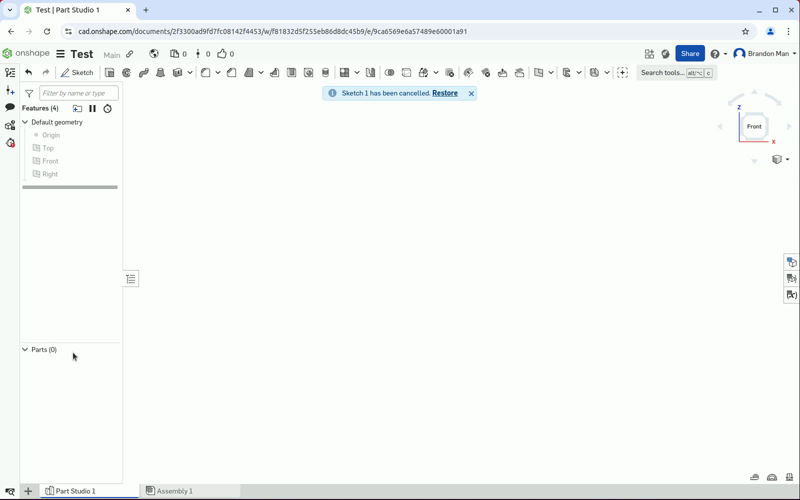
key(left)
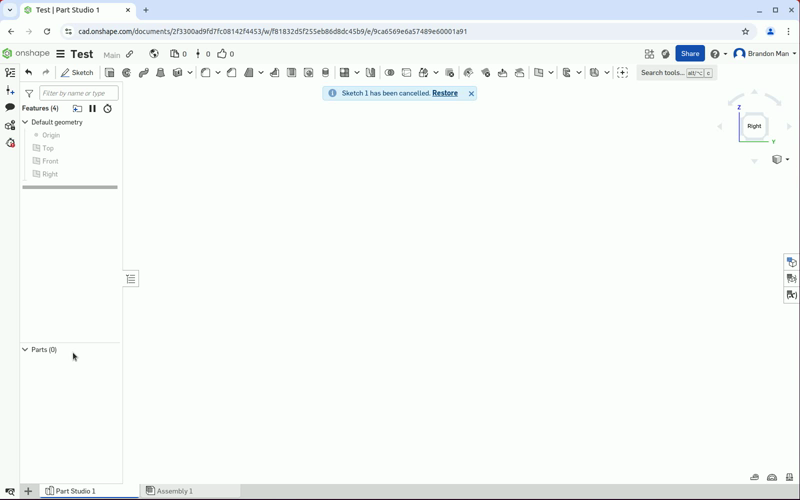
key_up(shift)
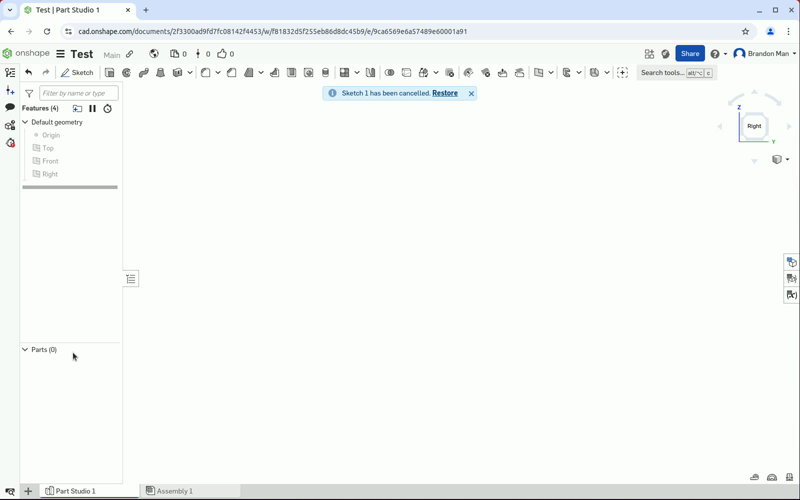
mouse_move(73, 352)
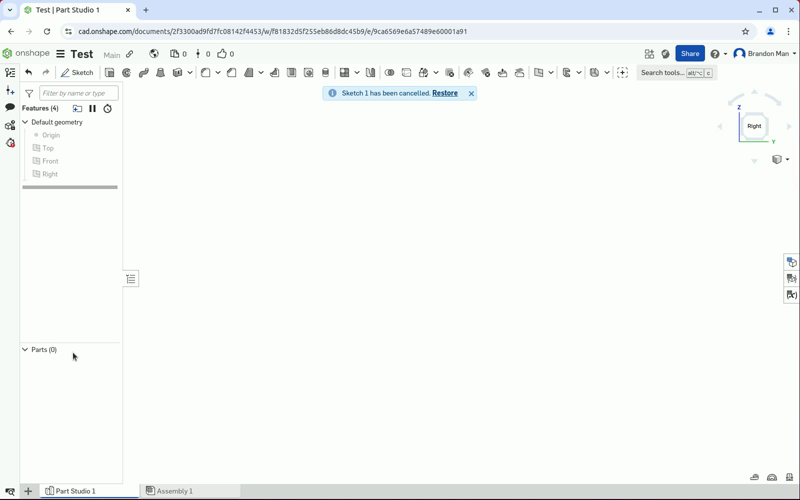
key(shift+y)
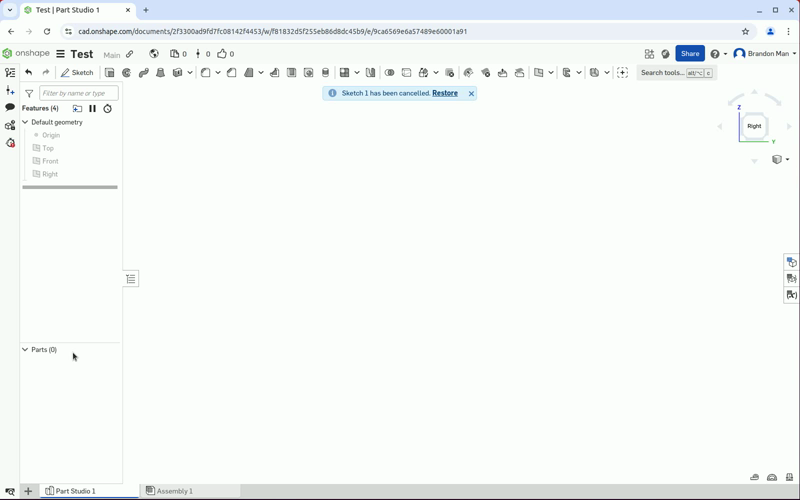
key(shift+s)
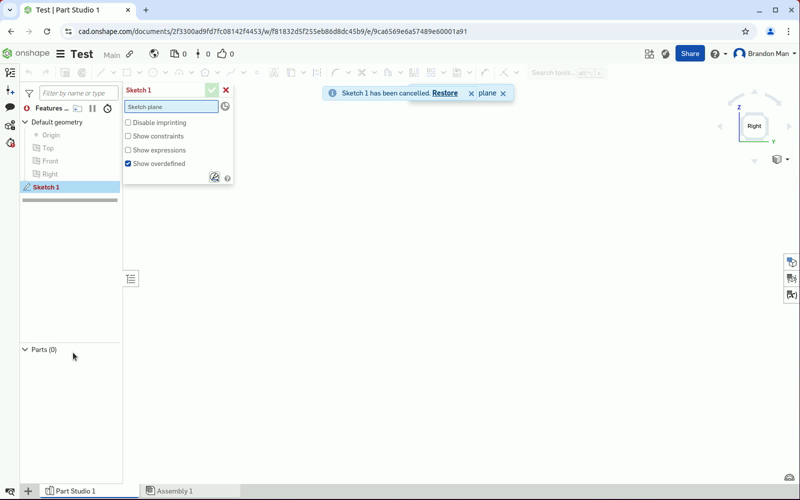
mouse_move(73, 176)
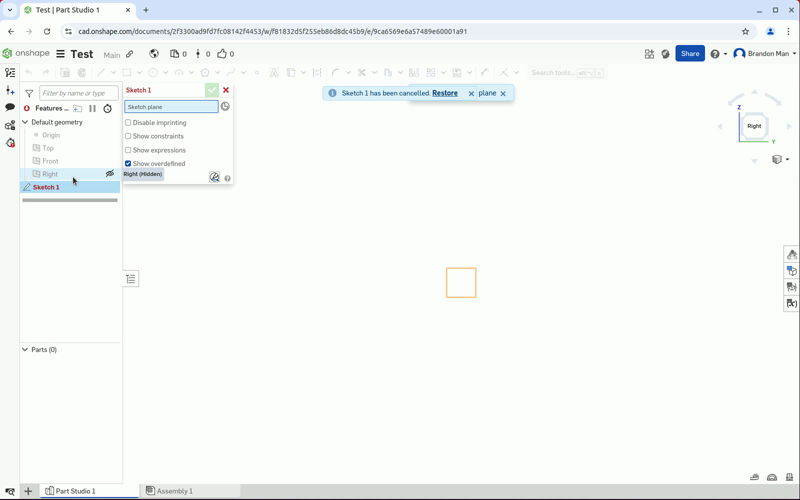
click(73, 176)
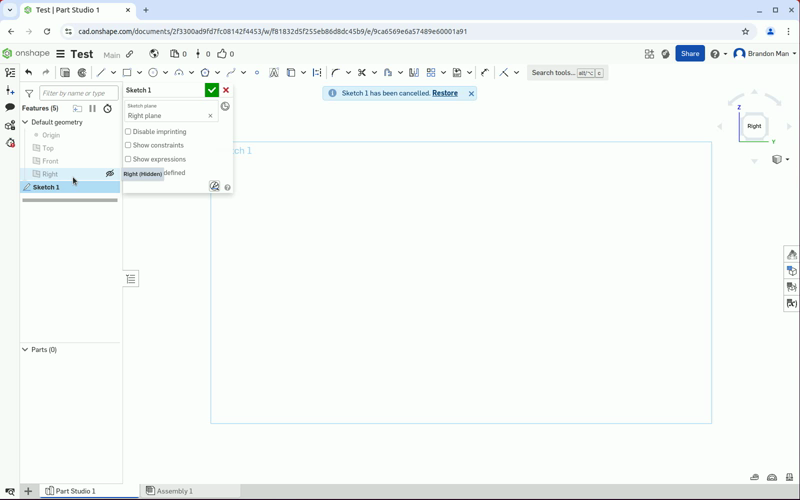
mouse_move(73, 352)
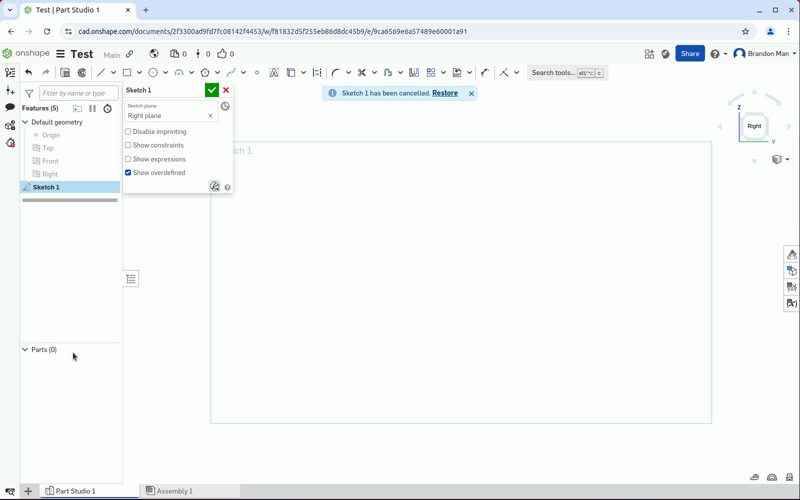
key(y)
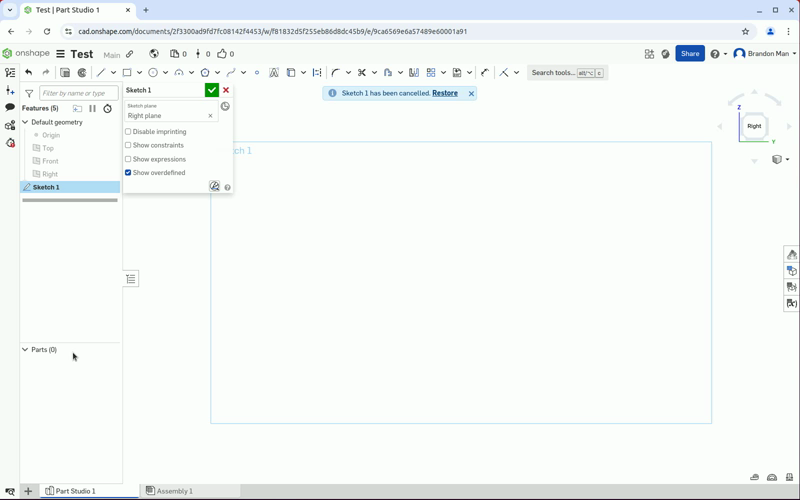
key(l)
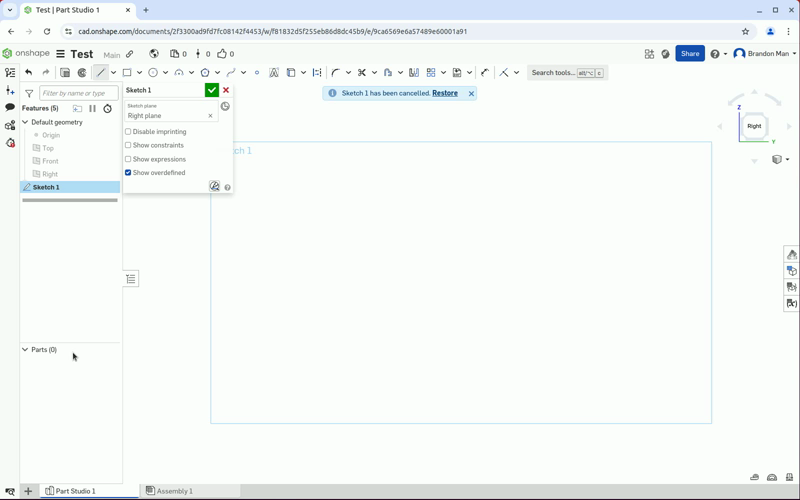
key_down(shift)
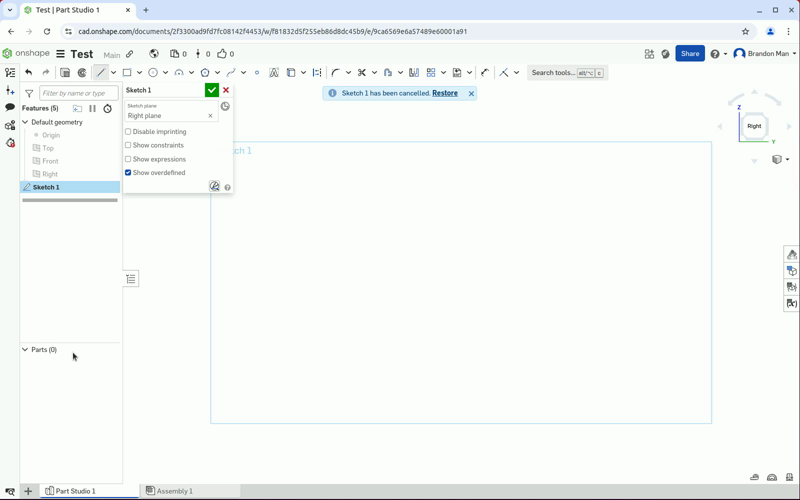
mouse_move(348, 301)
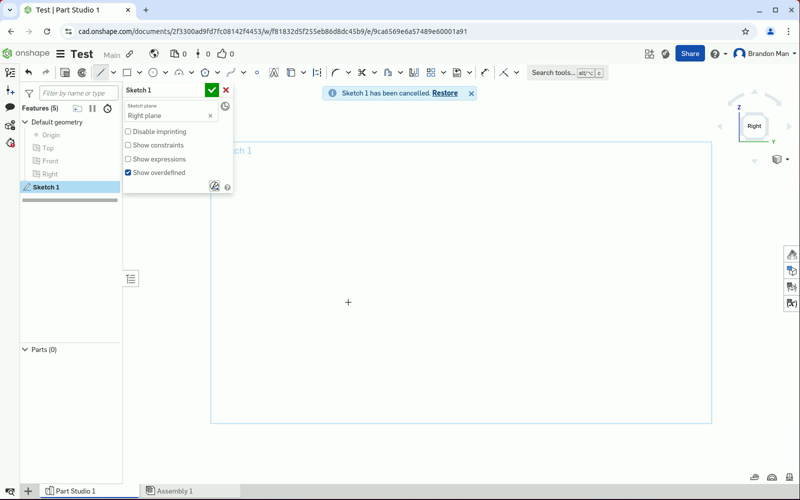
click(348, 301)
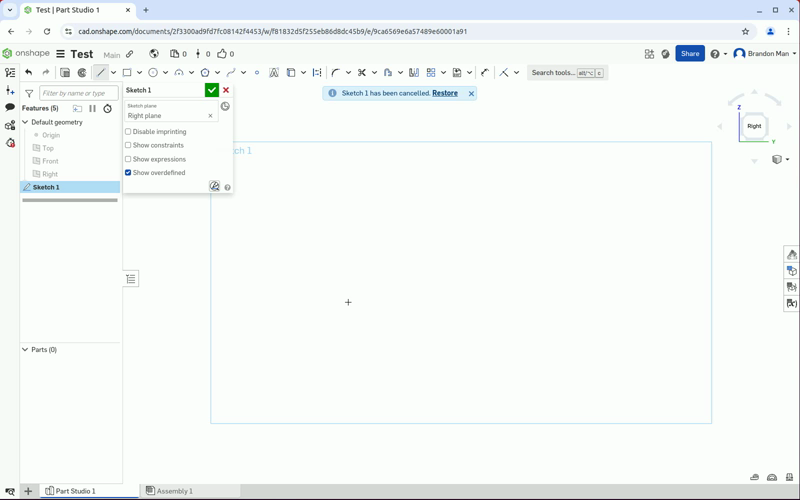
key_up(shift)
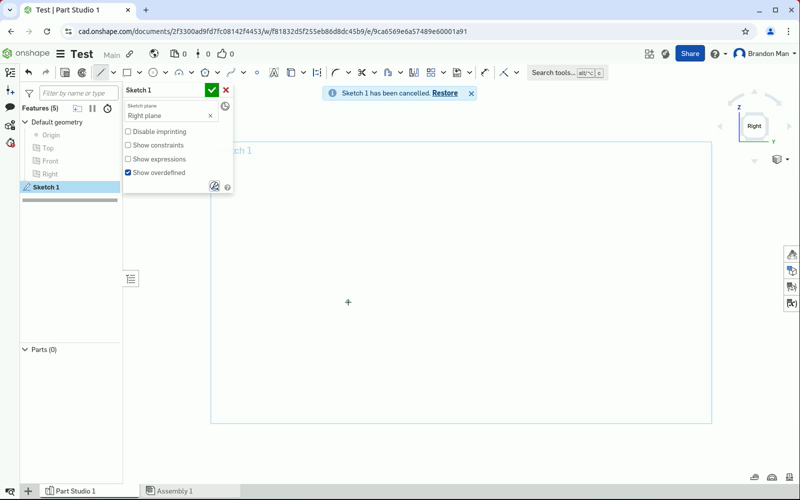
key_down(shift)
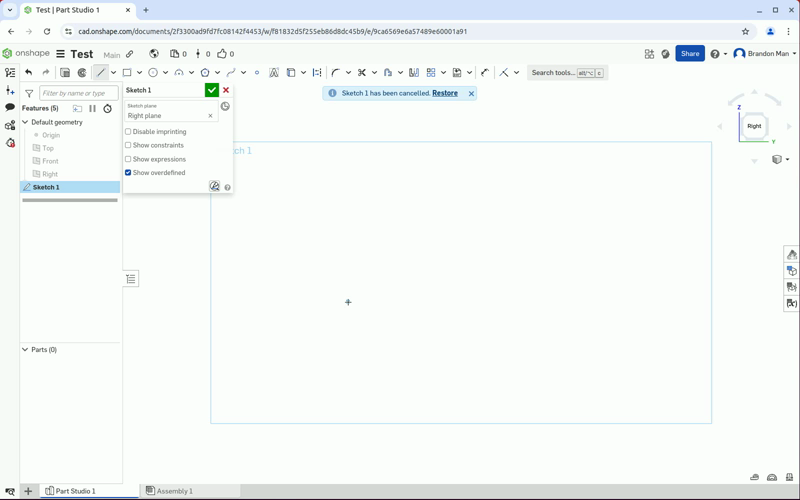
mouse_move(378, 301)
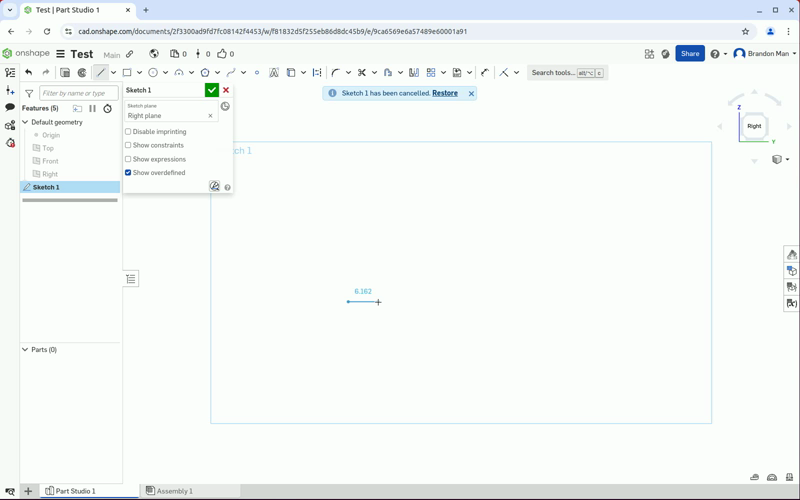
mouse_move(355, 311)
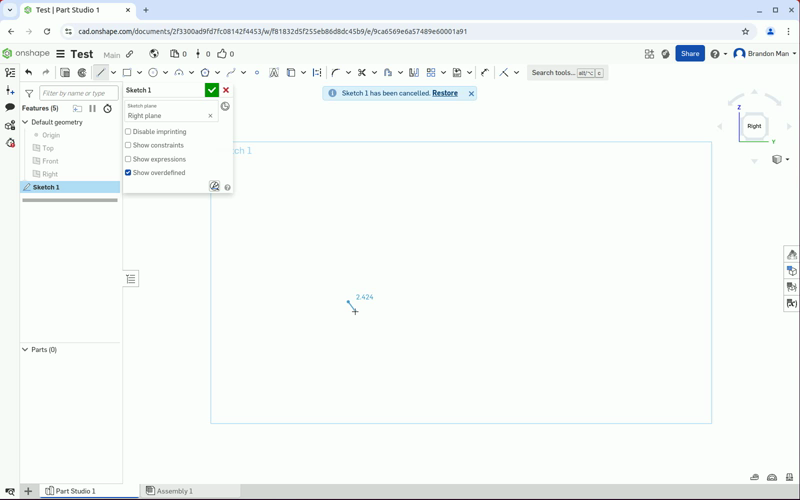
click(355, 311)
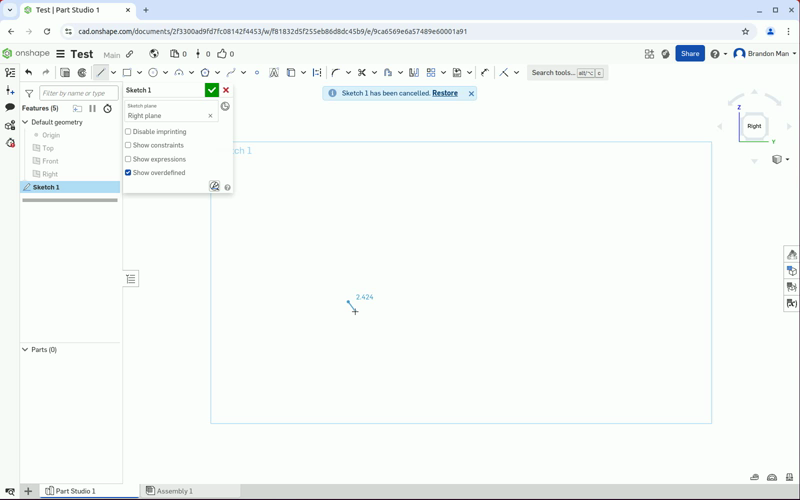
key_up(shift)
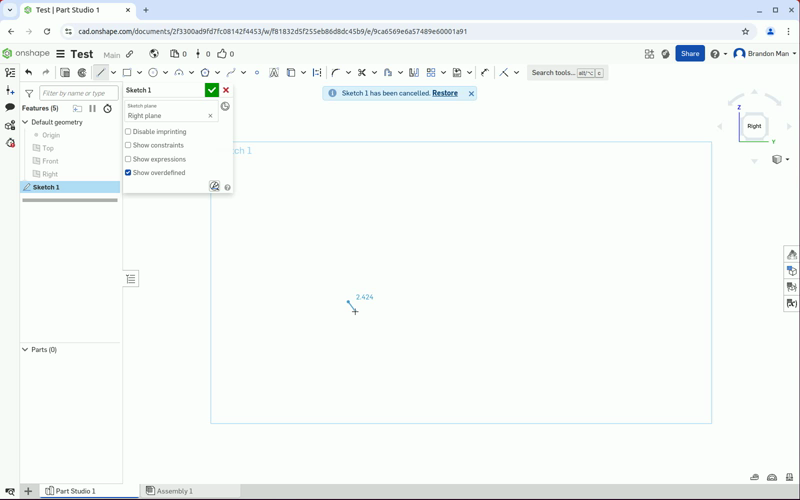
key_down(shift)
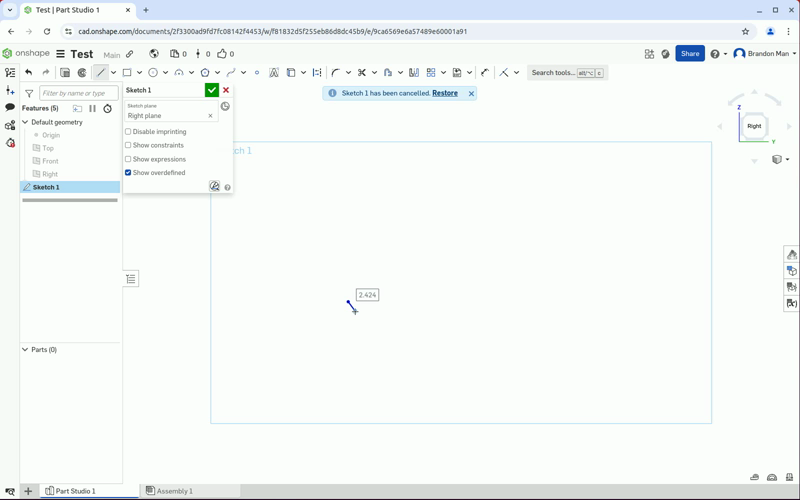
mouse_move(572, 311)
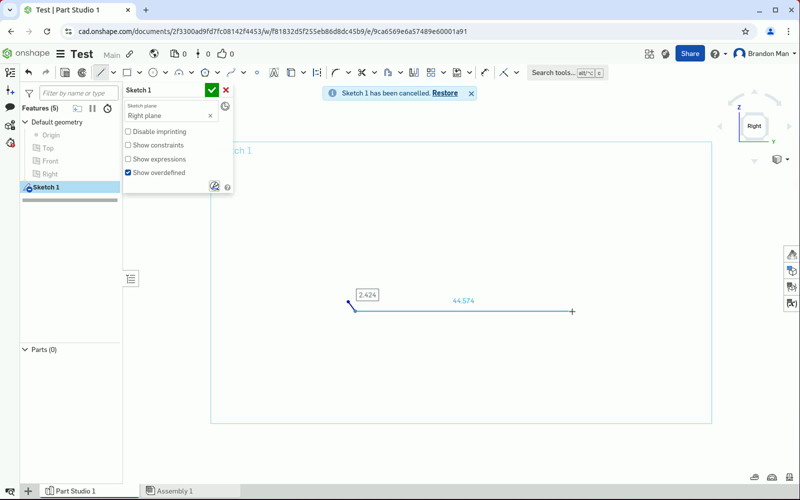
click(572, 311)
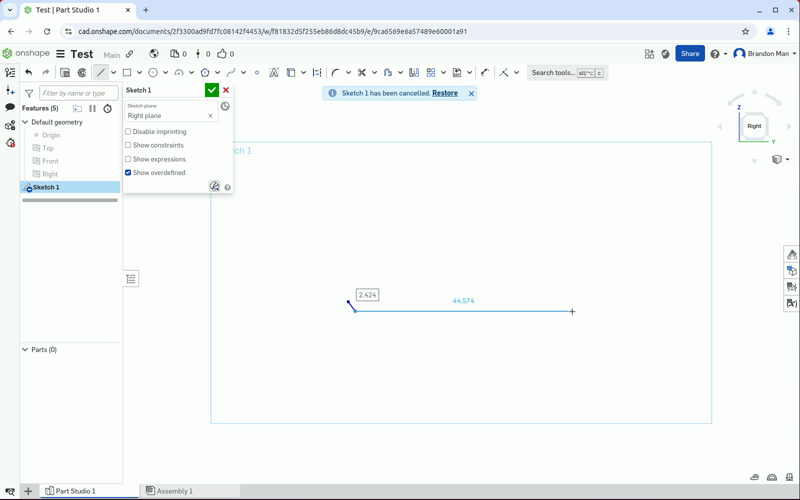
key_up(shift)
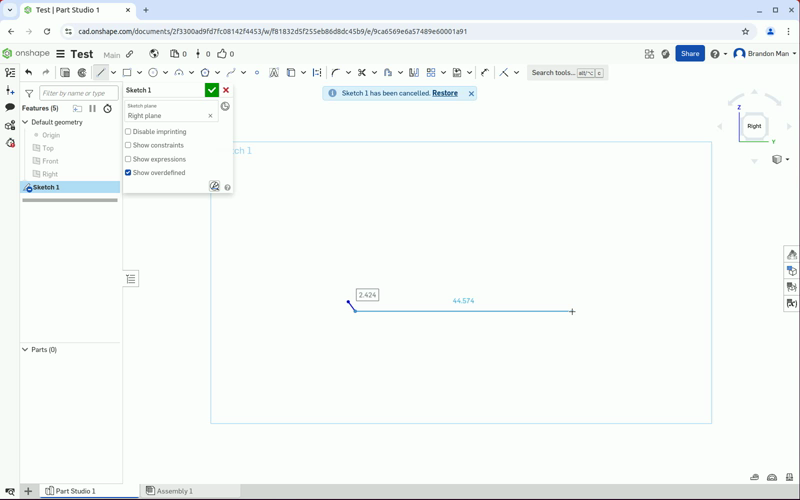
key_down(shift)
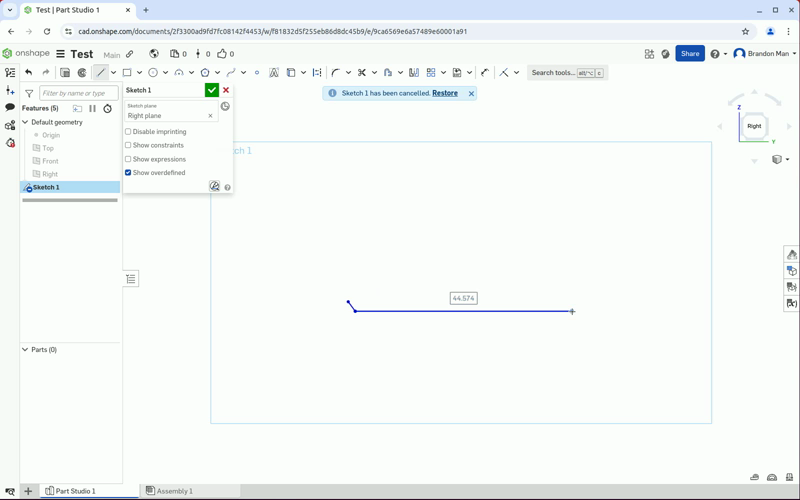
mouse_move(589, 311)
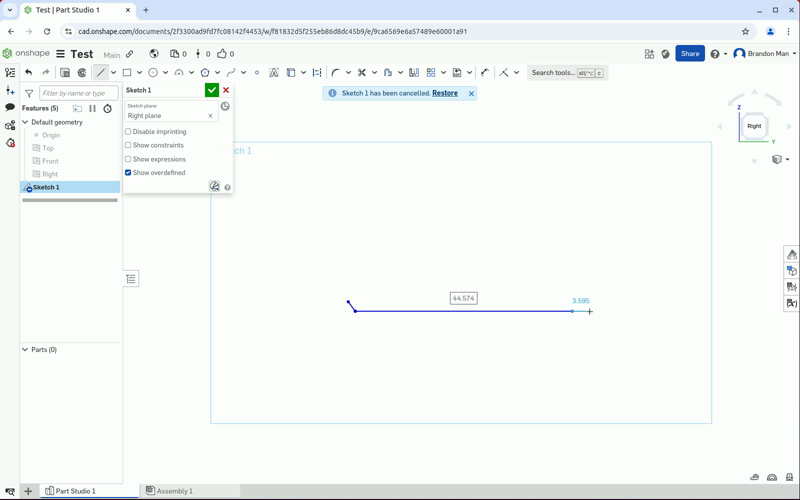
mouse_move(572, 282)
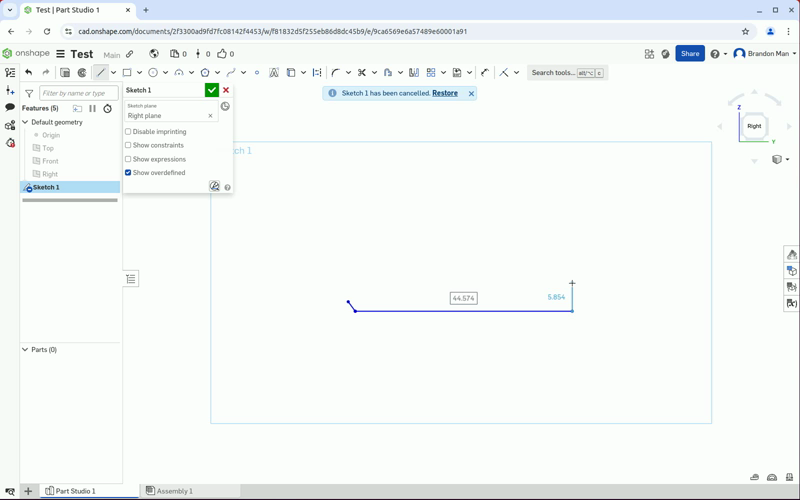
click(572, 282)
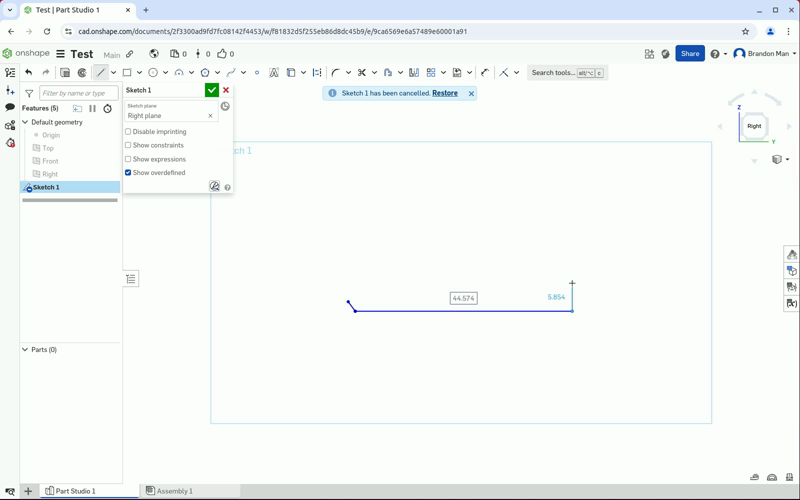
key_up(shift)
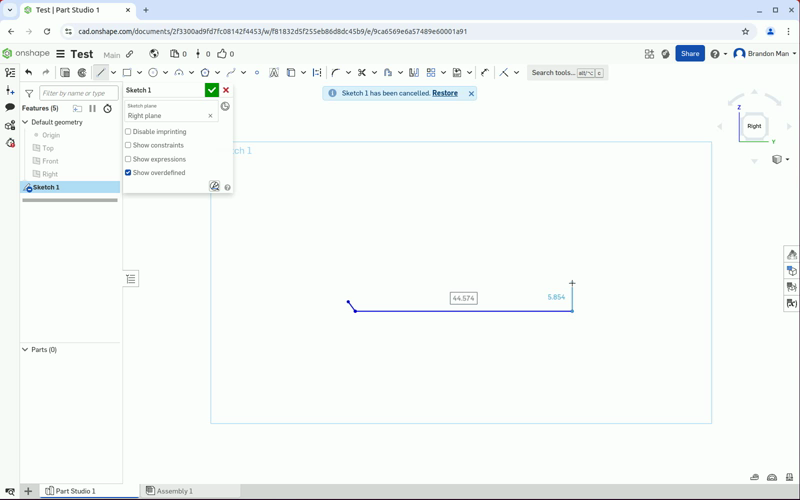
key_down(shift)
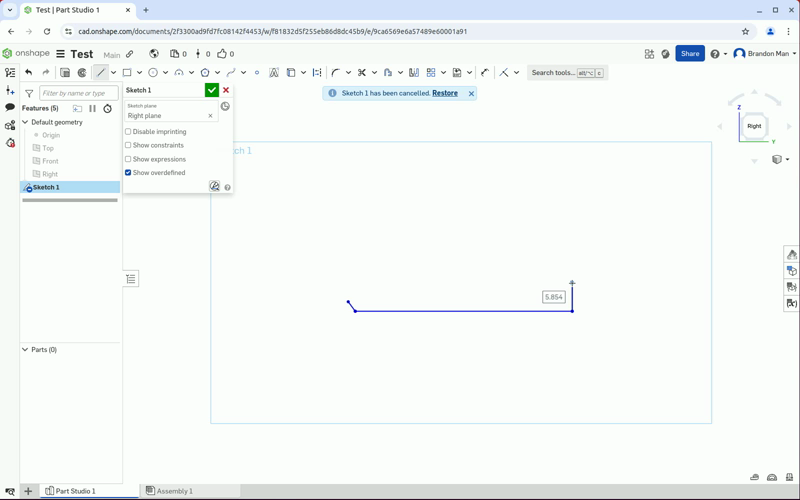
mouse_move(348, 282)
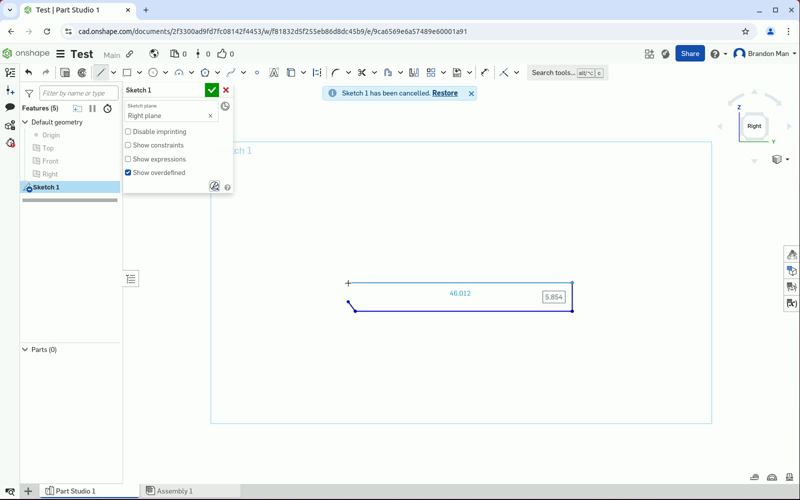
click(348, 282)
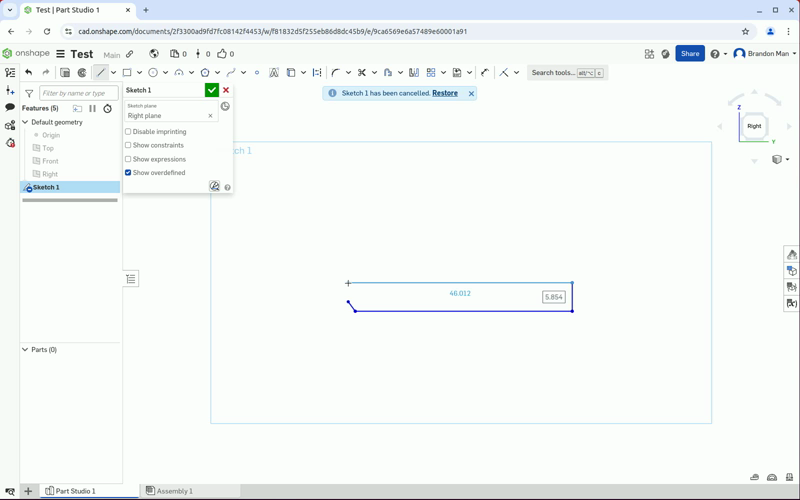
key_up(shift)
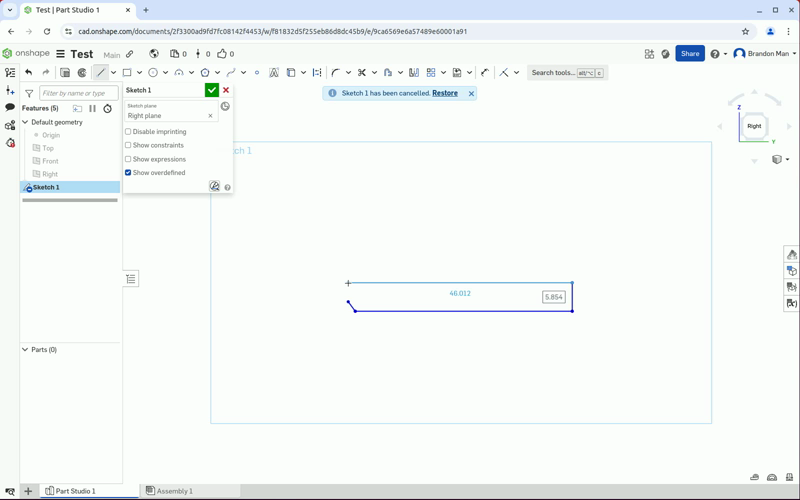
mouse_move(378, 282)
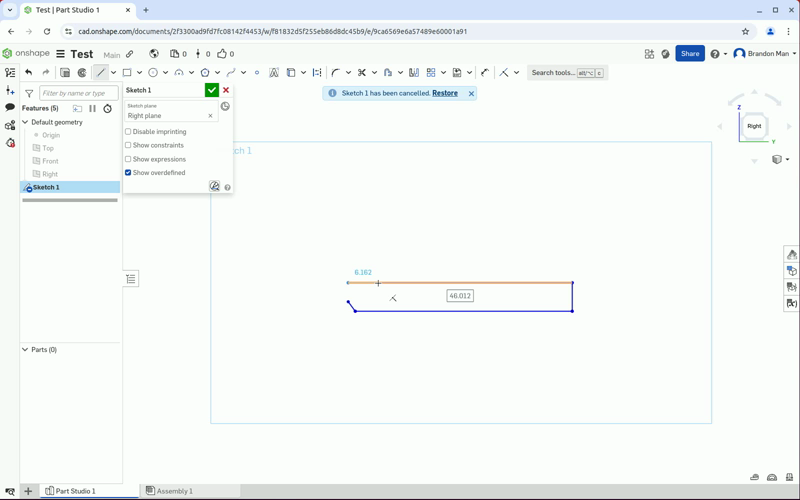
key_down(shift)
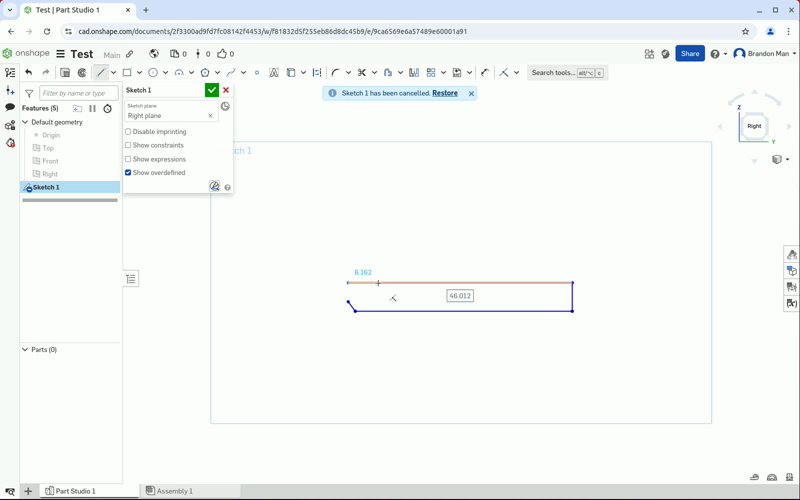
mouse_move(348, 301)
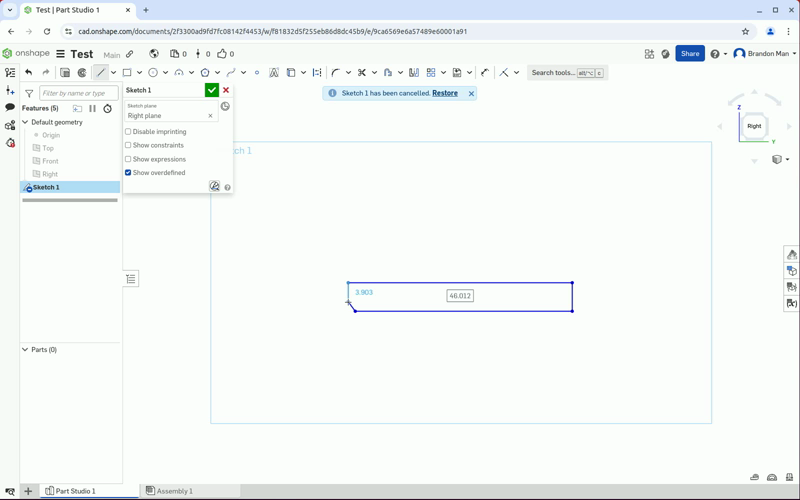
key_up(shift)
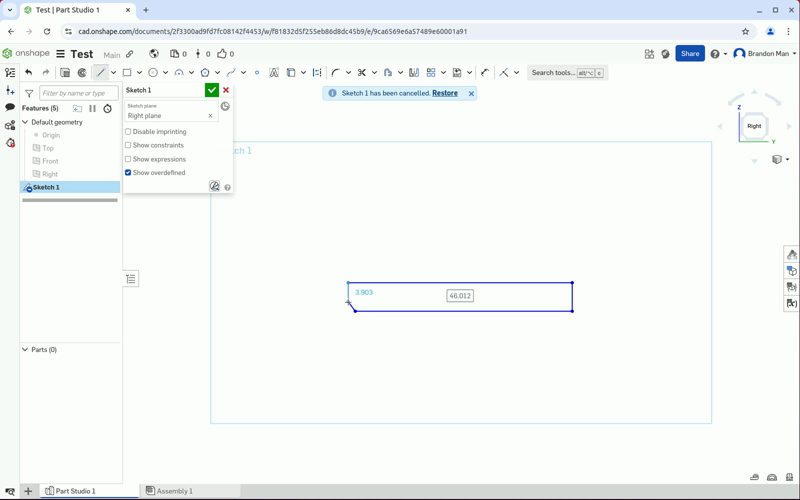
click(348, 301)
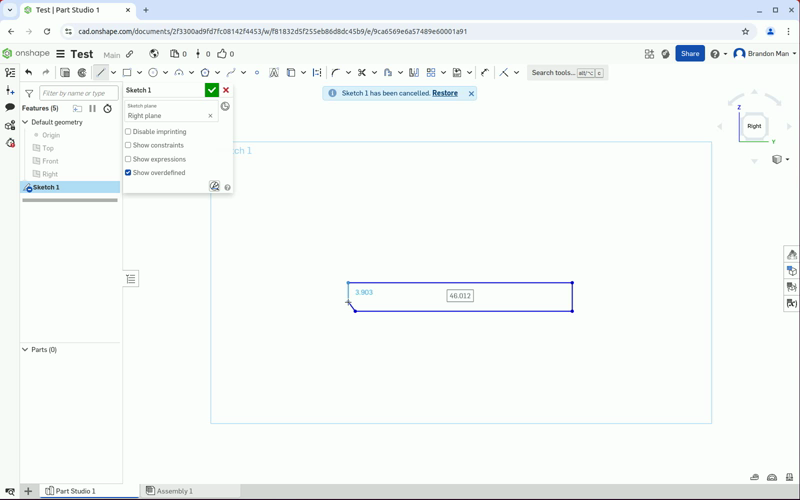
key(esc)
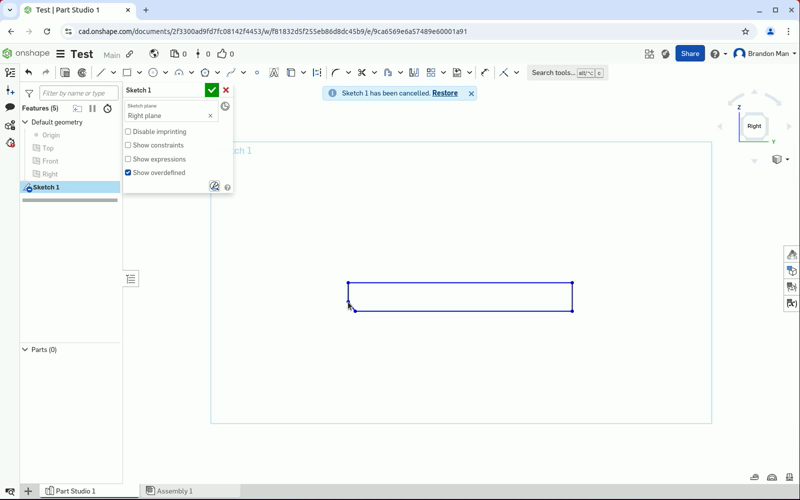
mouse_move(532, 297)
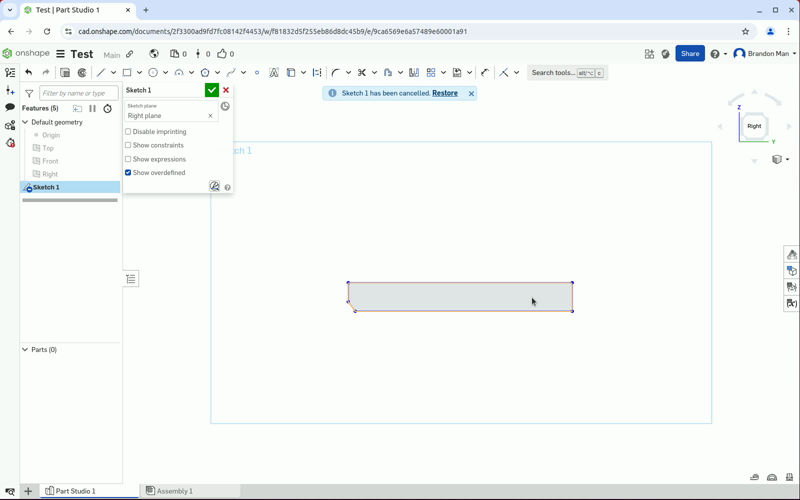
click(532, 297)
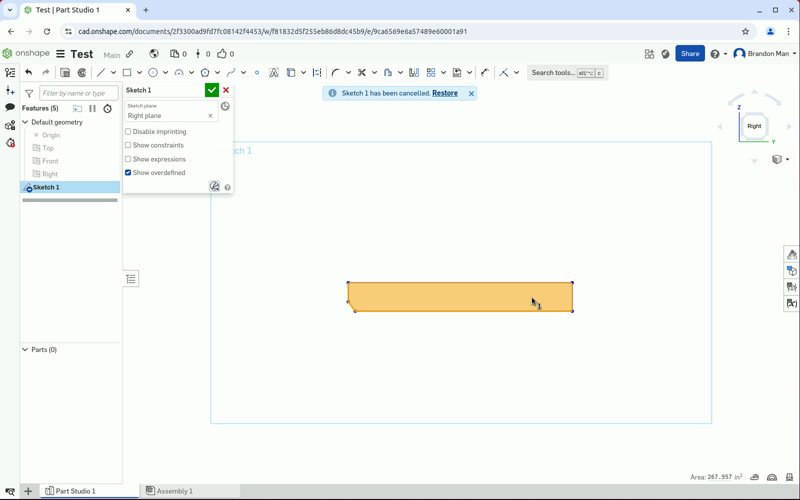
mouse_move(73, 352)
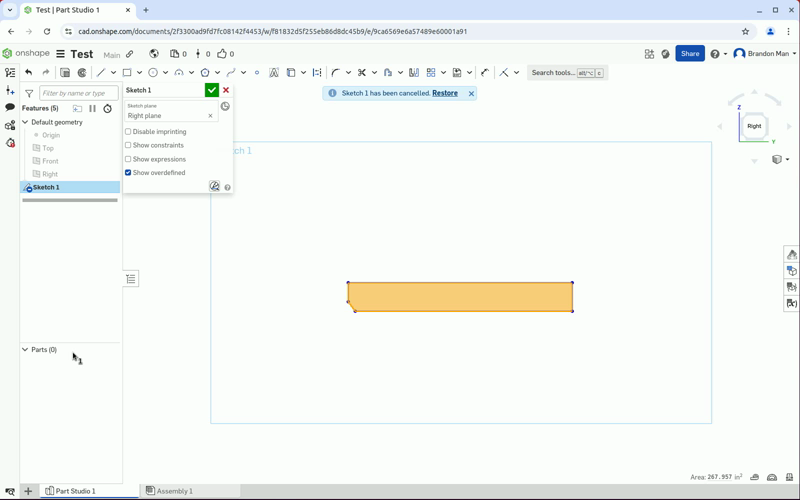
key(shift+y)
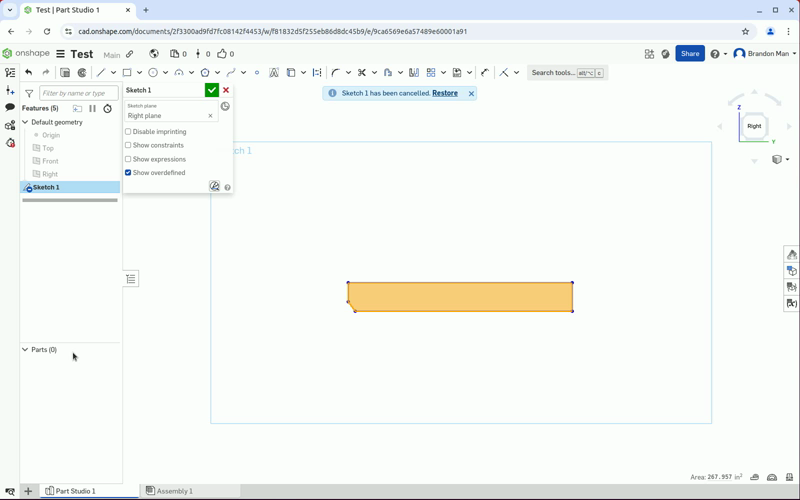
key(shift+e)
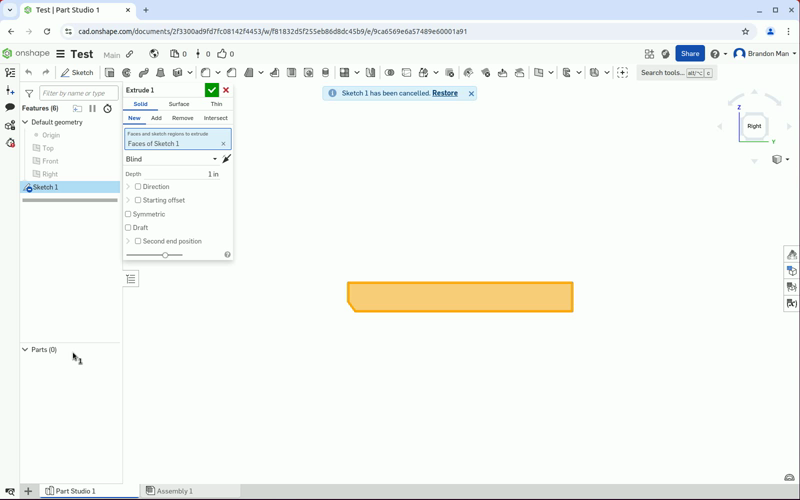
mouse_move(143, 106)
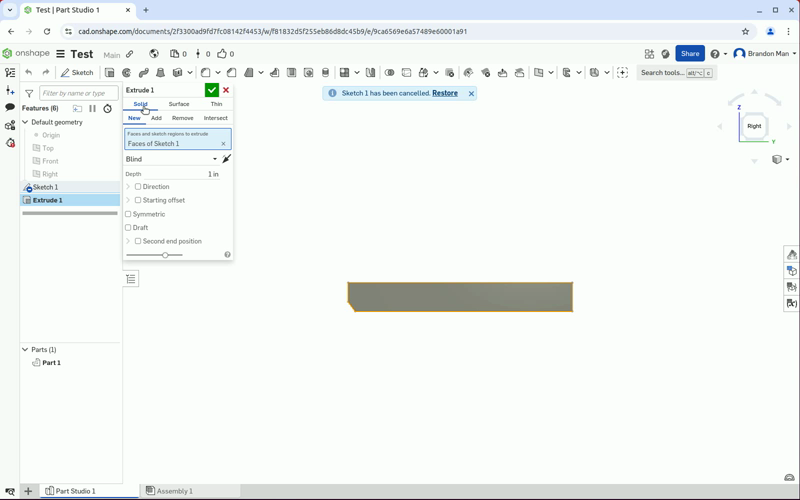
click(143, 106)
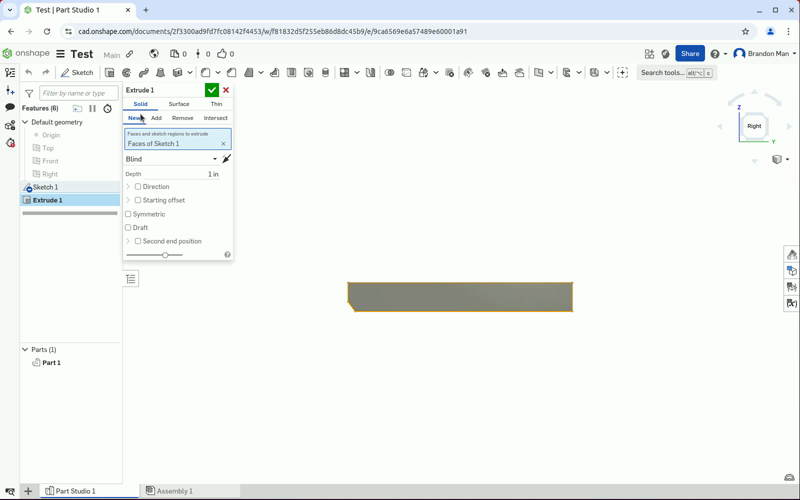
mouse_move(137, 120)
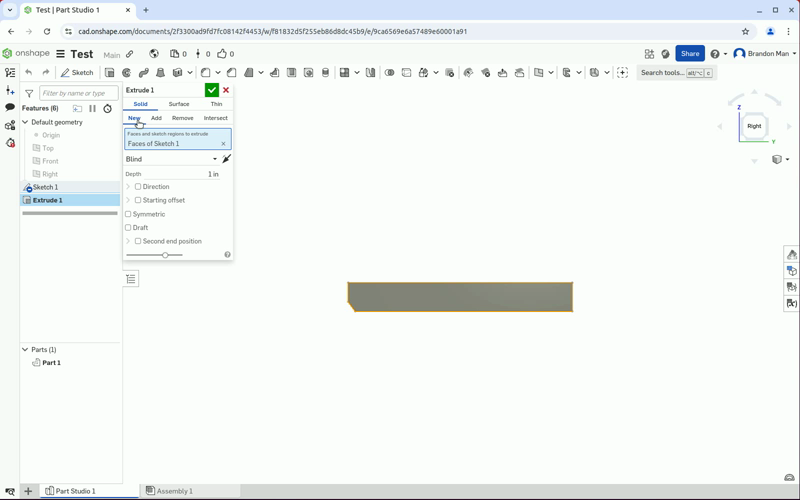
click(137, 120)
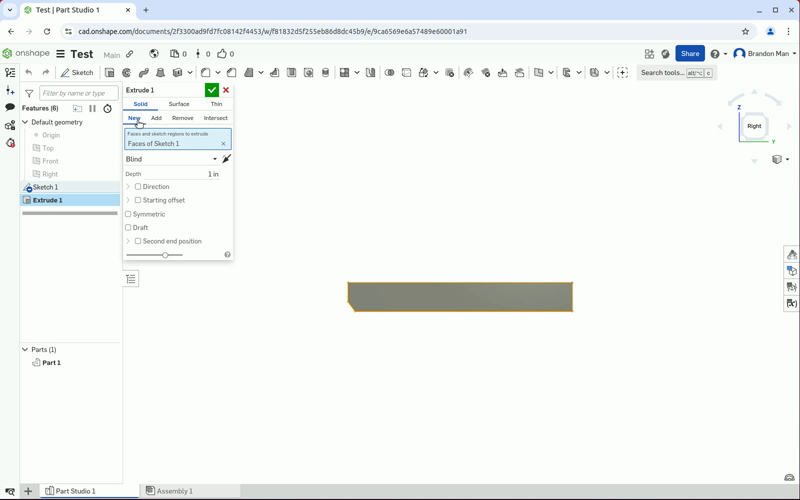
key(tab, 4)
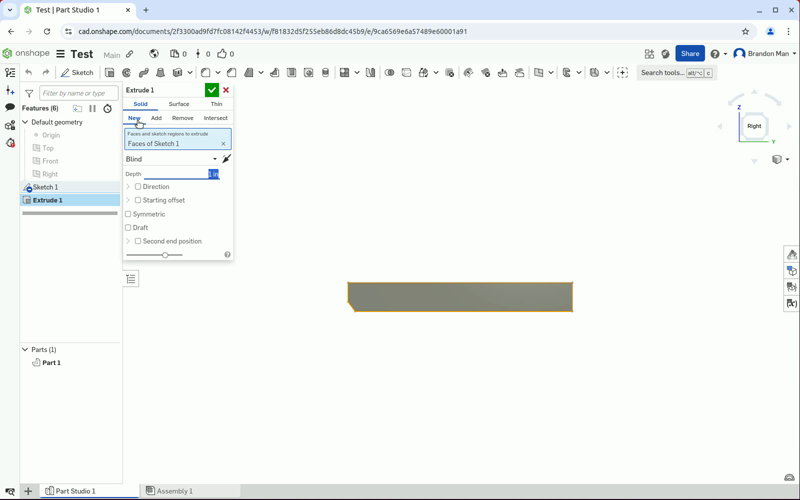
text(11.554)
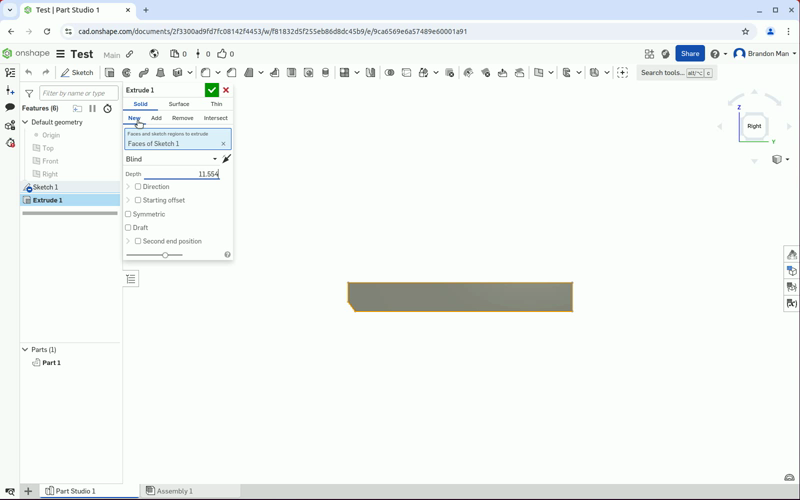
key(enter)
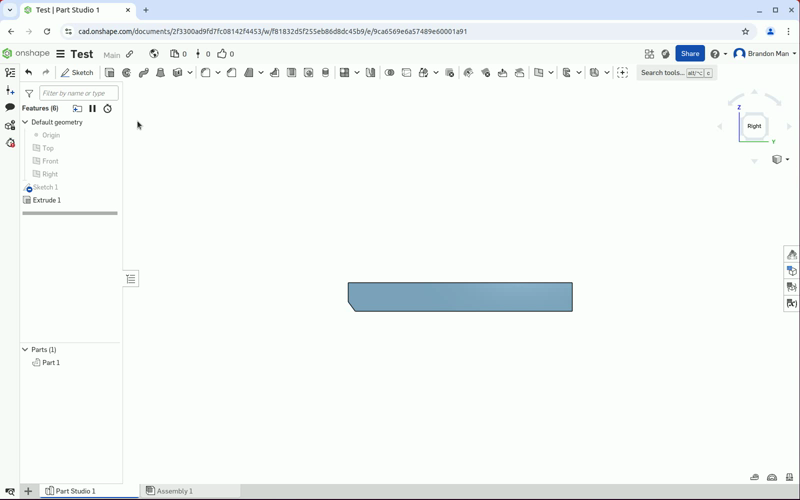
key(shift+h)
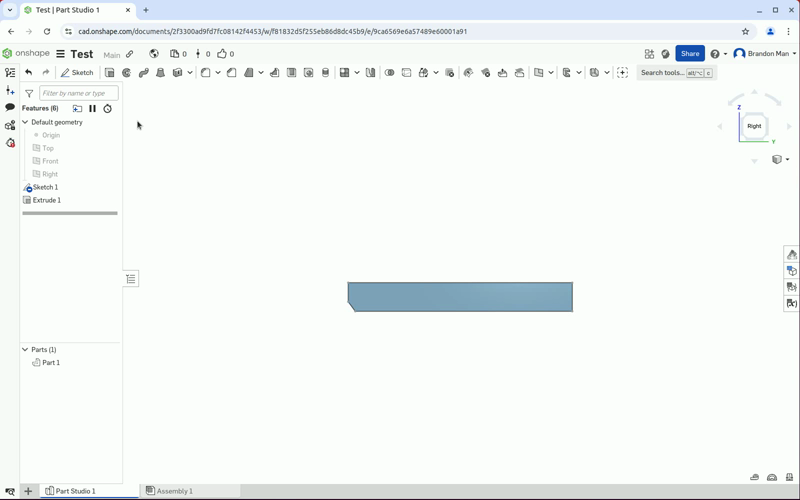
key(shift+h)
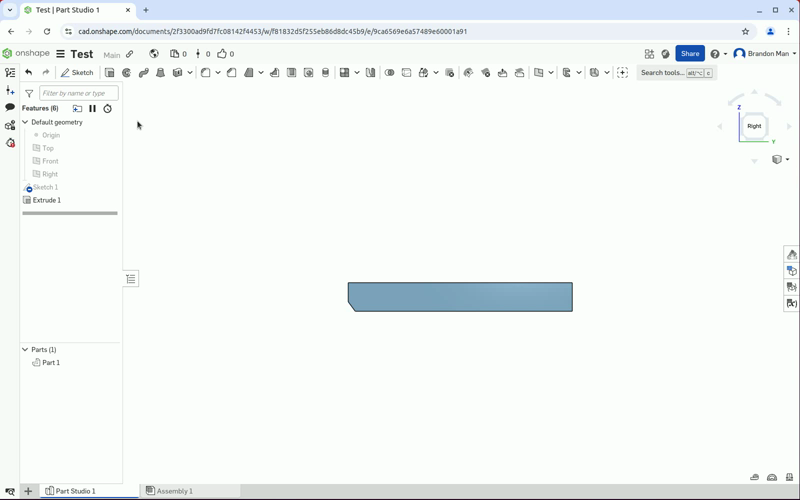
mouse_move(73, 189)
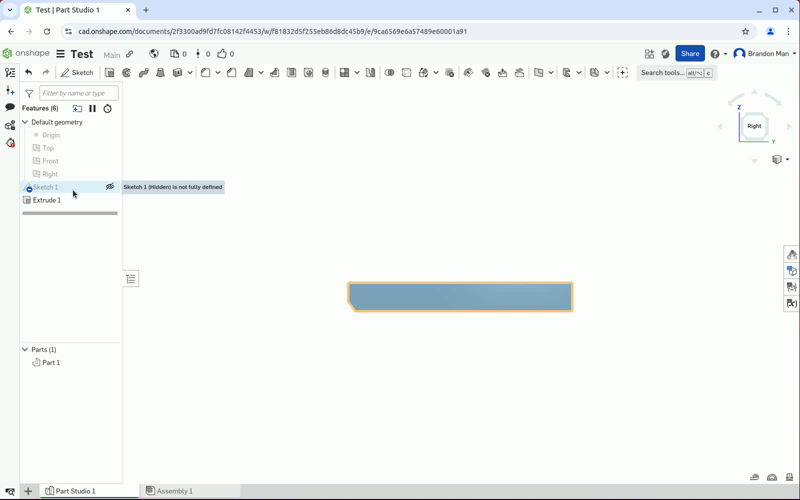
click(73, 189)
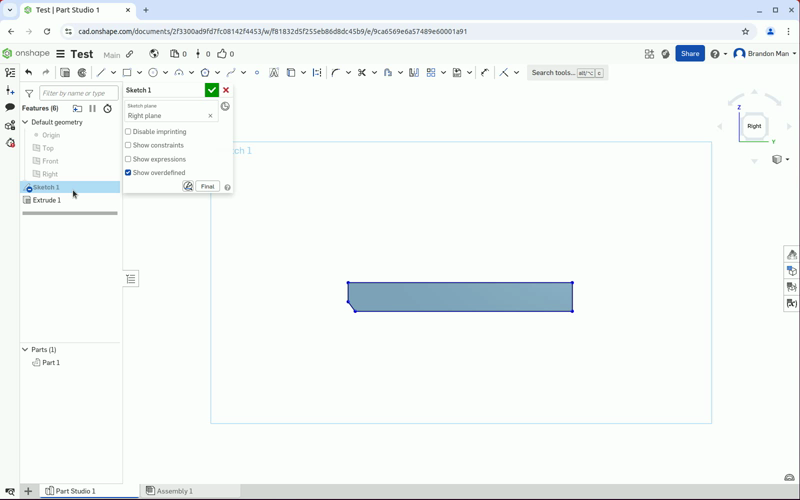
mouse_move(229, 92)
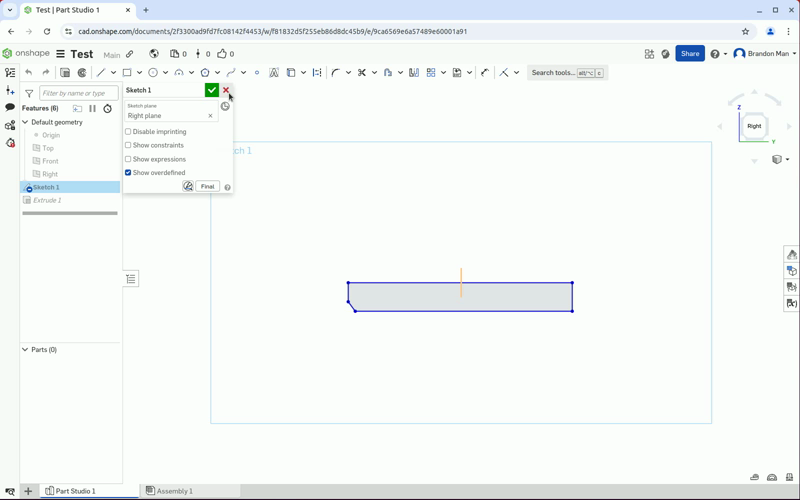
click(229, 92)
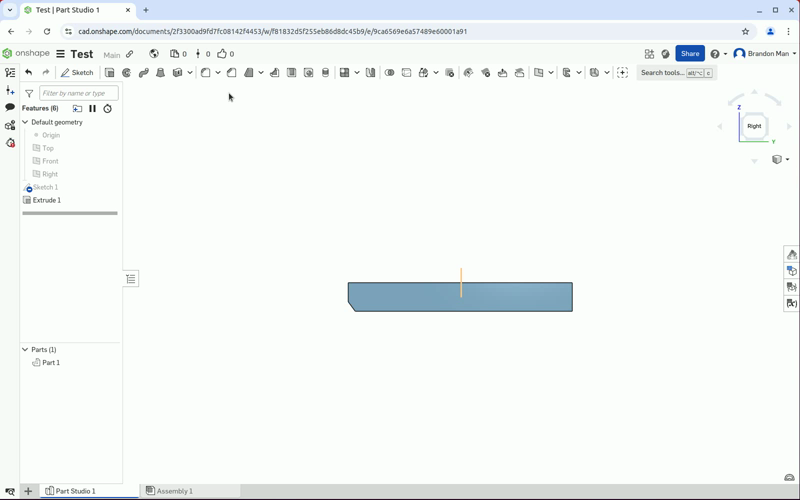
mouse_move(73, 352)
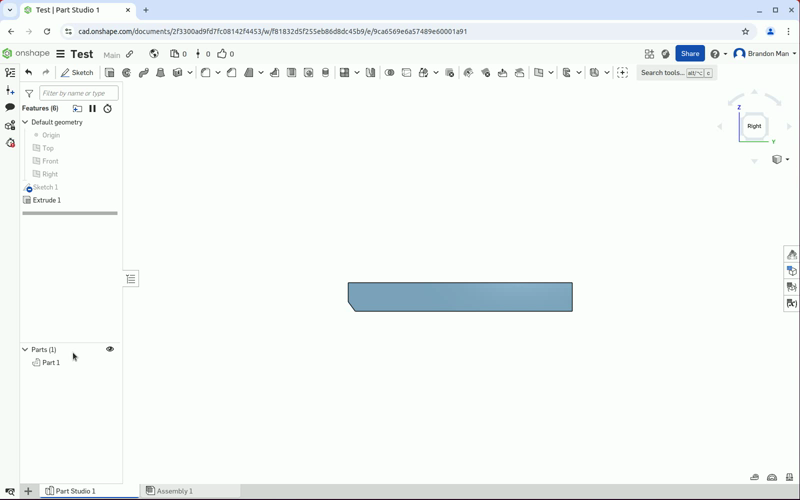
key(y)
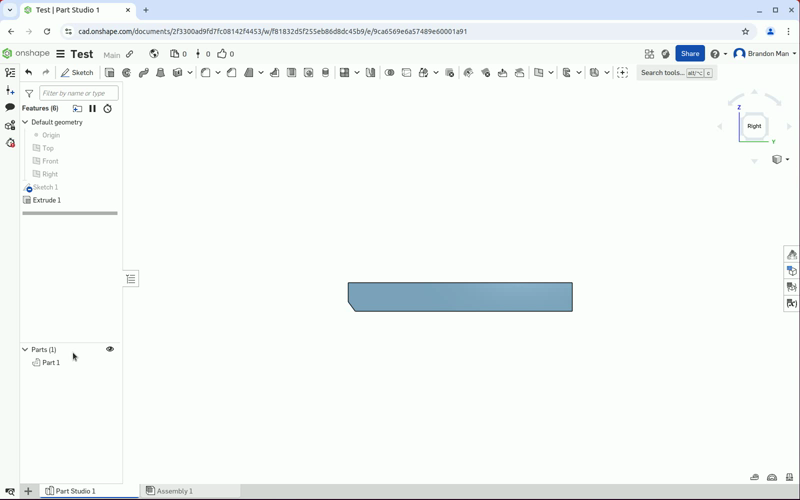
key(shift+p)
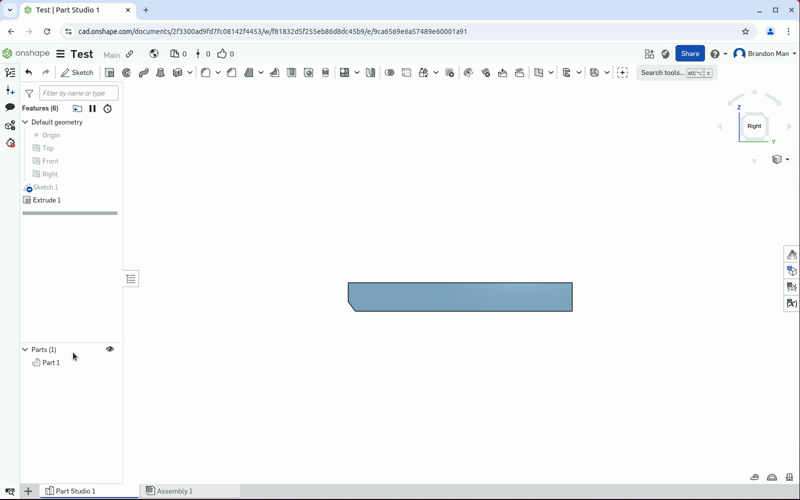
key(space)
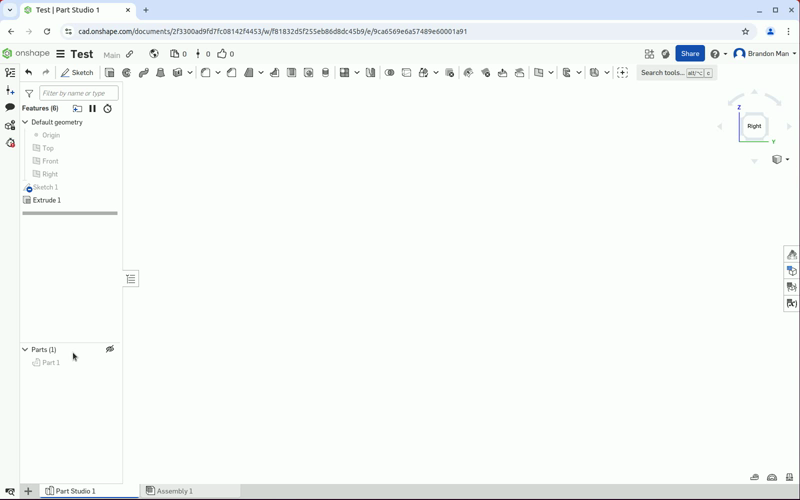
key_down(shift)
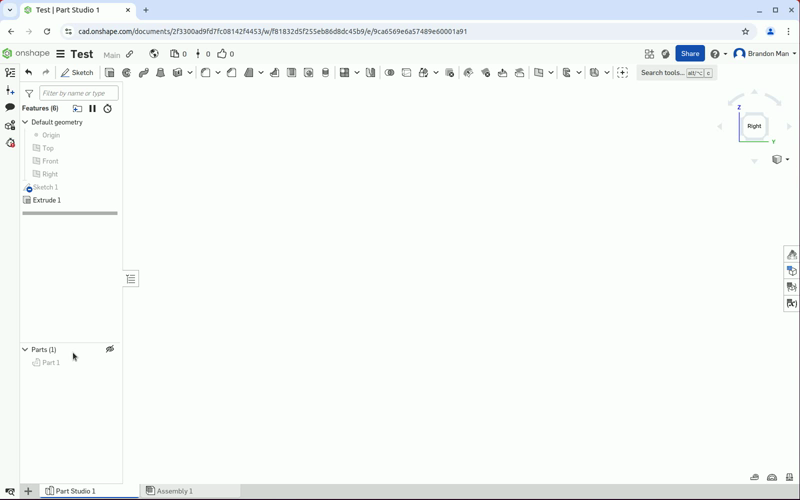
key(right)
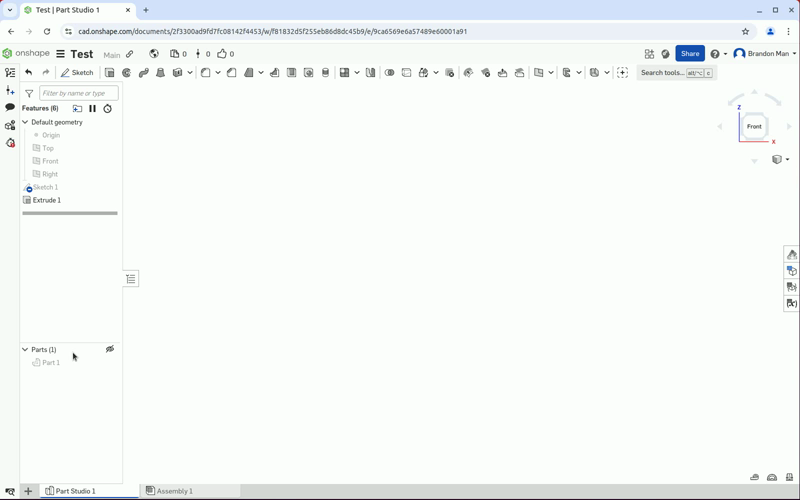
key_up(shift)
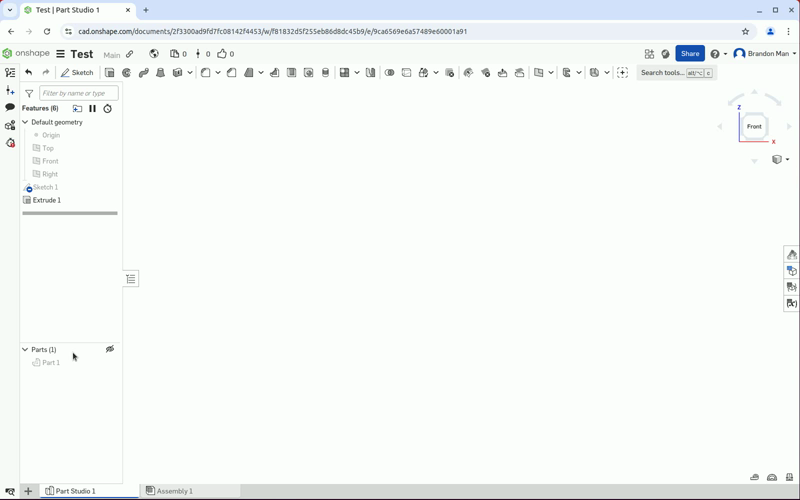
mouse_move(73, 352)
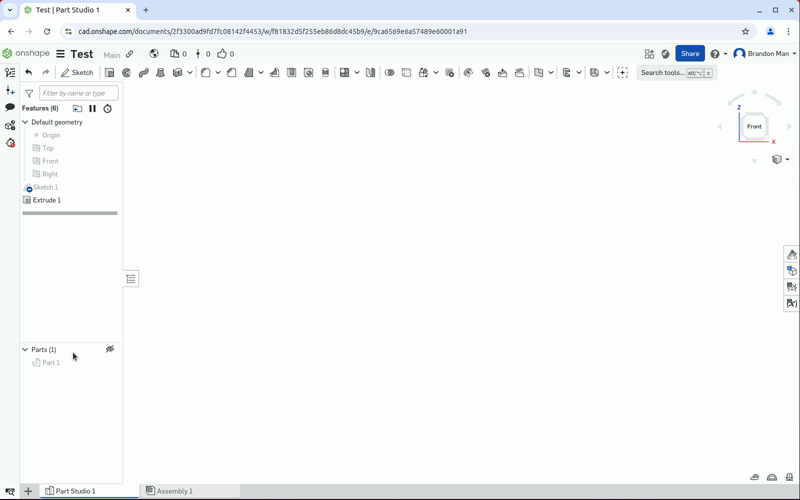
key(shift+y)
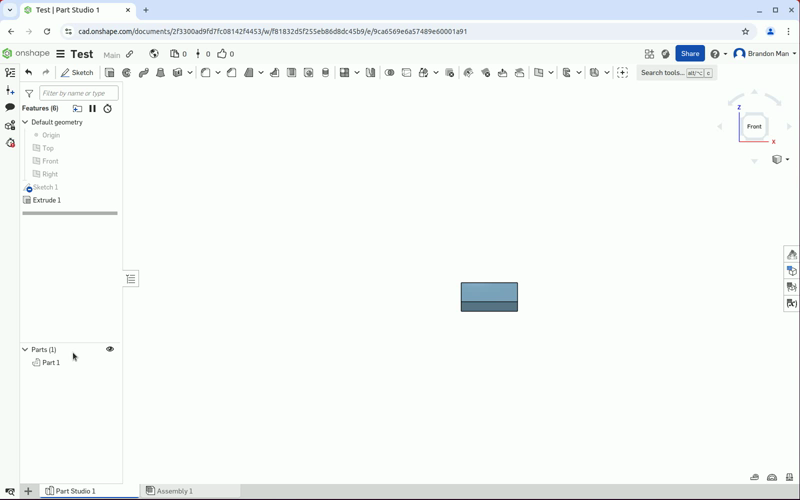
mouse_move(541, 75)
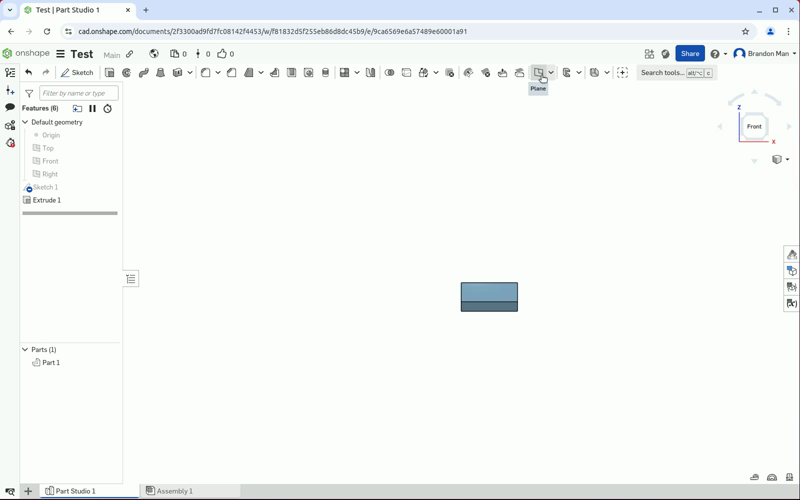
click(541, 75)
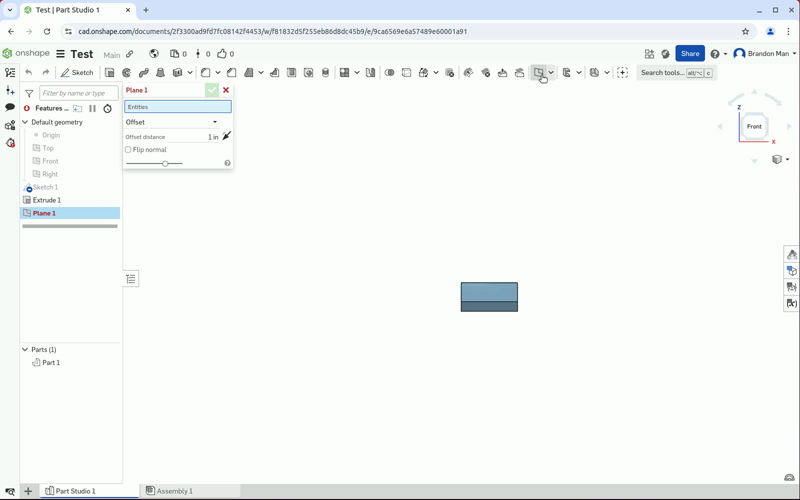
mouse_move(73, 163)
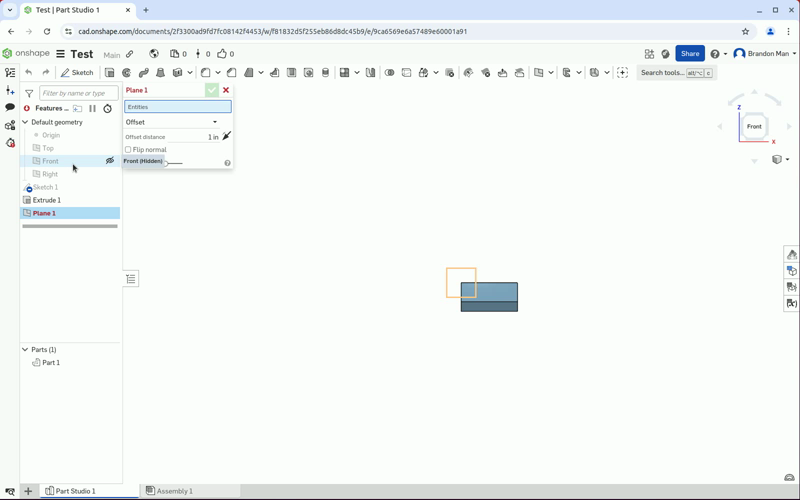
click(73, 163)
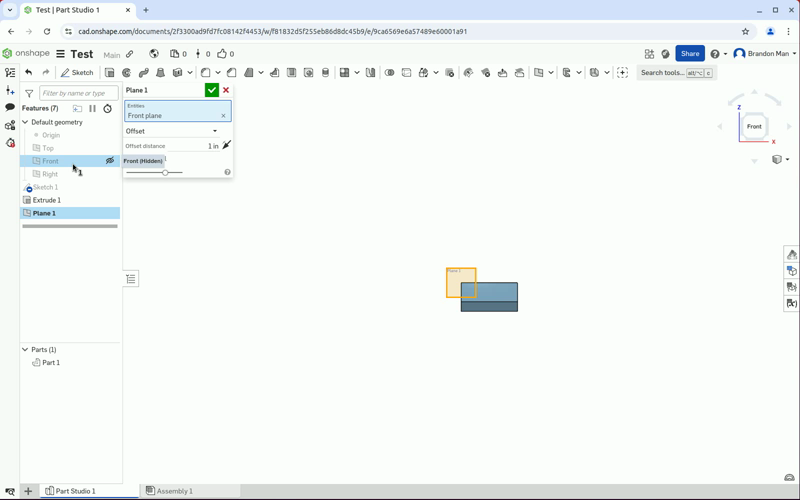
key(tab, 2)
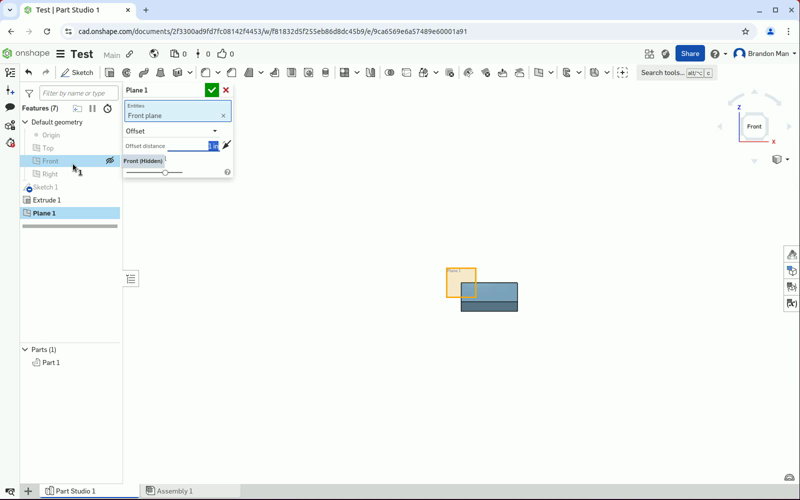
text(23.108)
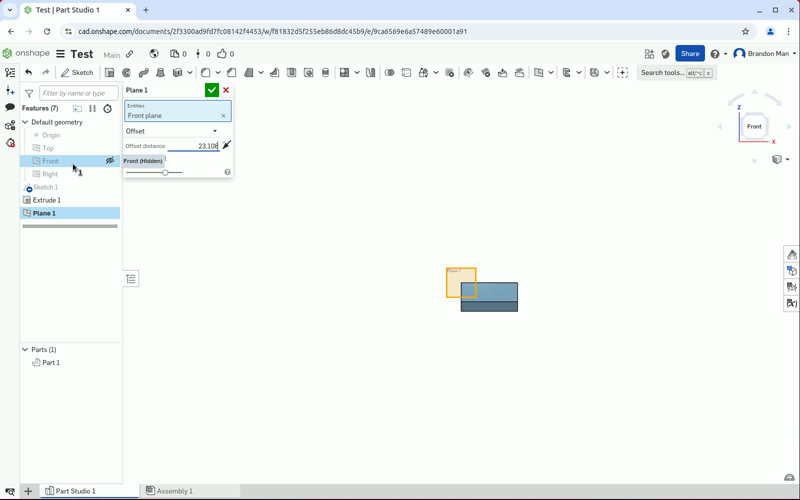
key(enter, 2)
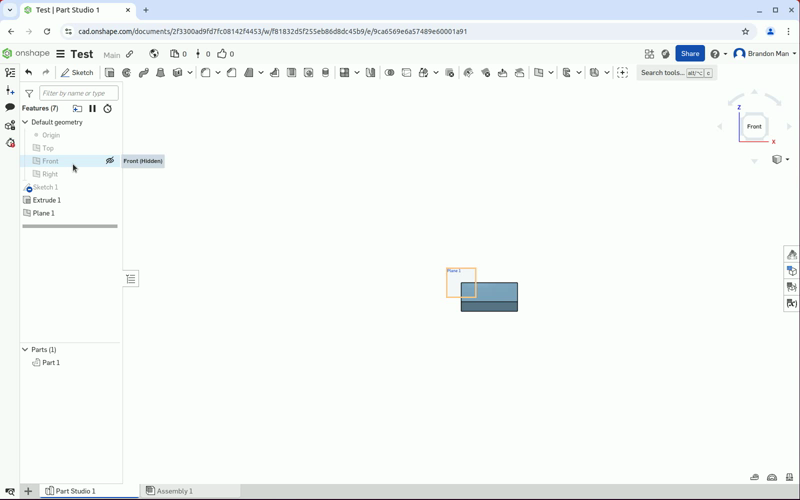
key(shift+s)
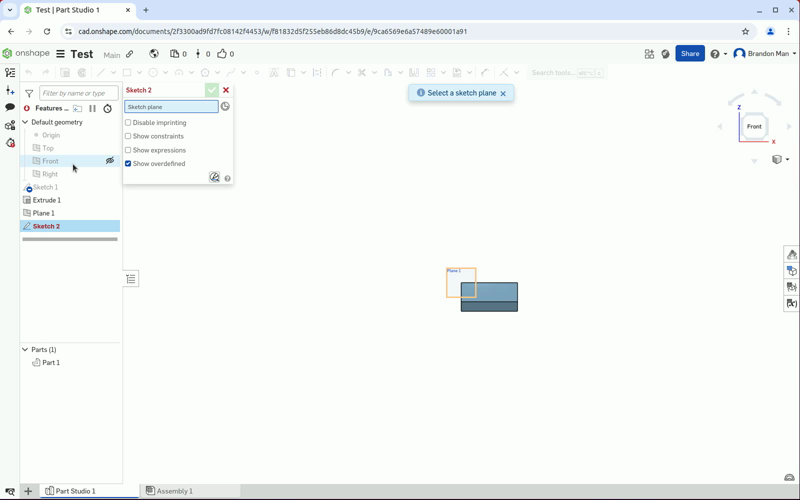
mouse_move(73, 215)
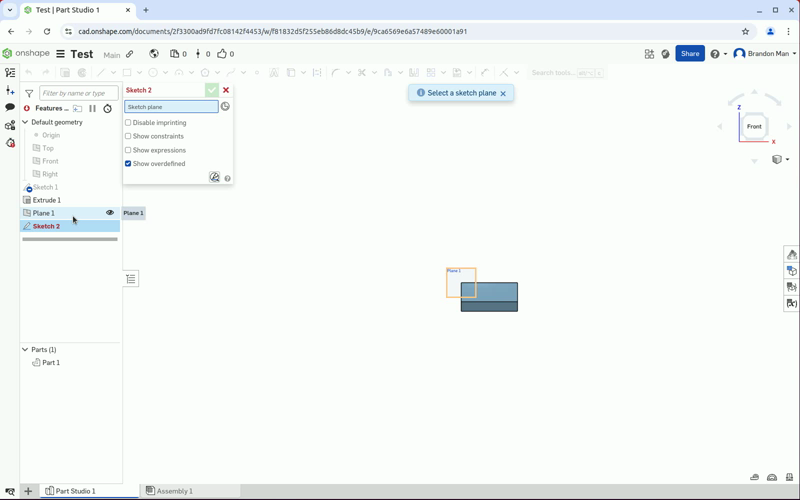
click(73, 215)
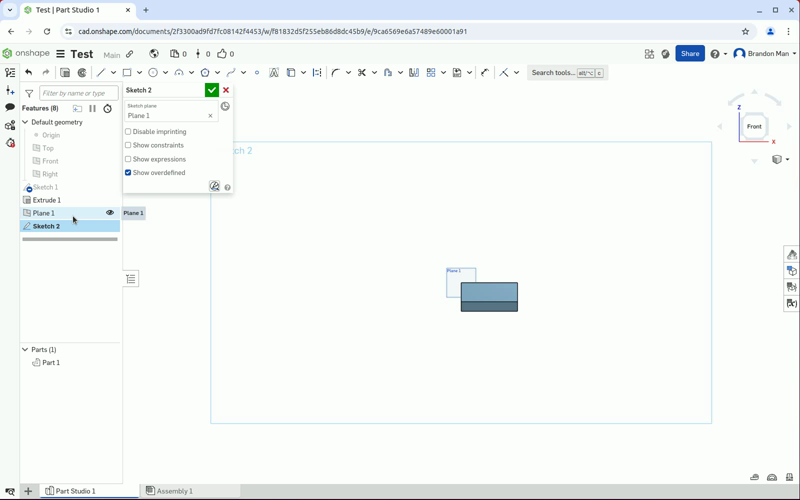
mouse_move(73, 352)
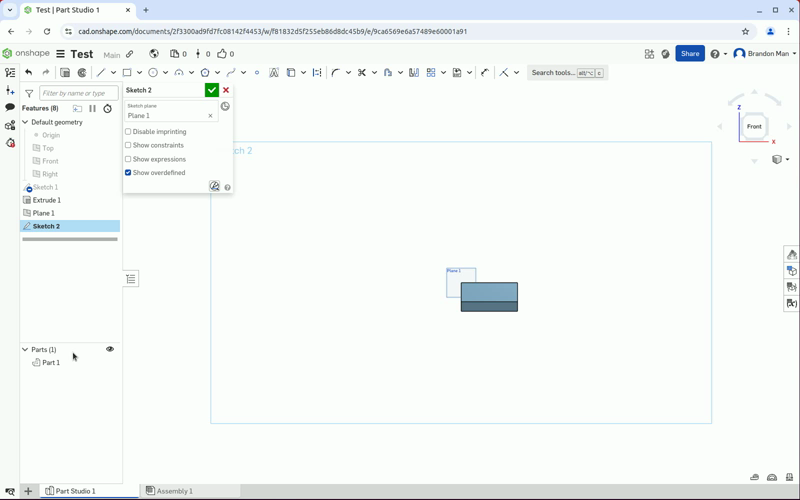
key(y)
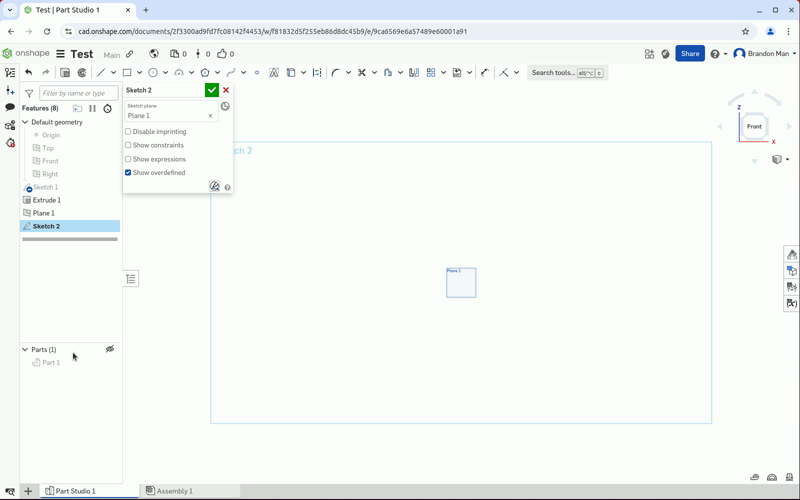
key(l)
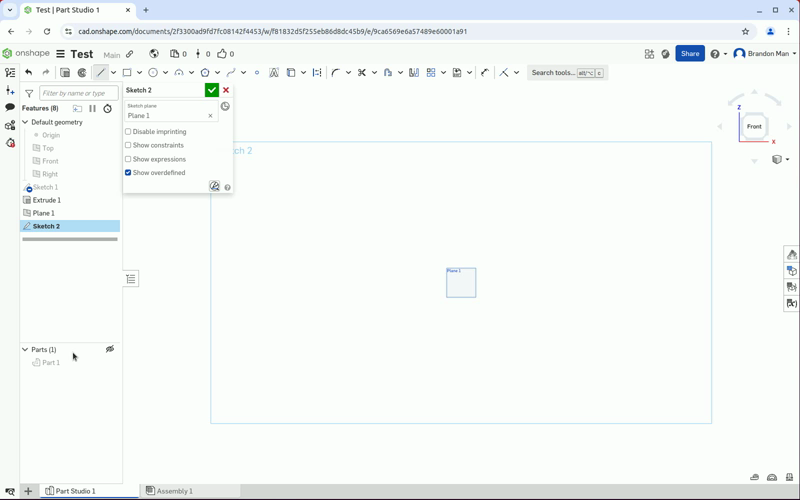
key_down(shift)
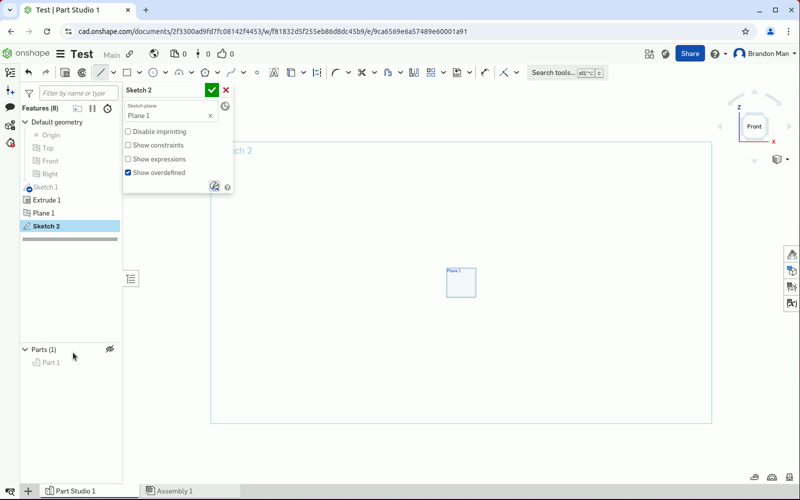
mouse_move(474, 300)
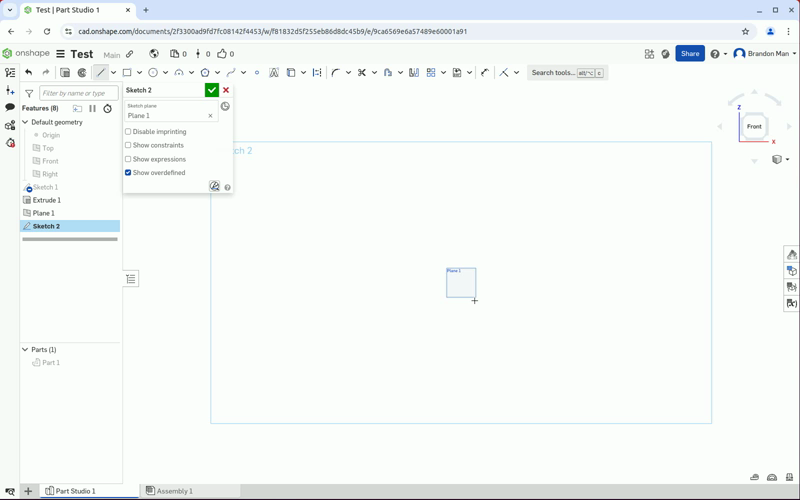
click(474, 300)
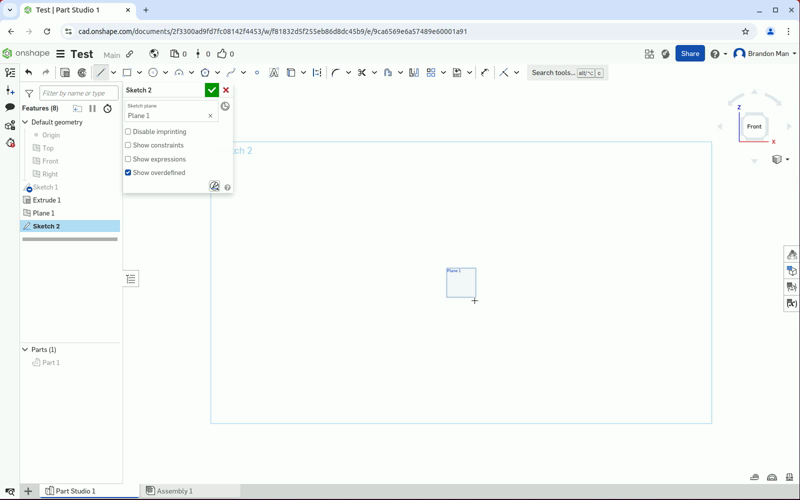
key_up(shift)
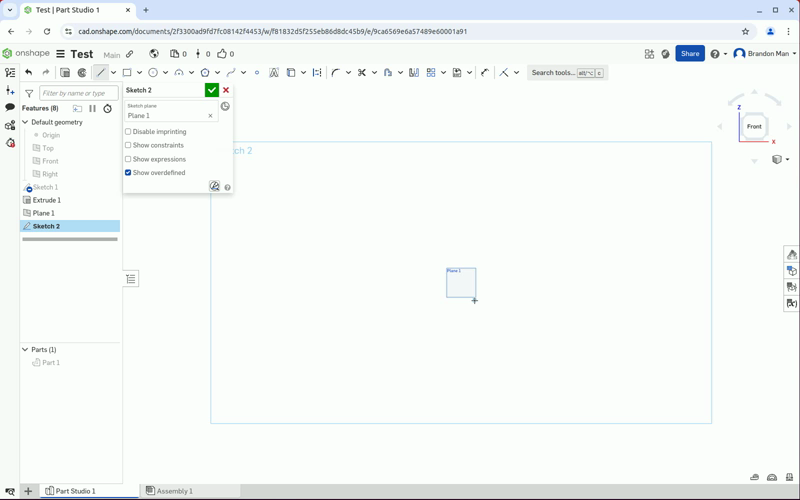
key_down(shift)
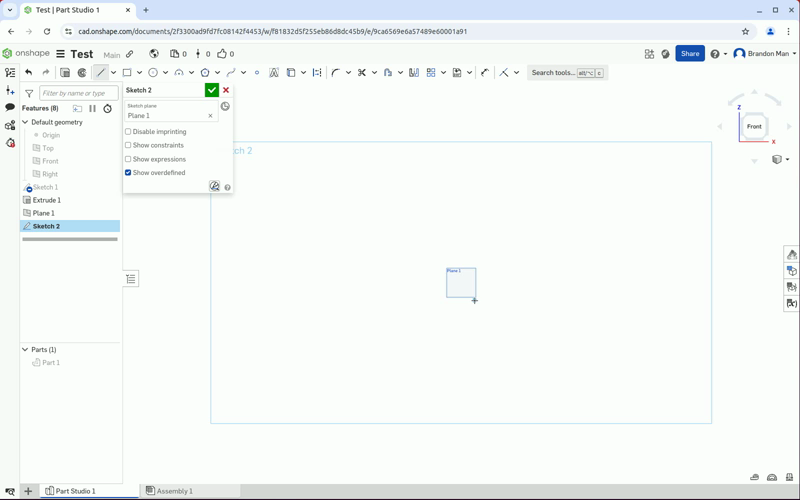
mouse_move(504, 300)
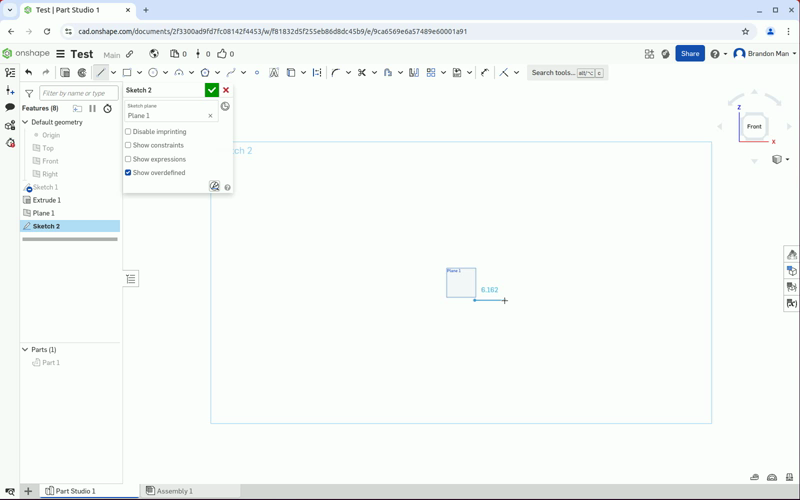
mouse_move(489, 300)
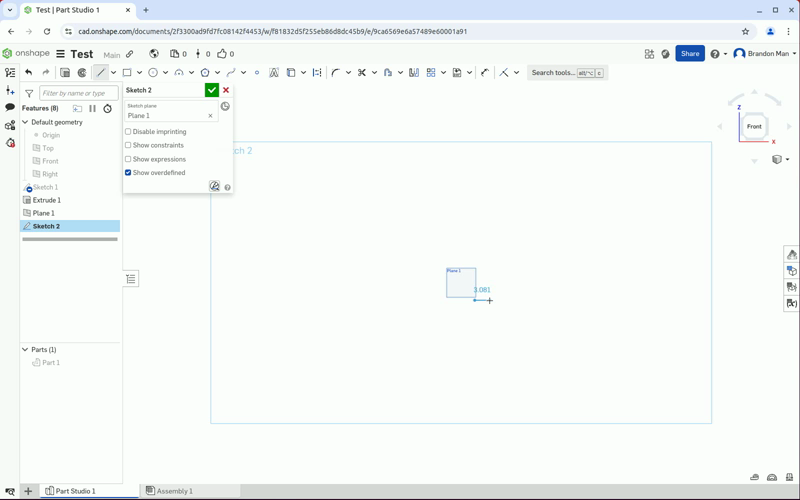
click(489, 300)
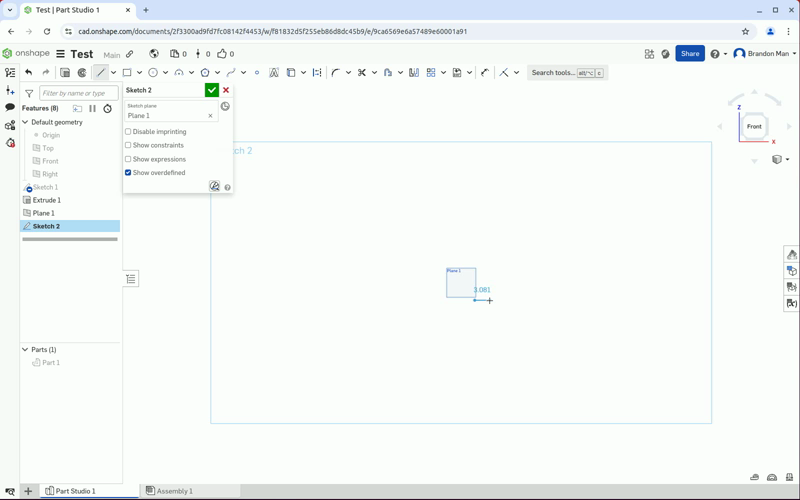
key_up(shift)
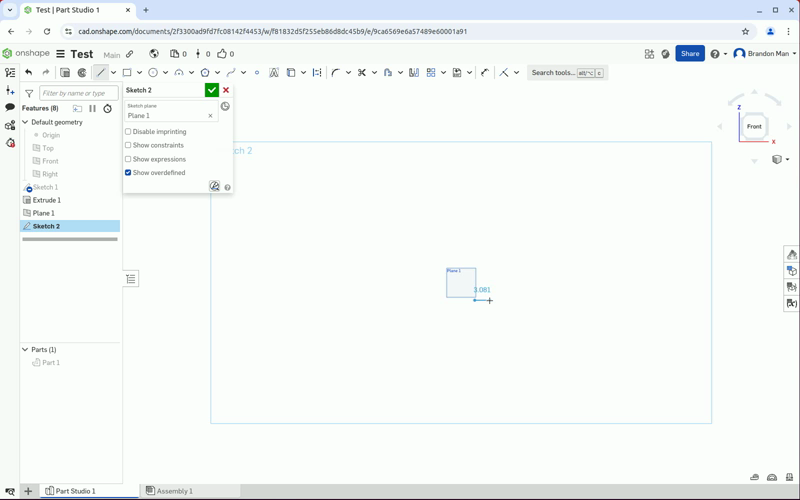
key_down(shift)
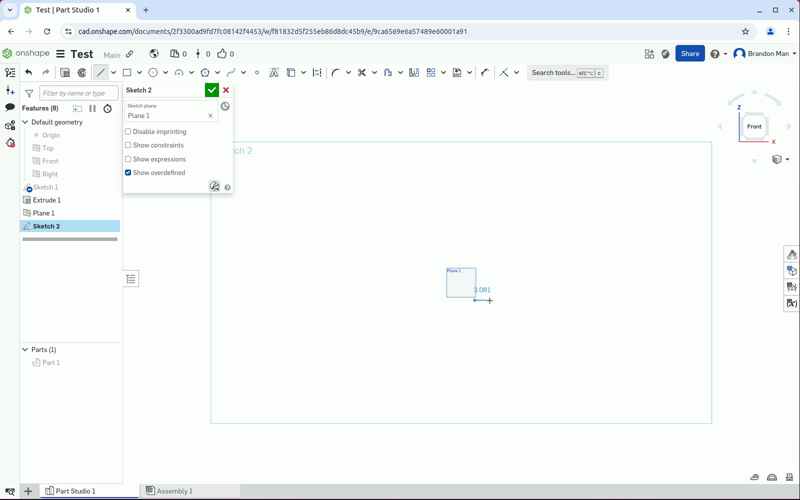
mouse_move(519, 300)
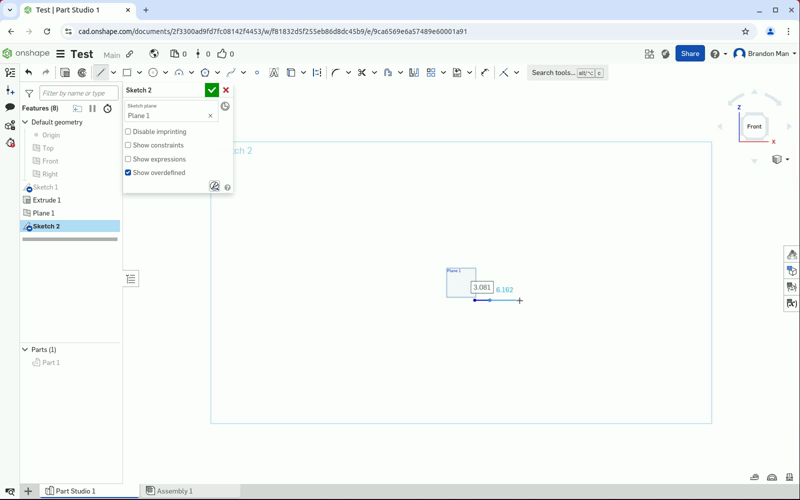
mouse_move(489, 285)
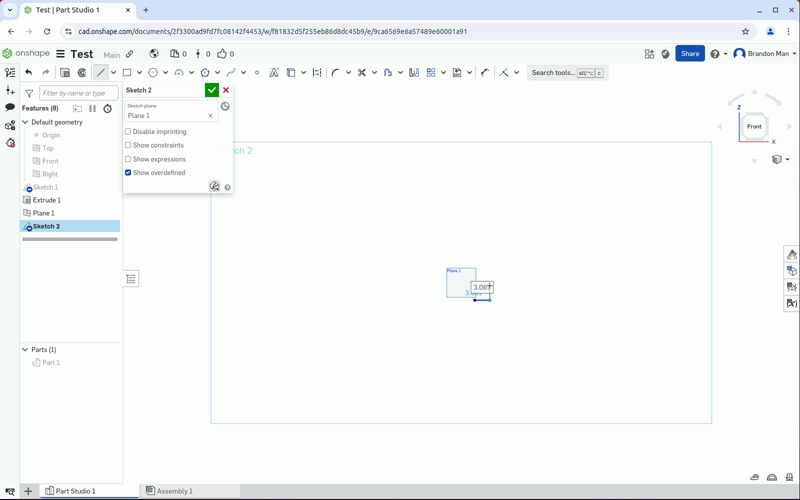
click(489, 285)
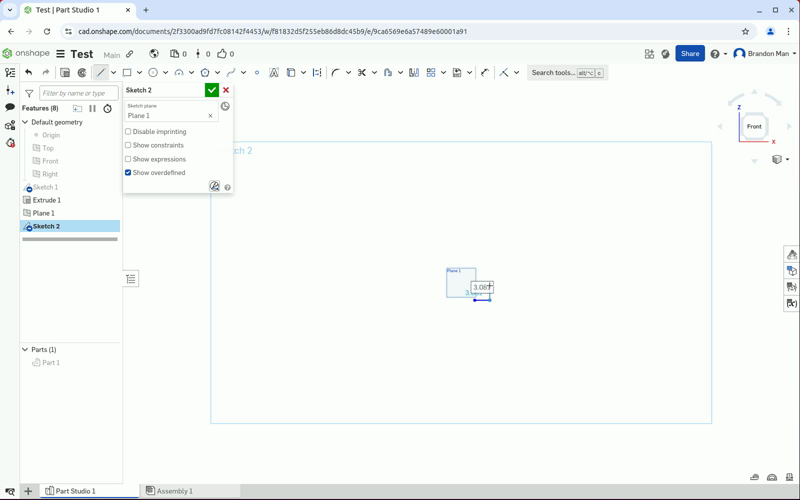
key_up(shift)
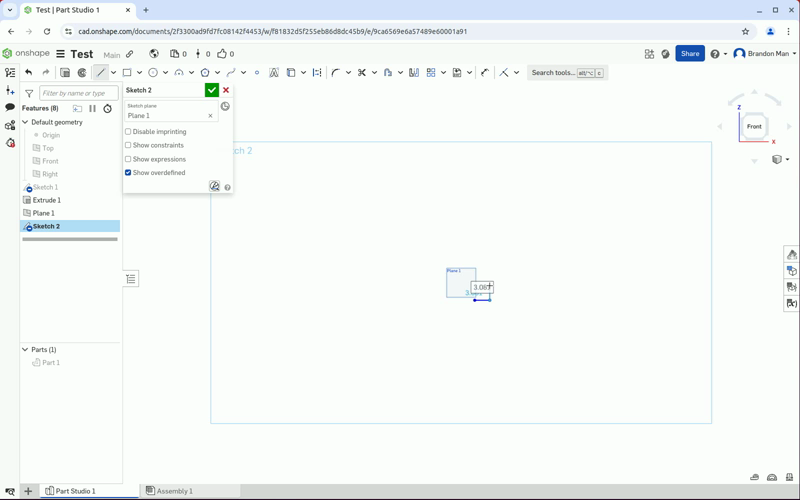
key_down(shift)
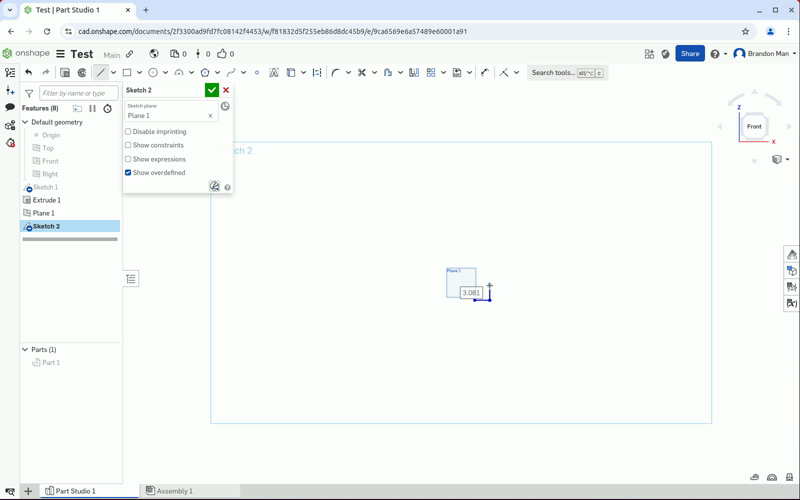
mouse_move(519, 285)
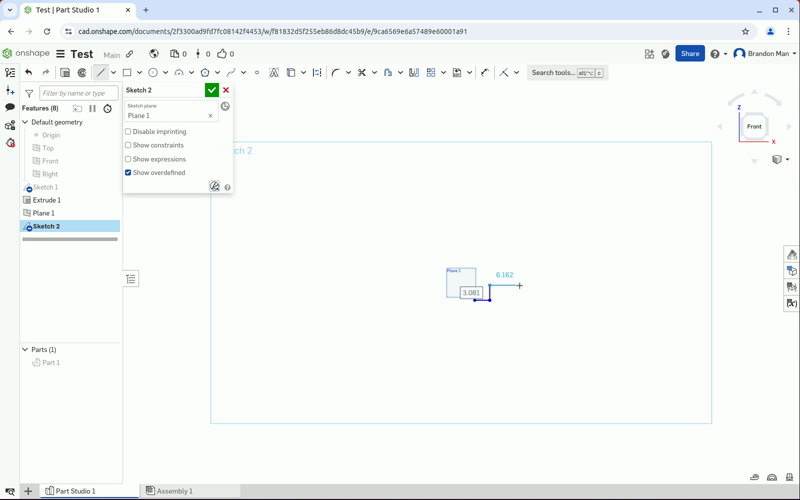
mouse_move(474, 285)
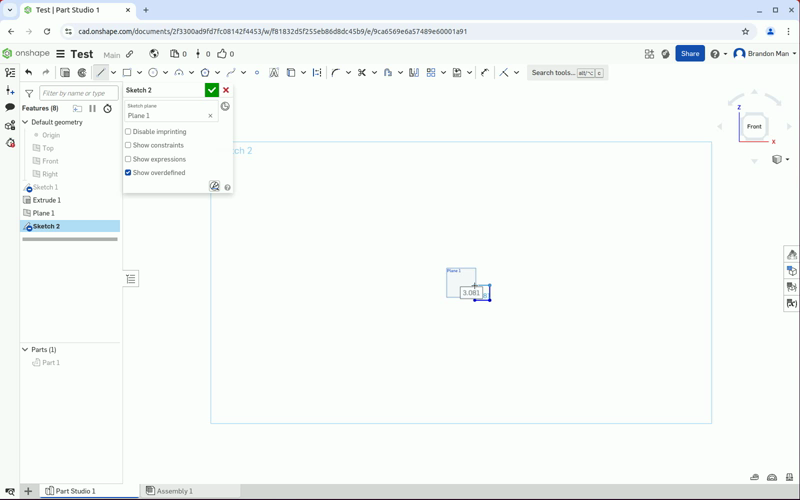
click(474, 285)
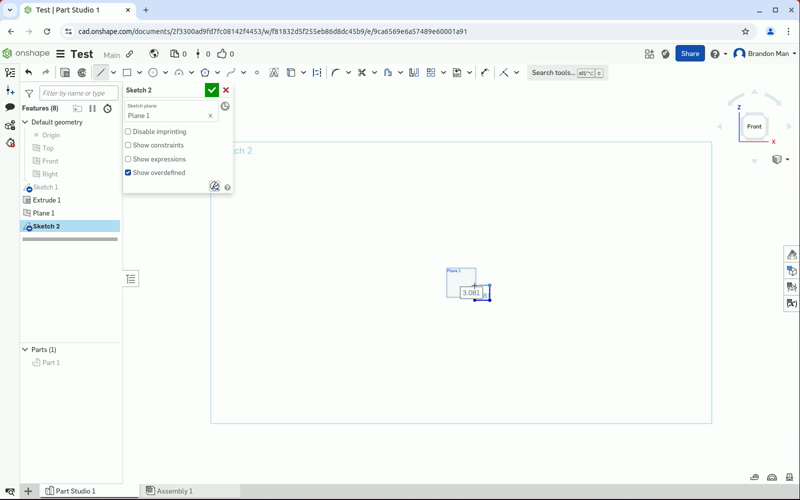
key_up(shift)
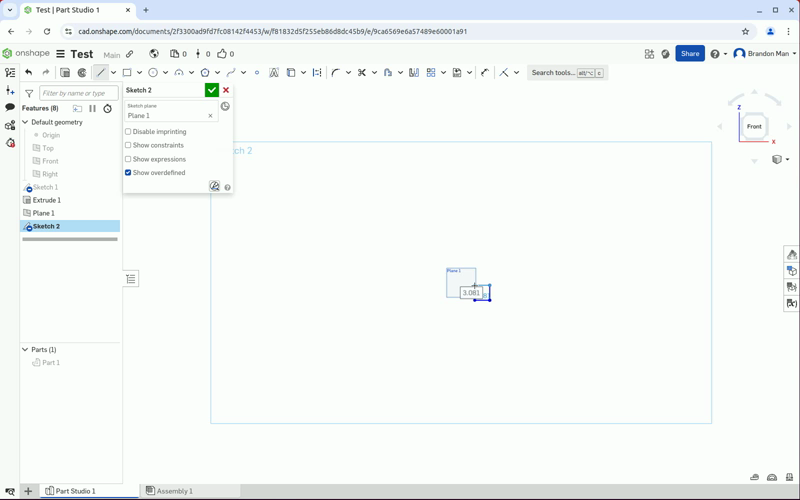
key(esc)
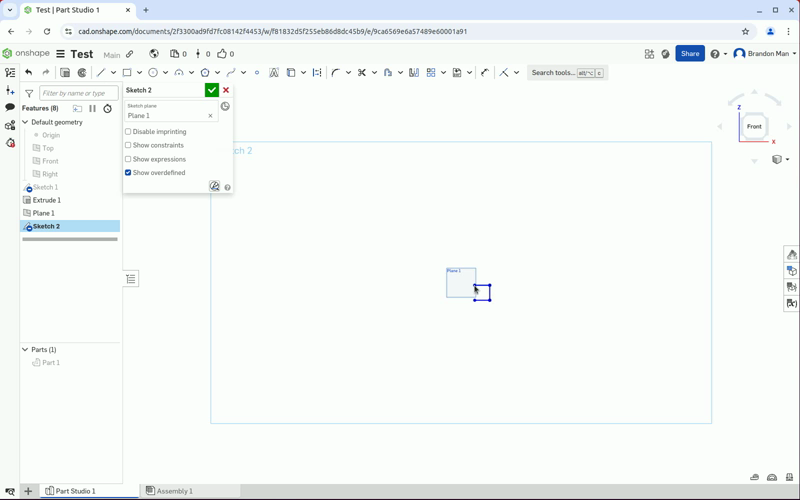
key(a)
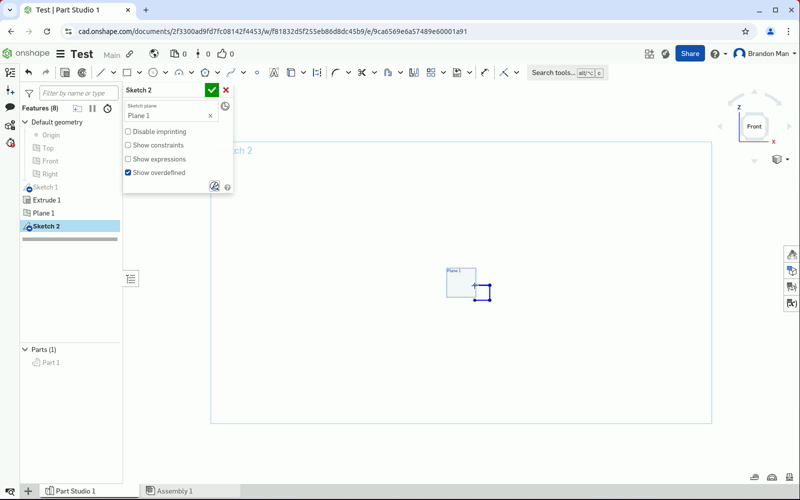
mouse_move(474, 285)
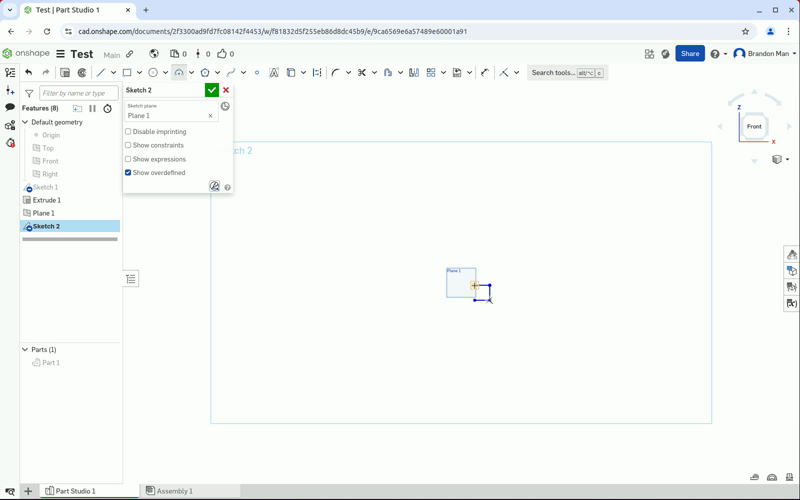
click(474, 285)
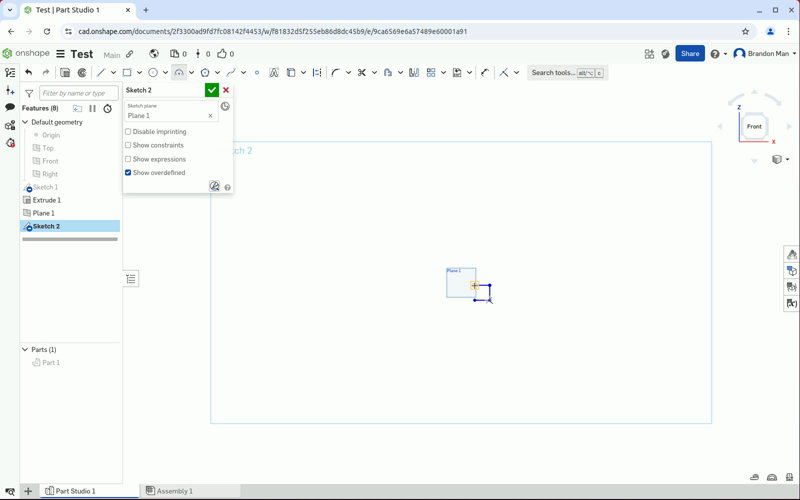
mouse_move(474, 300)
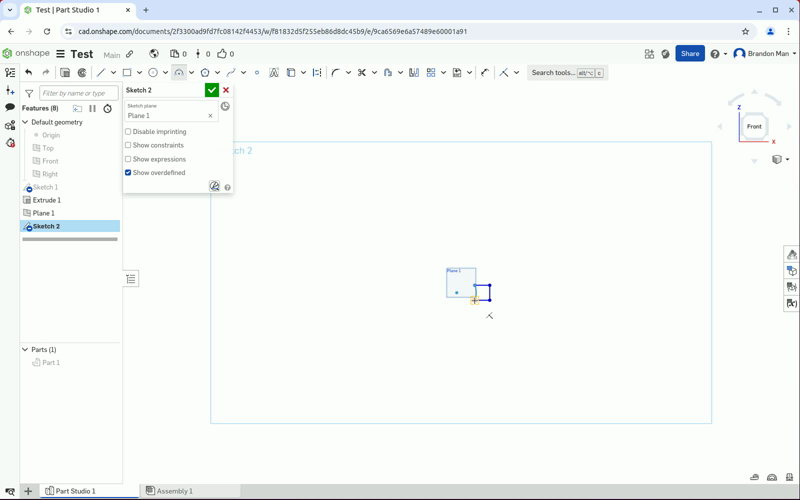
click(474, 300)
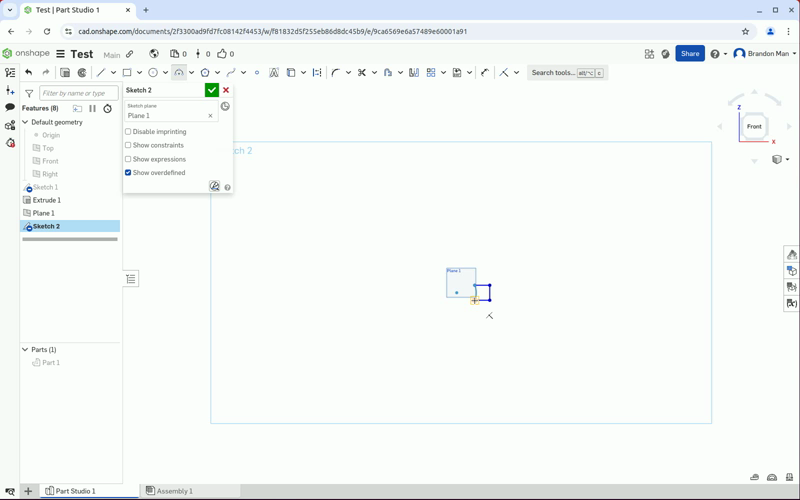
key_down(shift)
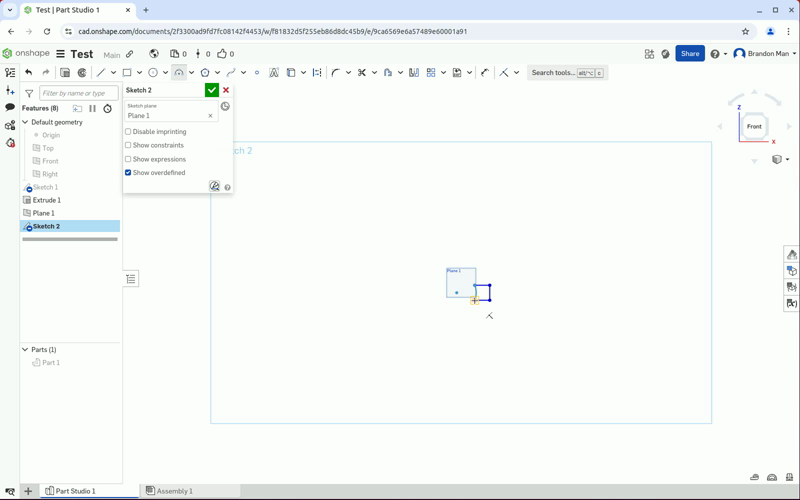
mouse_move(467, 292)
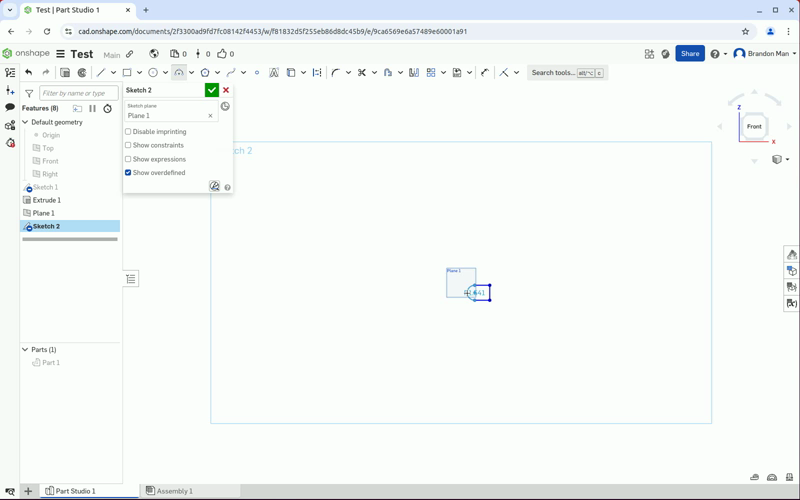
click(467, 292)
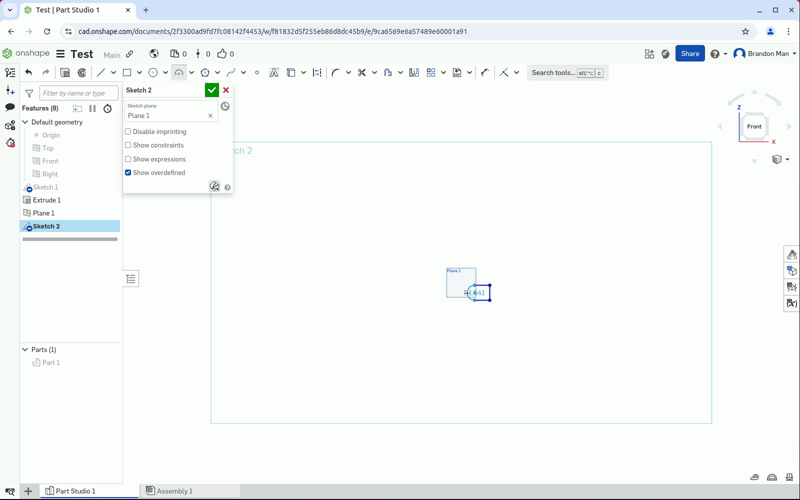
key_up(shift)
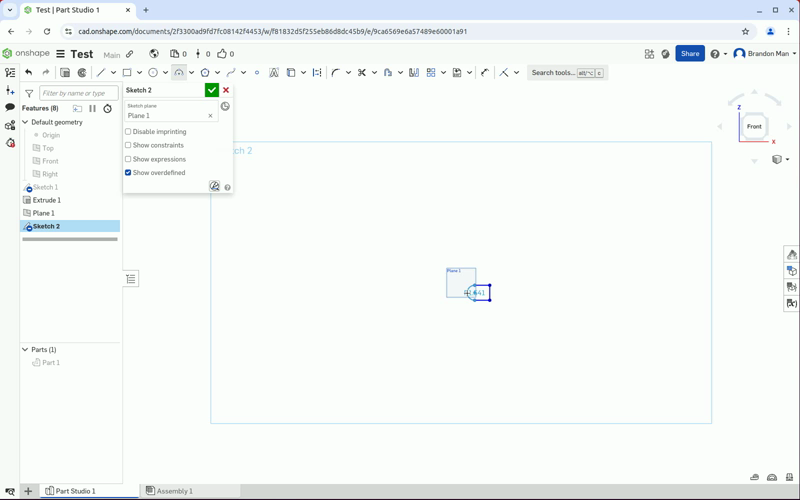
key(esc)
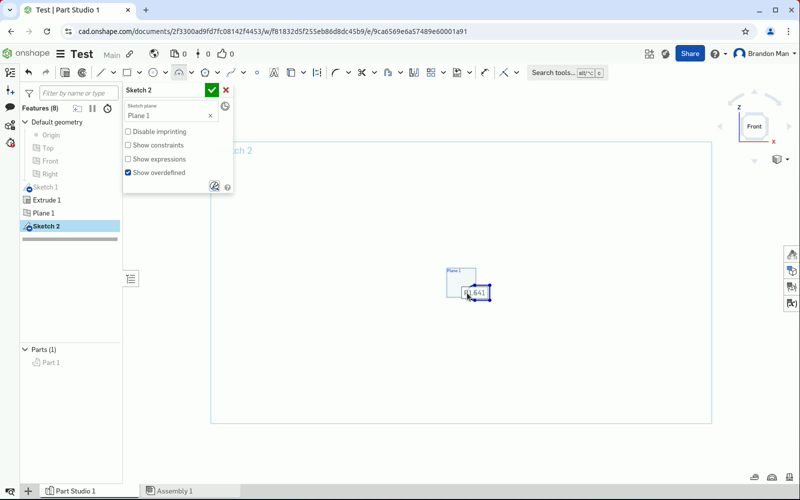
mouse_move(480, 295)
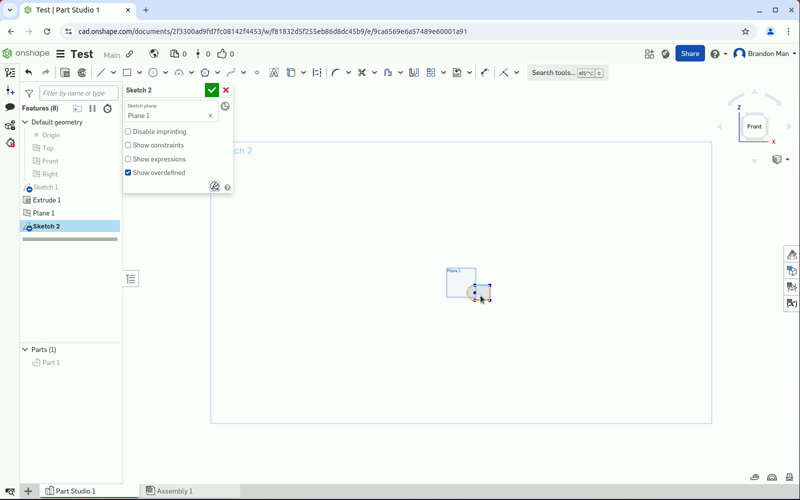
scroll(6)
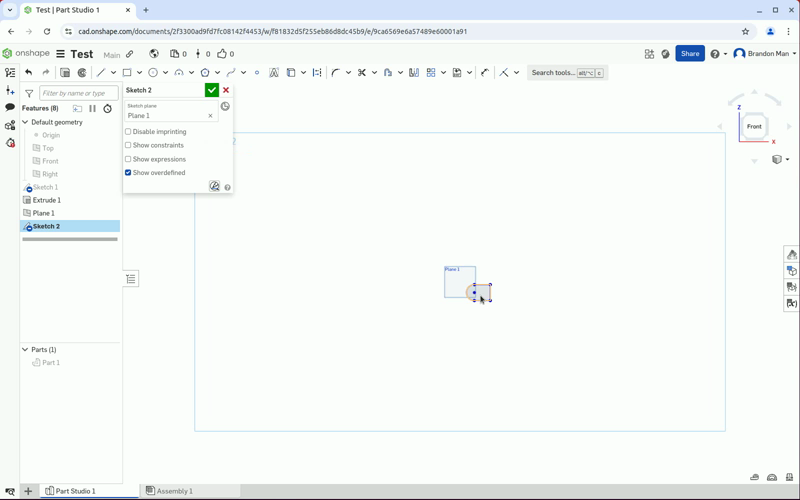
scroll(6)
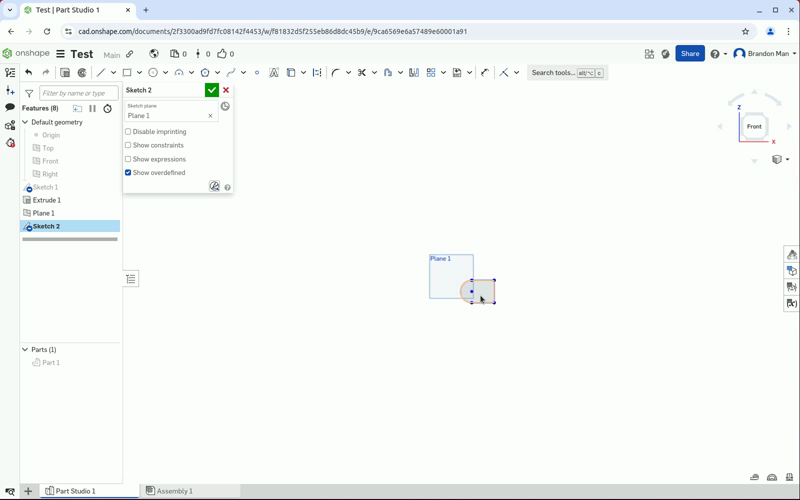
scroll(6)
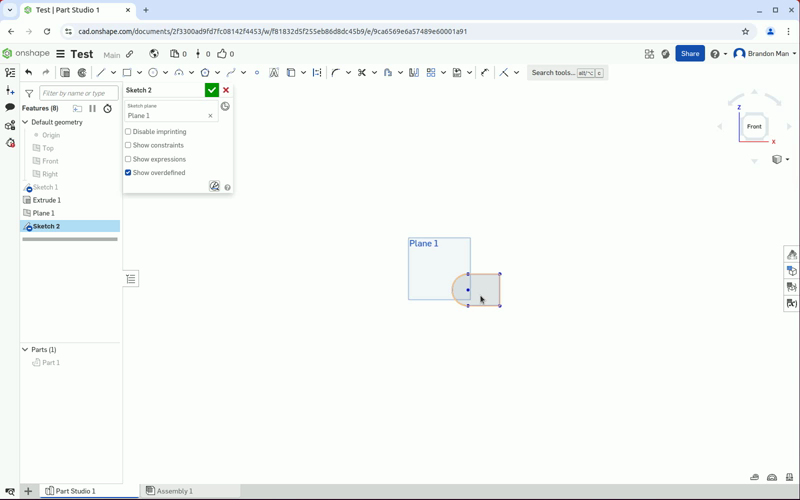
scroll(6)
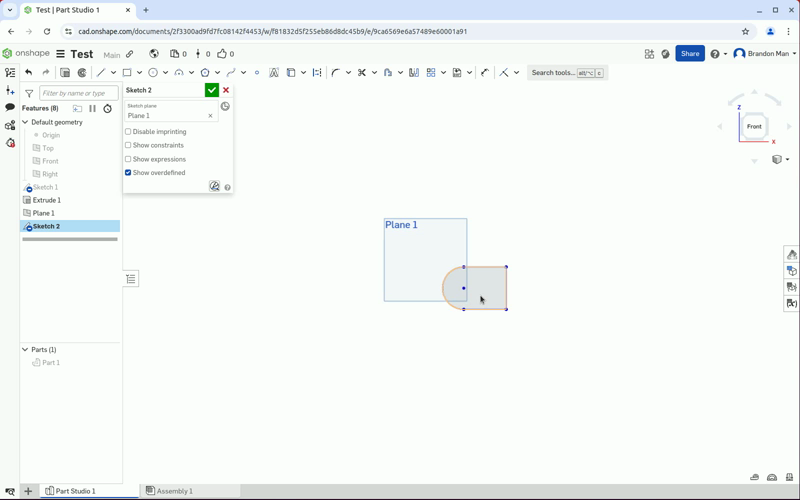
scroll(6)
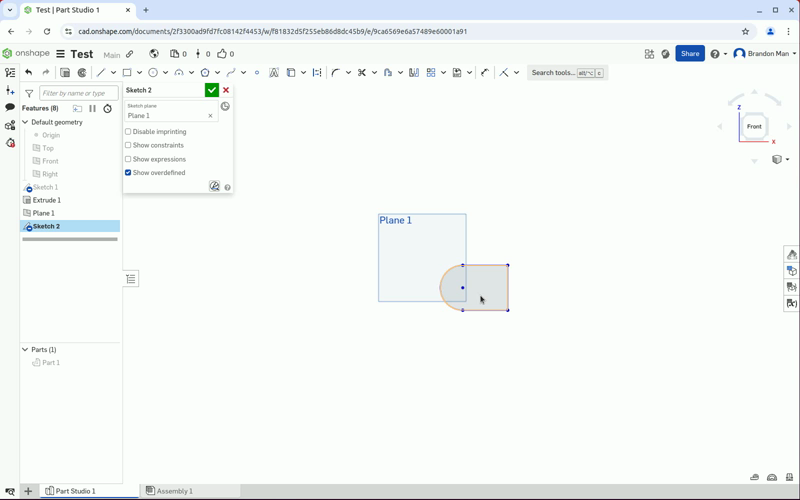
scroll(6)
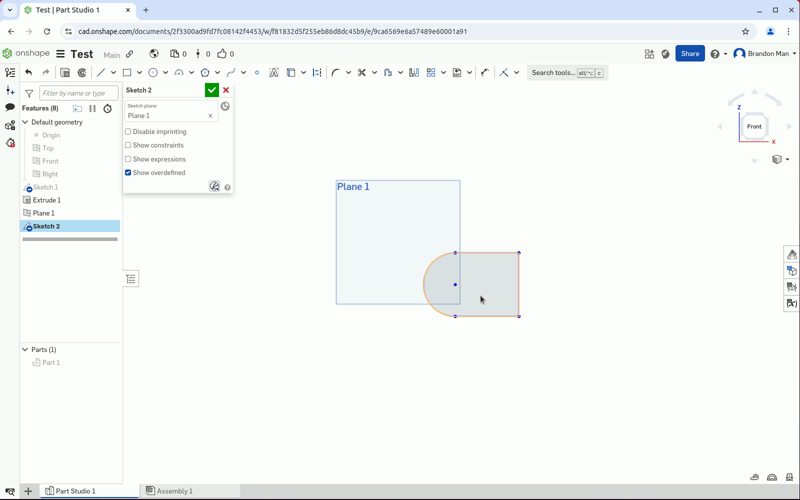
scroll(6)
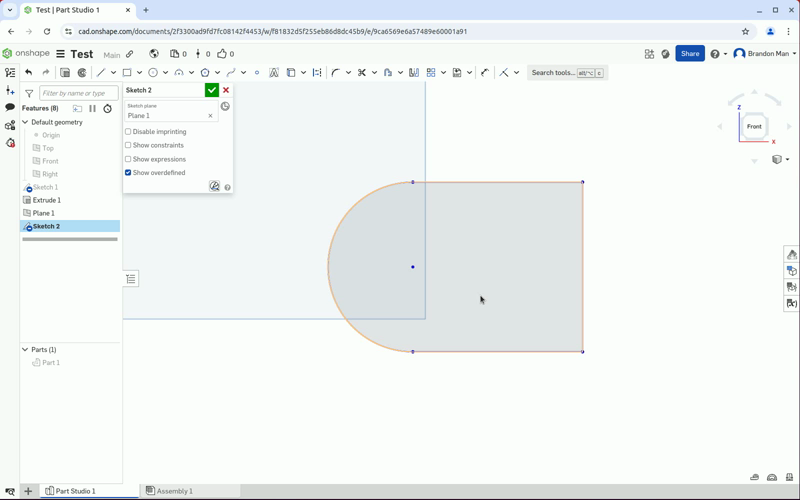
click(480, 295)
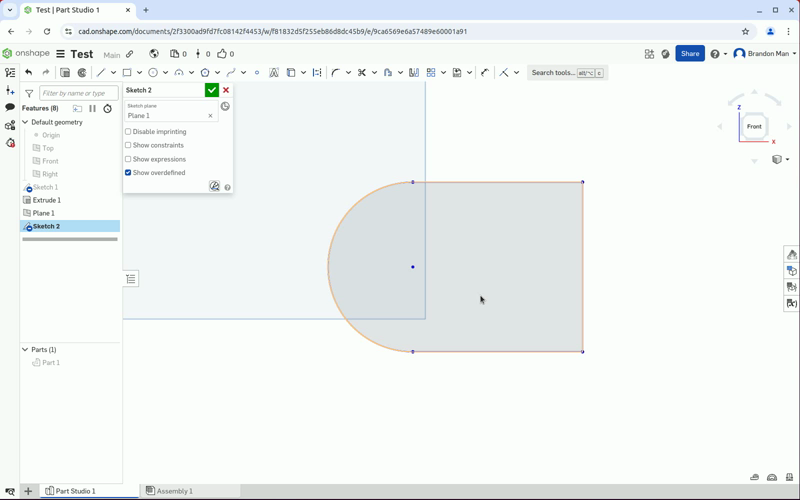
scroll(-6)
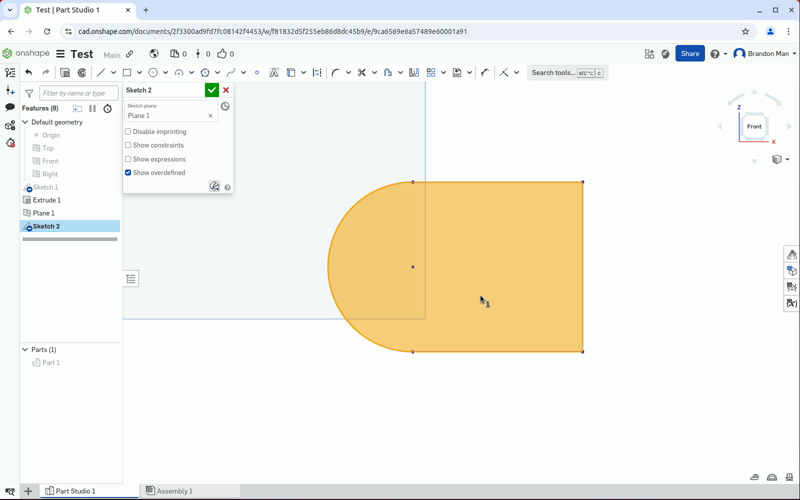
scroll(-6)
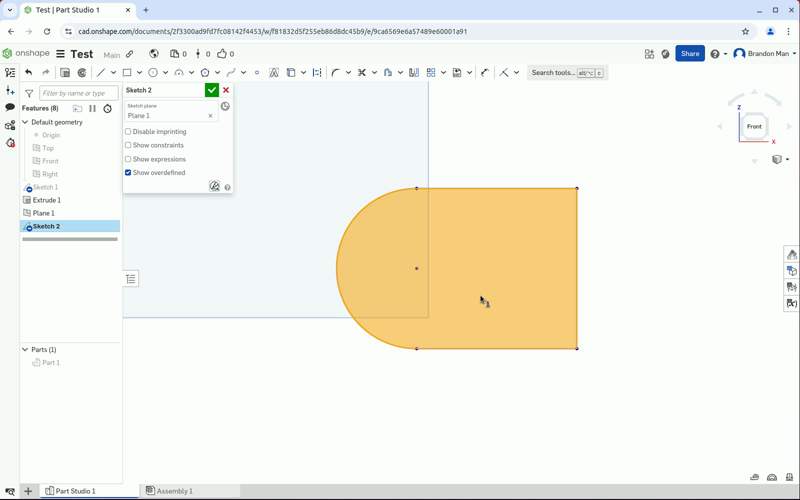
scroll(-6)
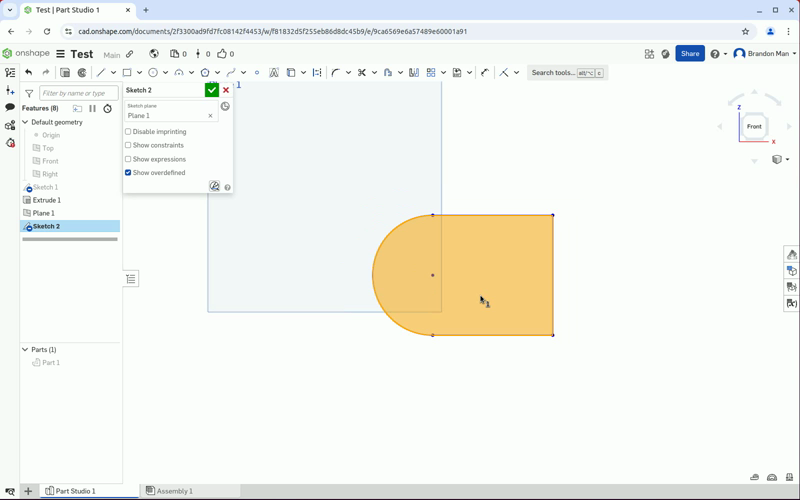
scroll(-6)
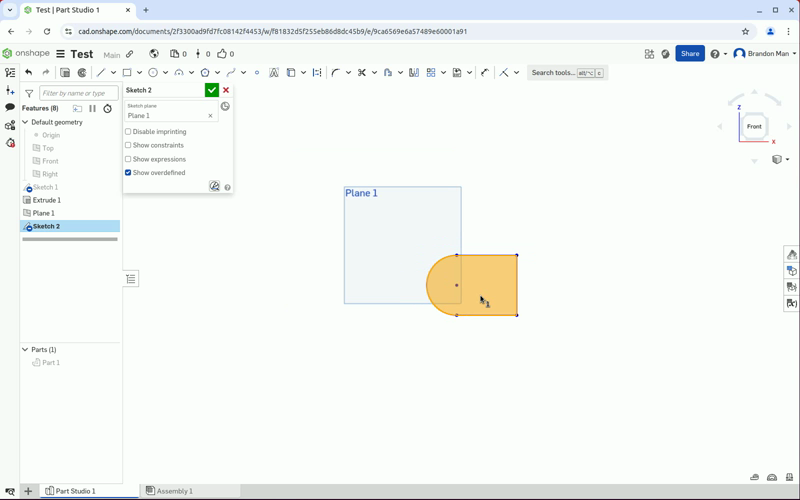
scroll(-6)
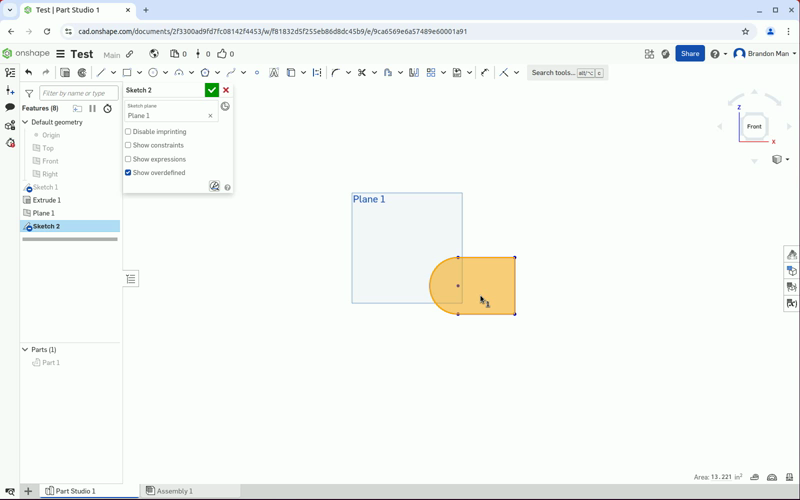
scroll(-6)
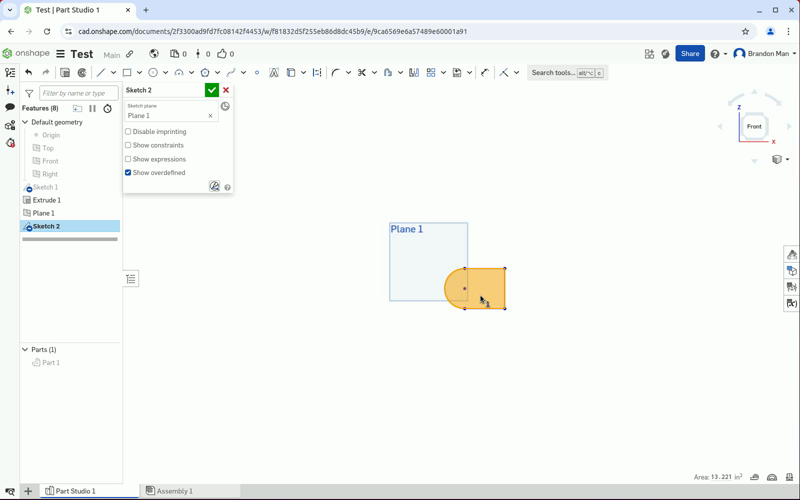
scroll(-6)
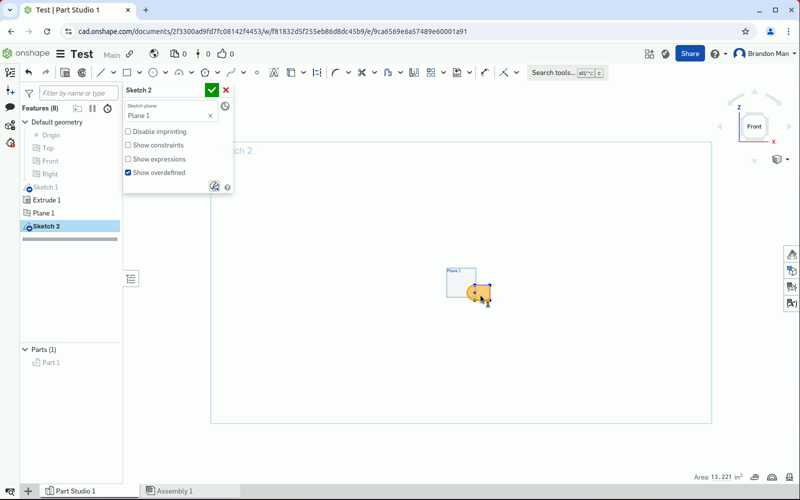
mouse_move(73, 352)
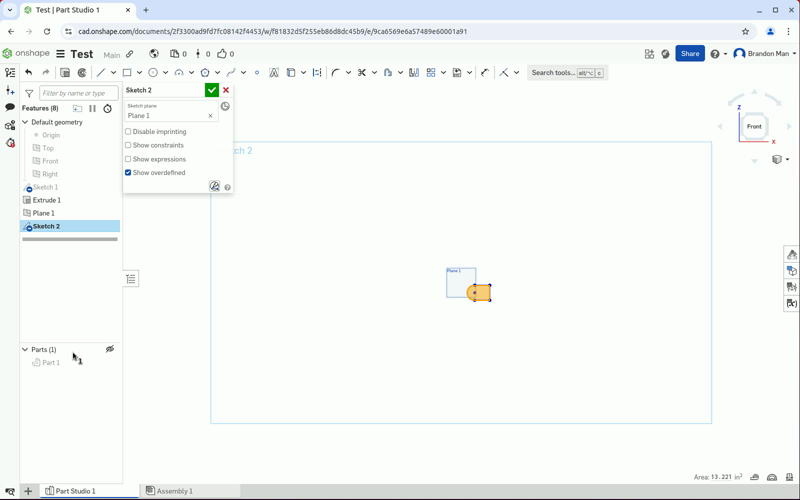
key(shift+y)
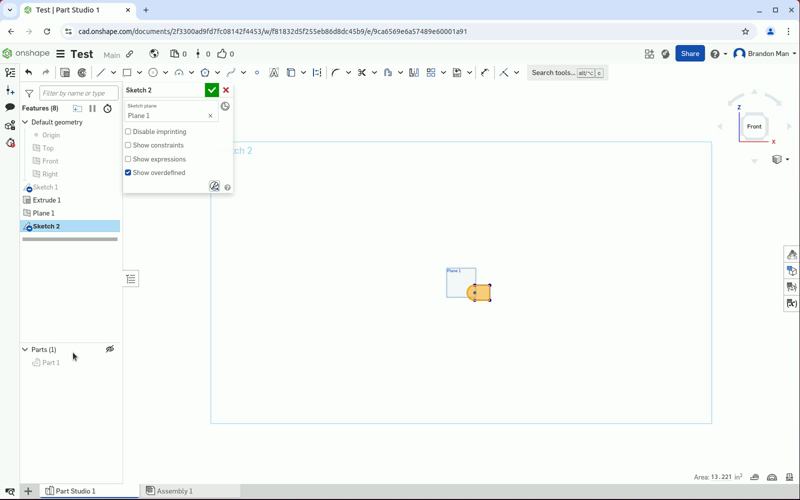
key(shift+e)
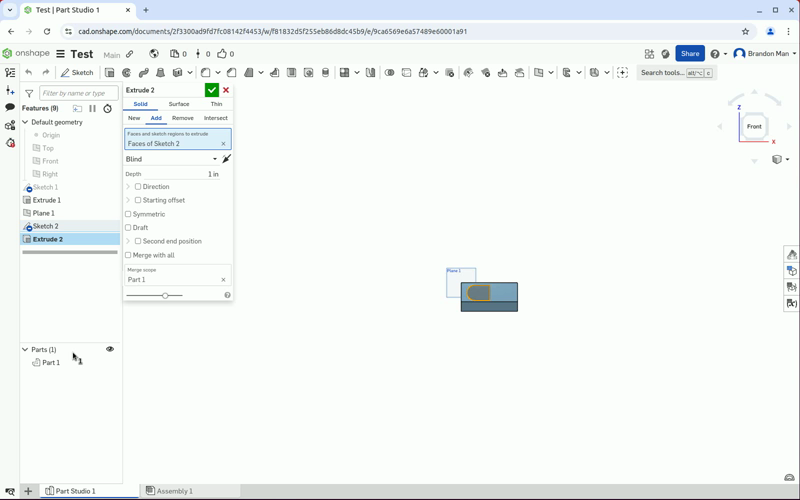
mouse_move(143, 106)
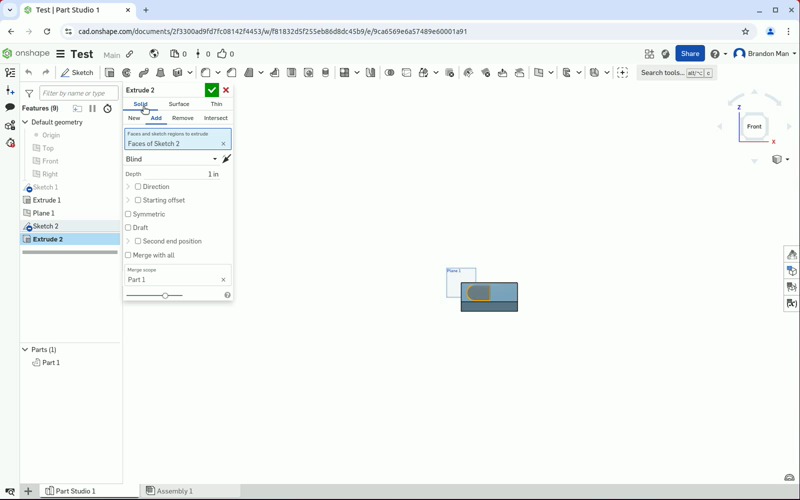
click(143, 106)
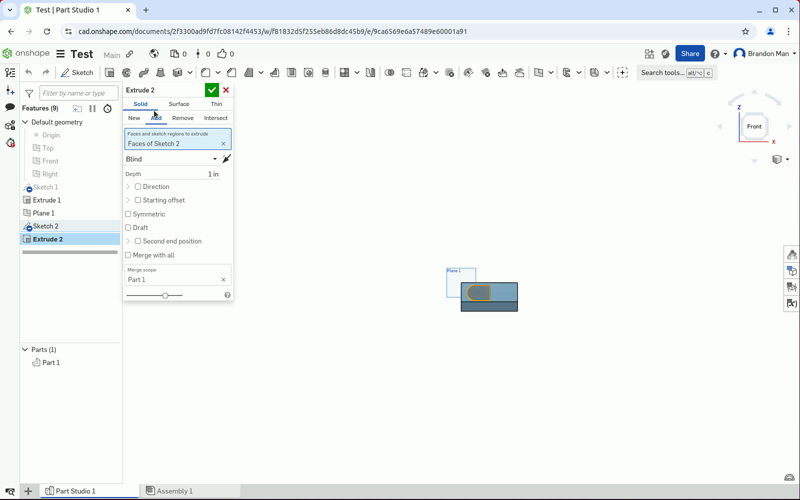
mouse_move(186, 120)
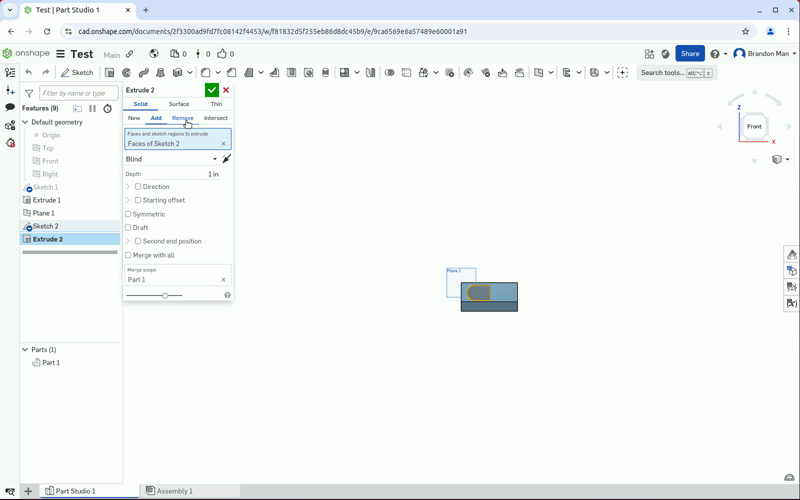
click(186, 120)
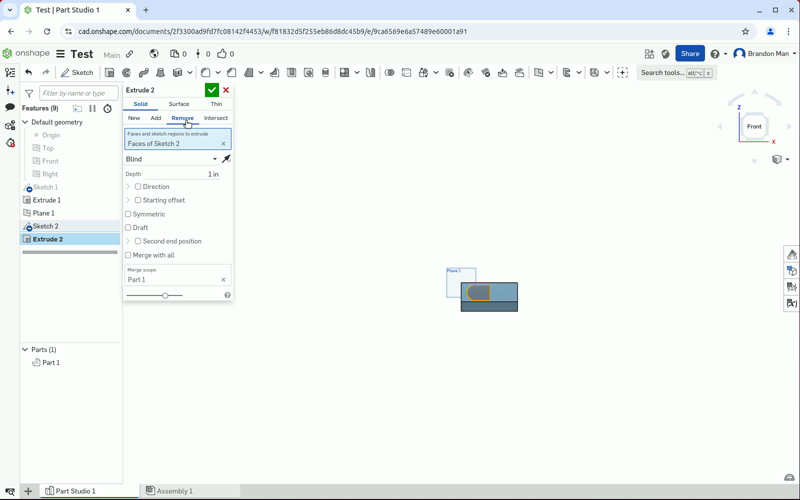
key(tab, 4)
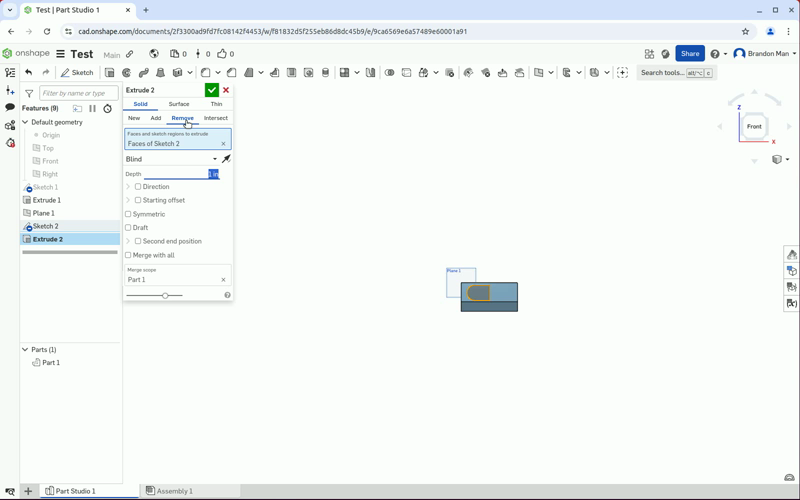
text(0.963)
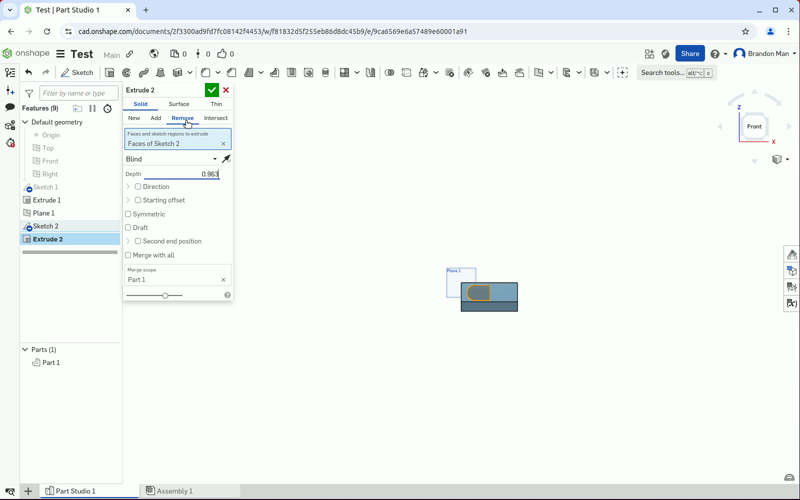
key(tab, 6)
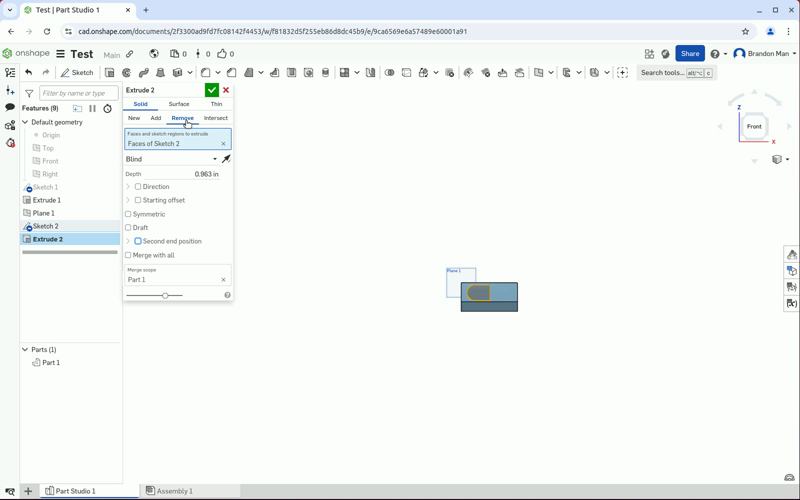
key(space)
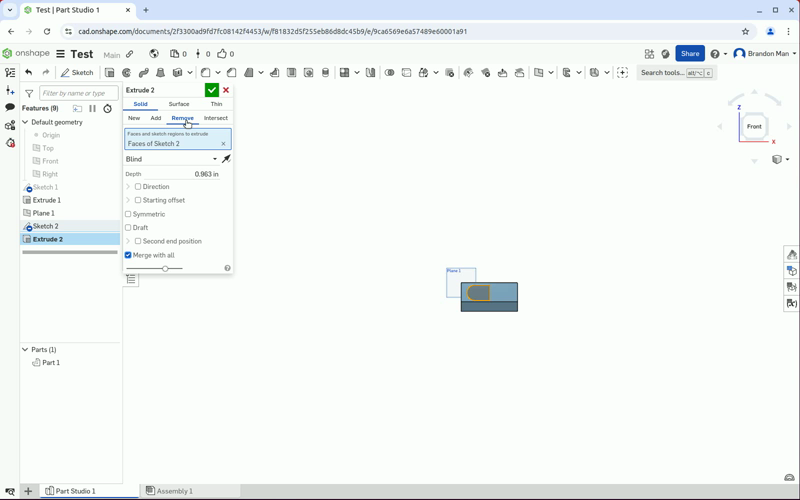
key(enter)
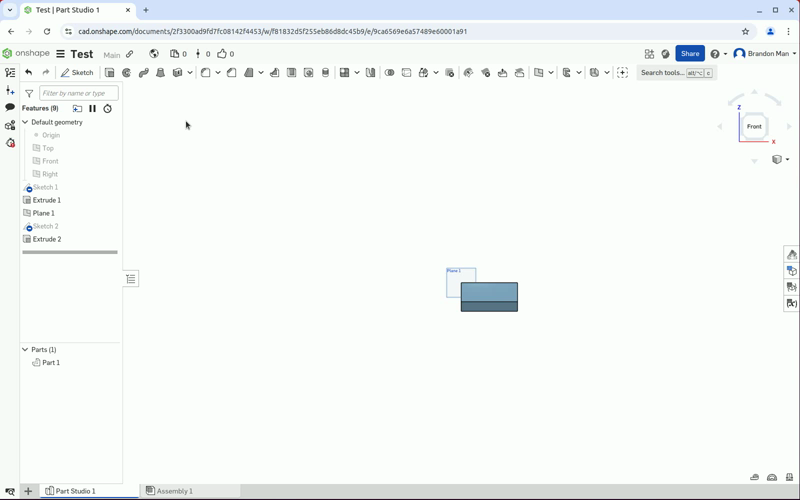
key(shift+h)
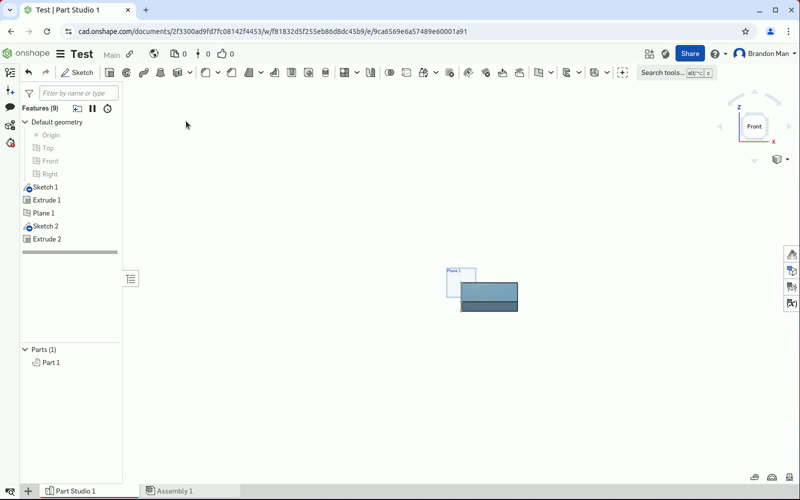
key(shift+h)
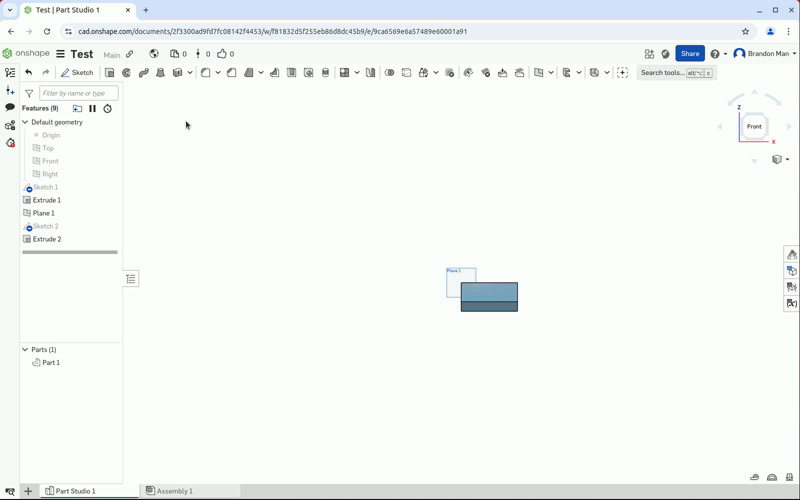
mouse_move(73, 189)
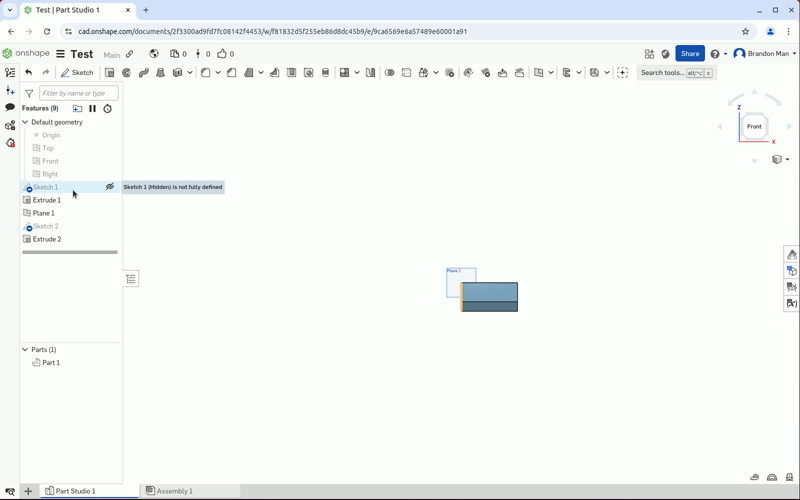
click(73, 189)
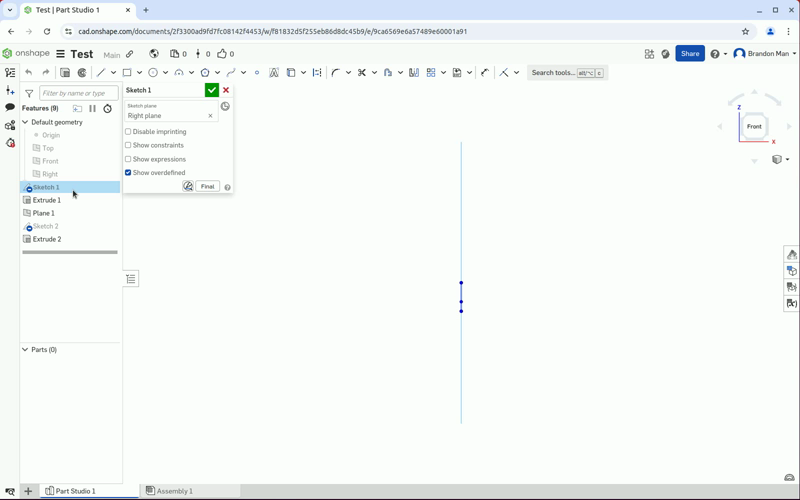
mouse_move(229, 92)
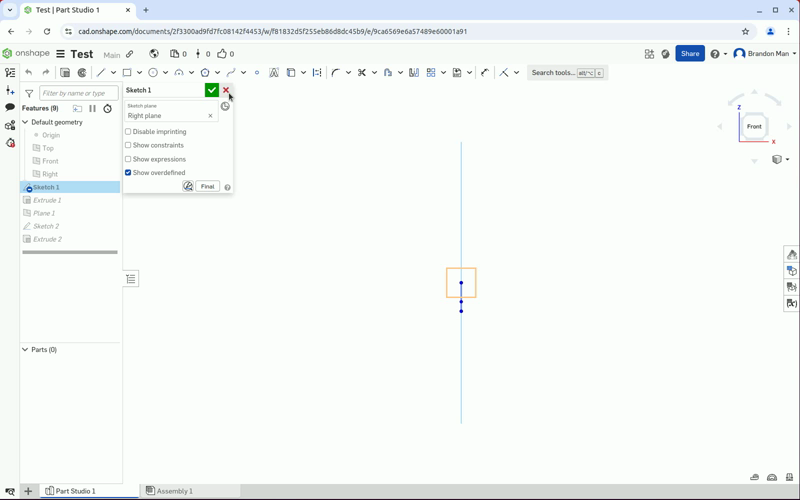
click(229, 92)
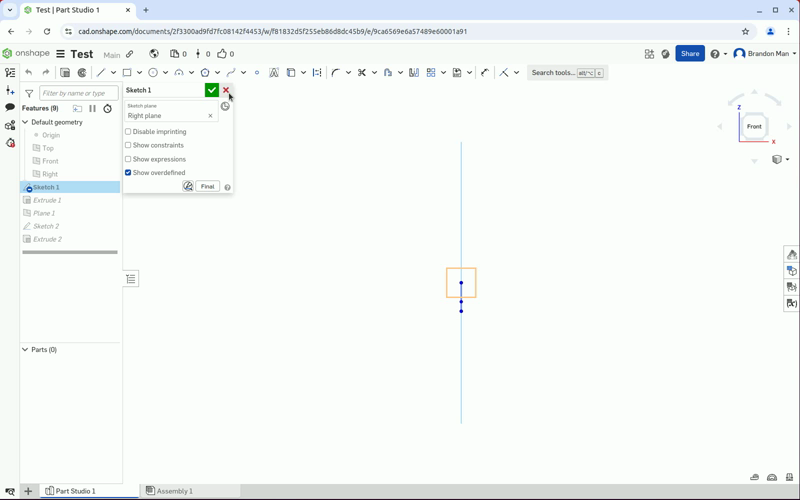
key(shift+s)
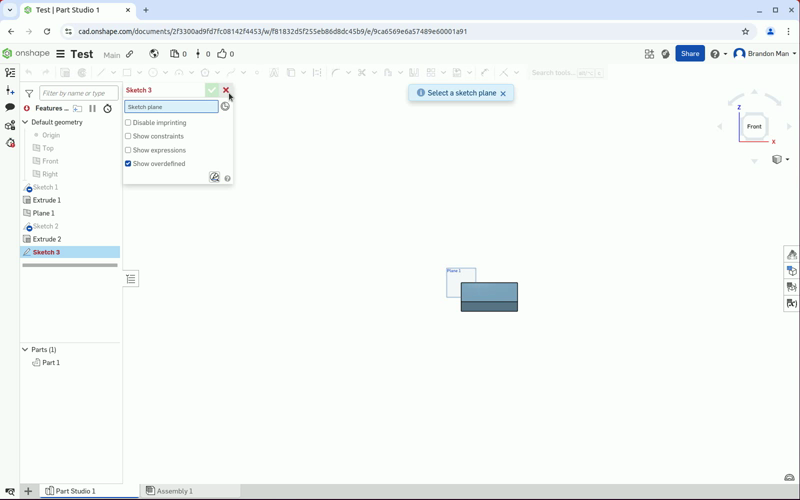
mouse_move(73, 215)
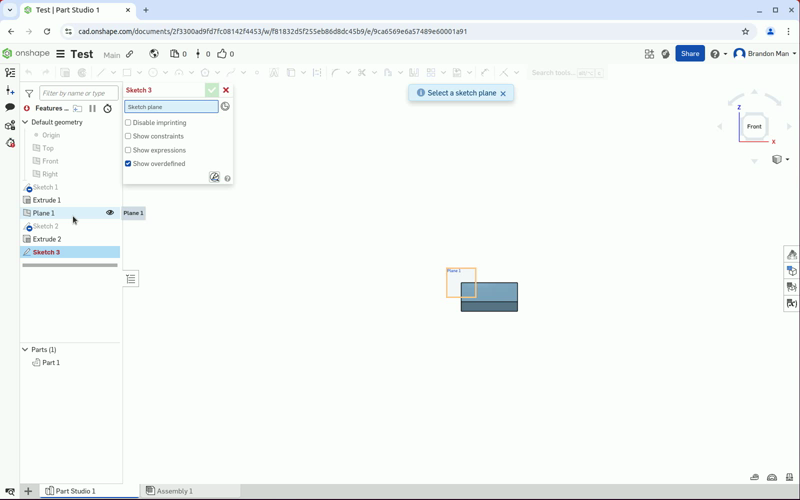
click(73, 215)
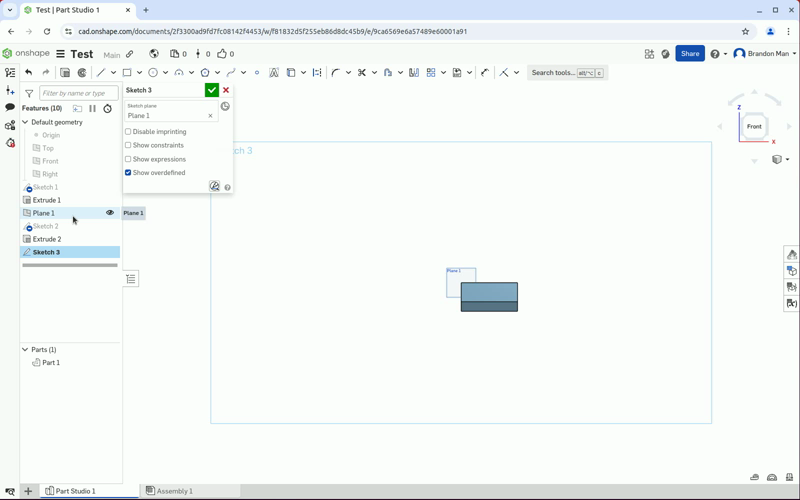
mouse_move(73, 352)
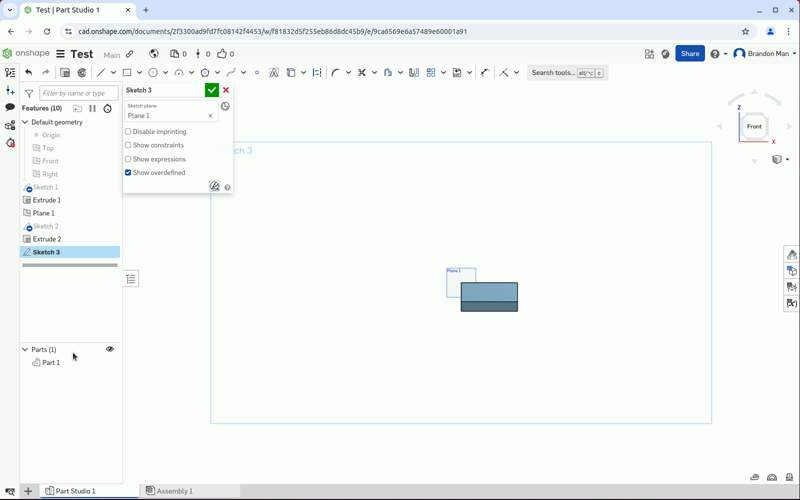
key(y)
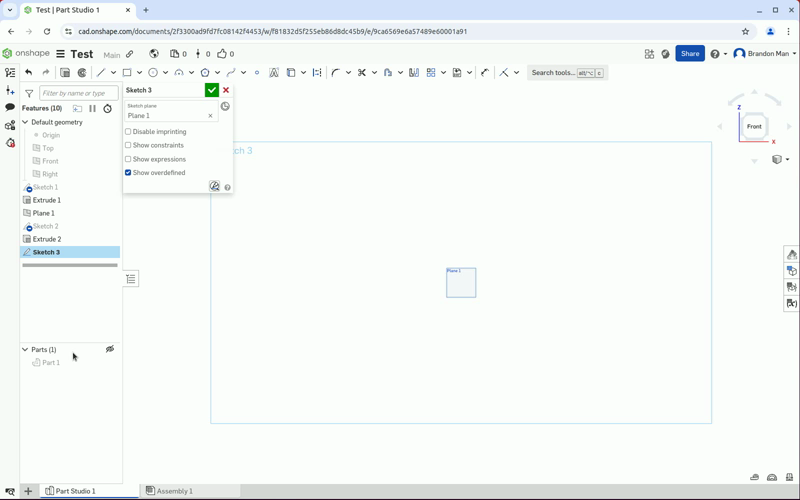
key(l)
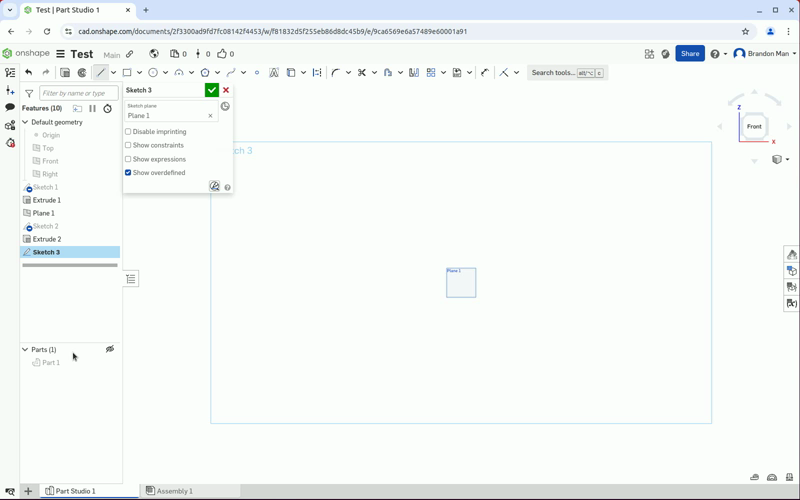
key_down(shift)
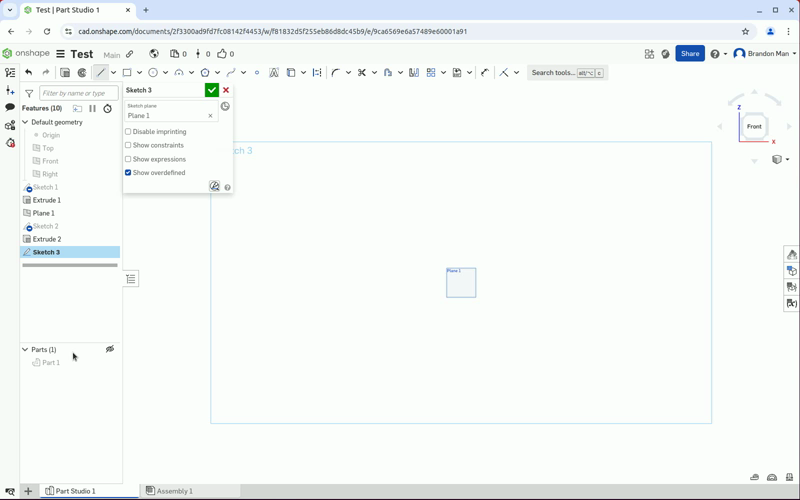
mouse_move(489, 300)
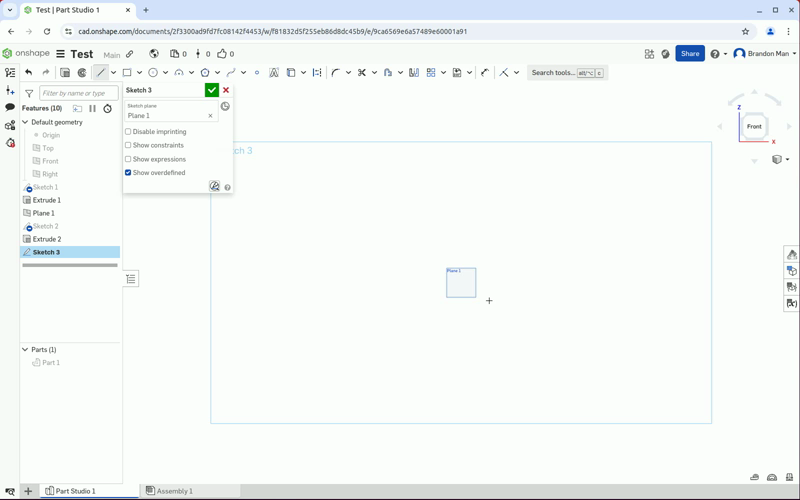
click(489, 300)
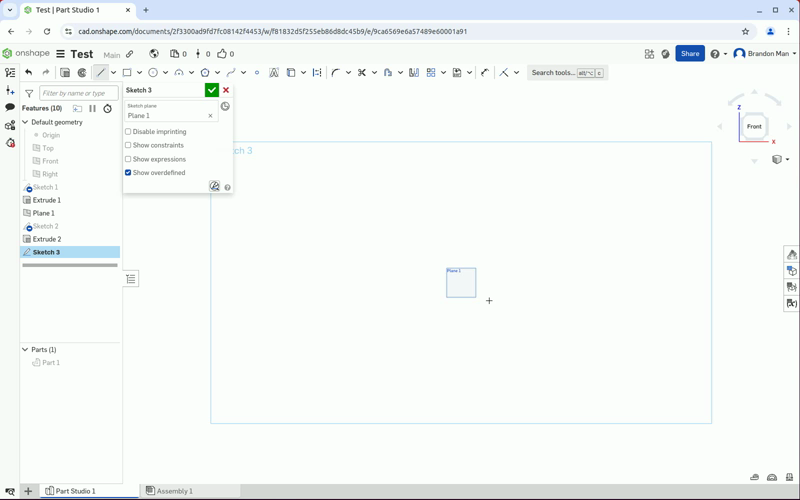
key_up(shift)
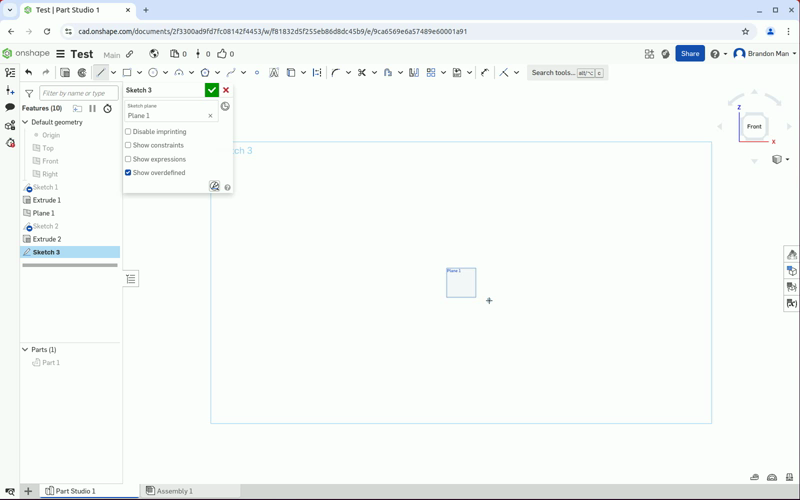
key_down(shift)
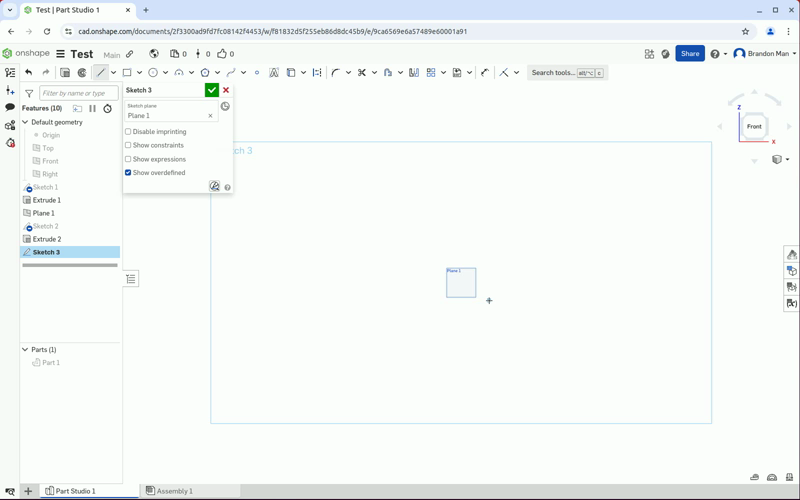
mouse_move(519, 300)
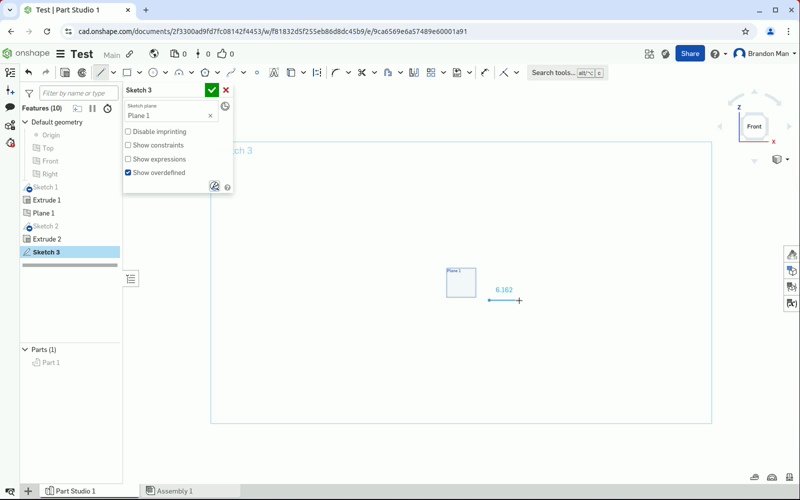
mouse_move(503, 300)
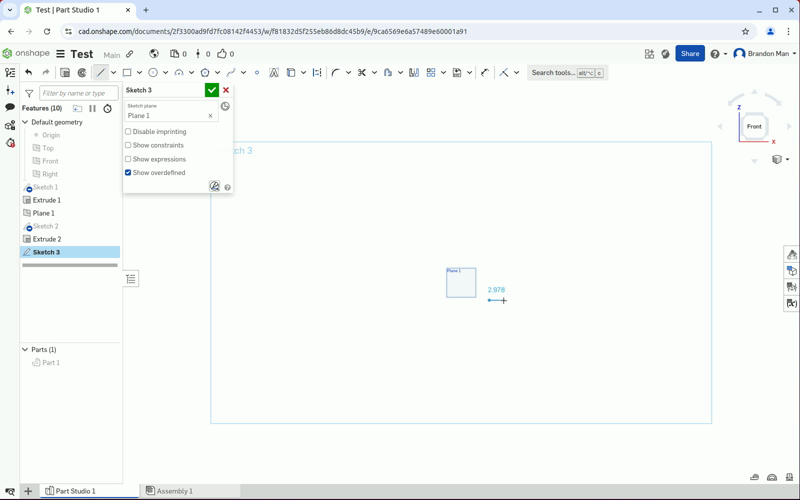
click(503, 300)
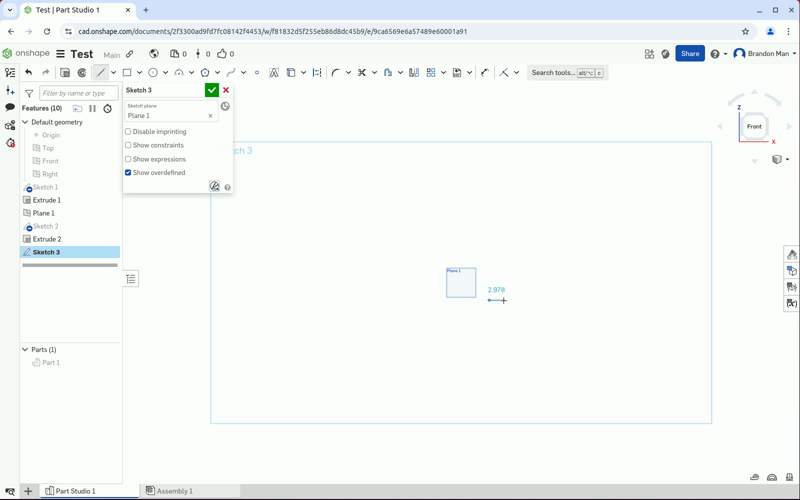
key_up(shift)
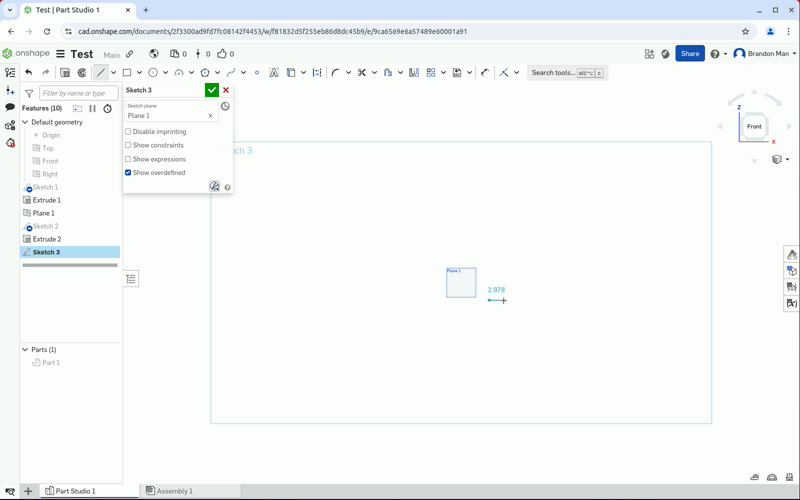
key(esc)
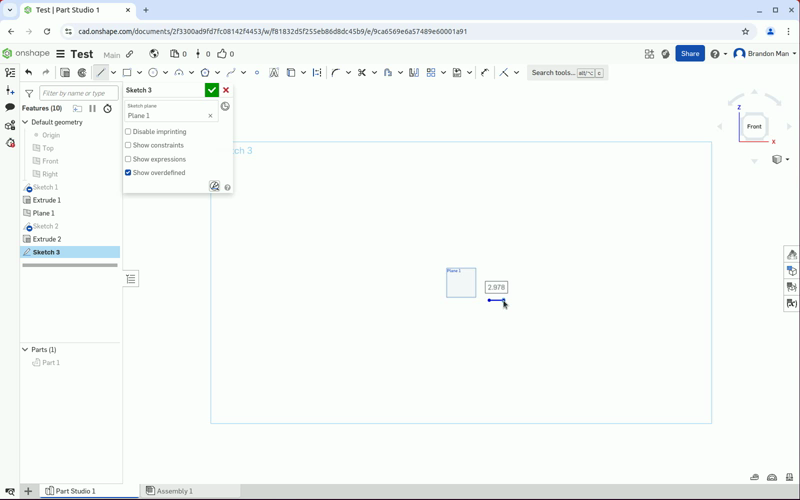
key(a)
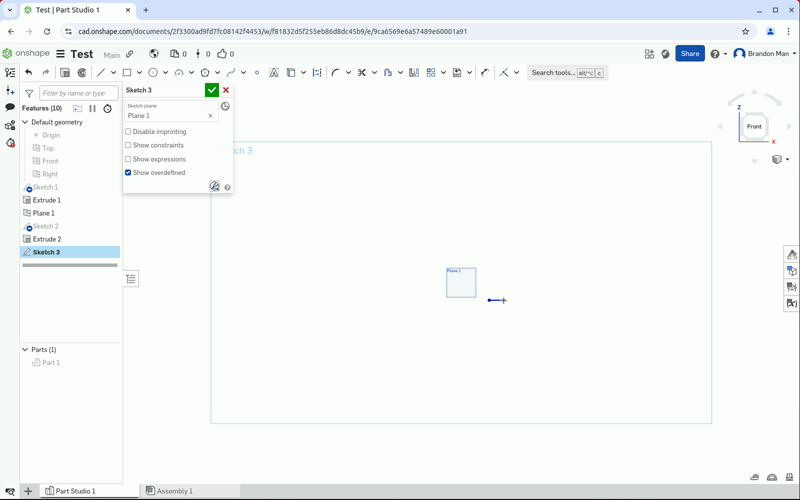
mouse_move(503, 300)
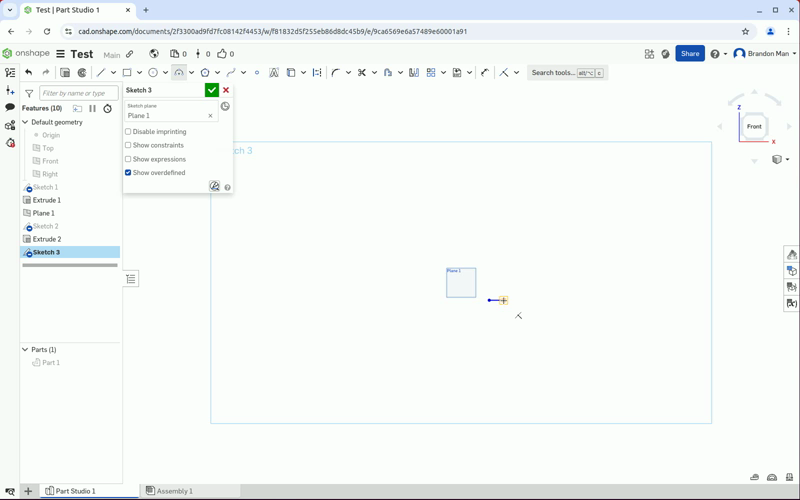
click(503, 300)
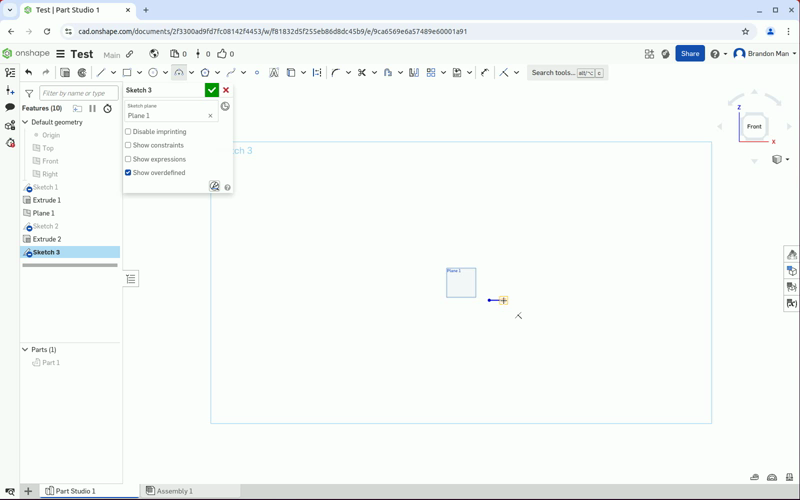
key_down(shift)
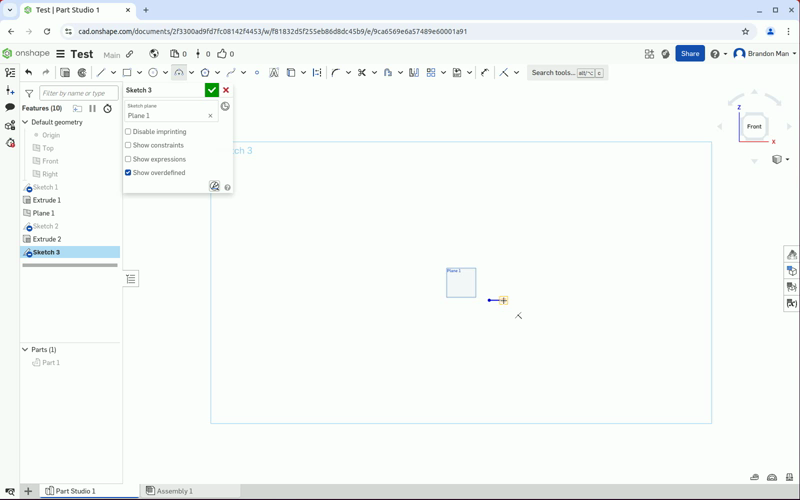
mouse_move(503, 285)
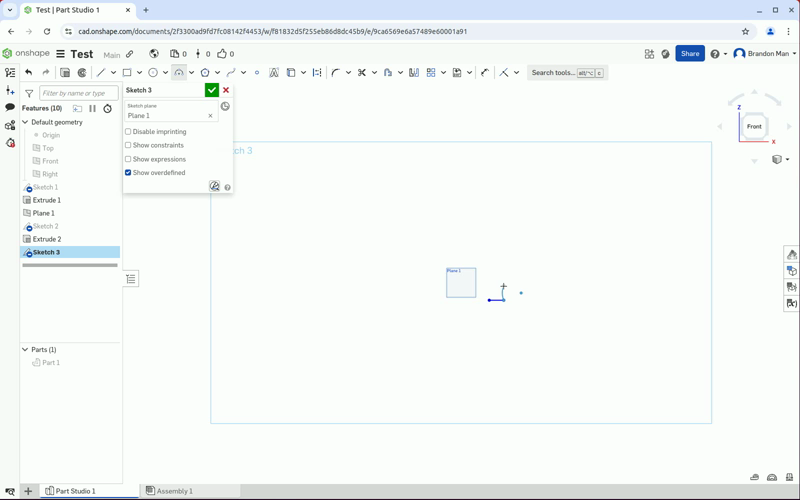
click(503, 285)
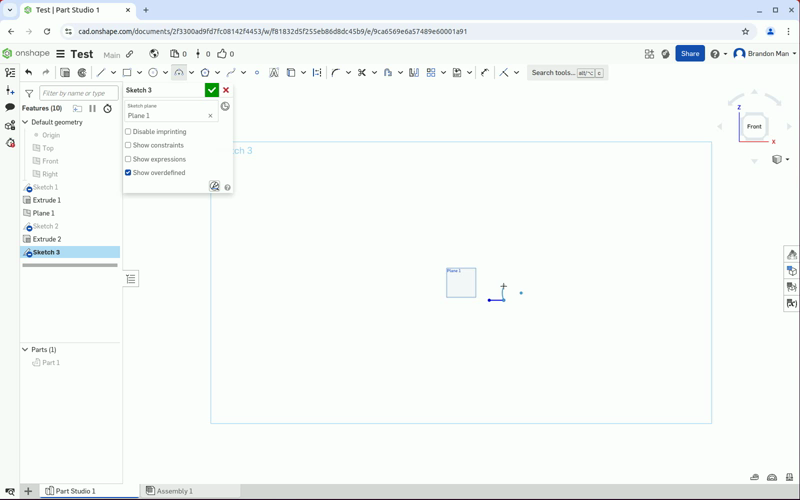
mouse_move(510, 293)
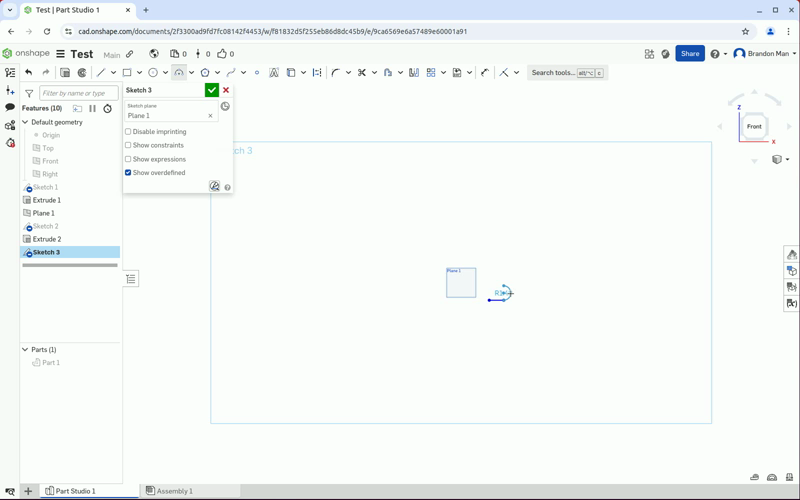
click(510, 293)
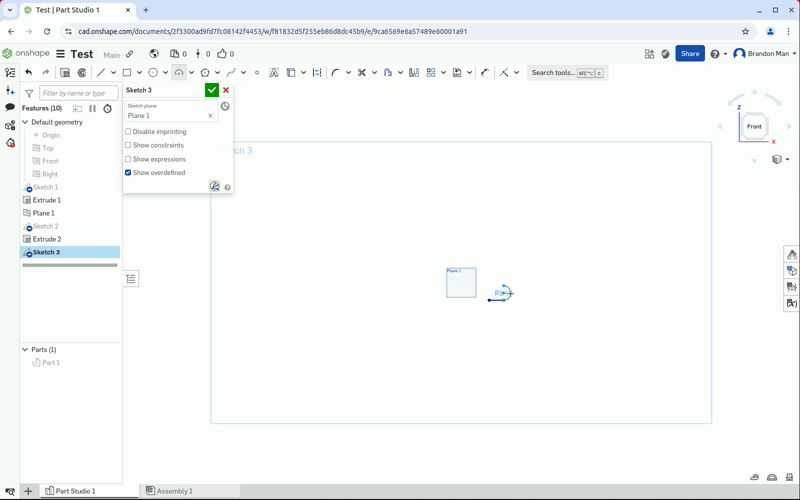
key_up(shift)
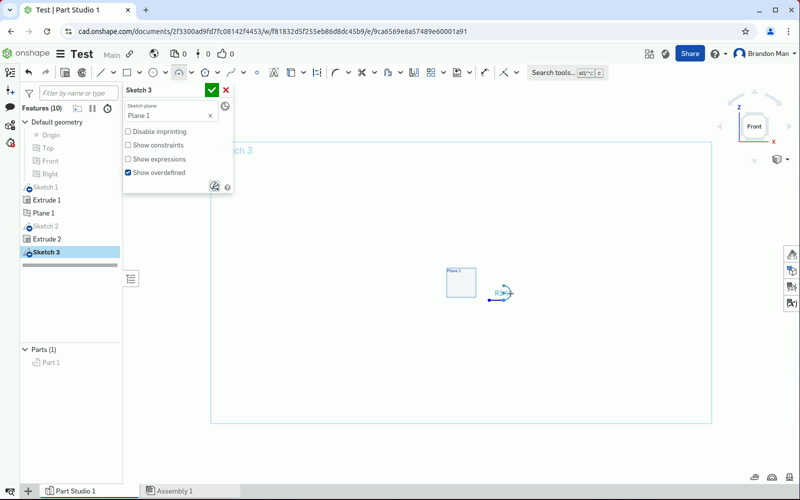
key(esc)
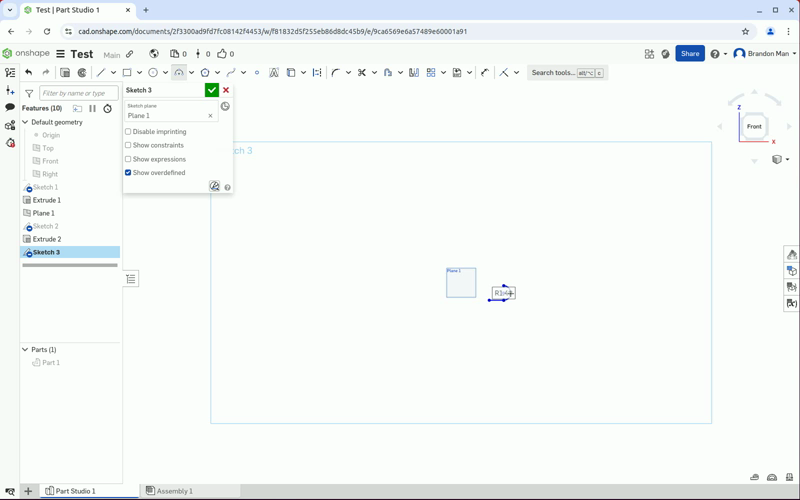
key(l)
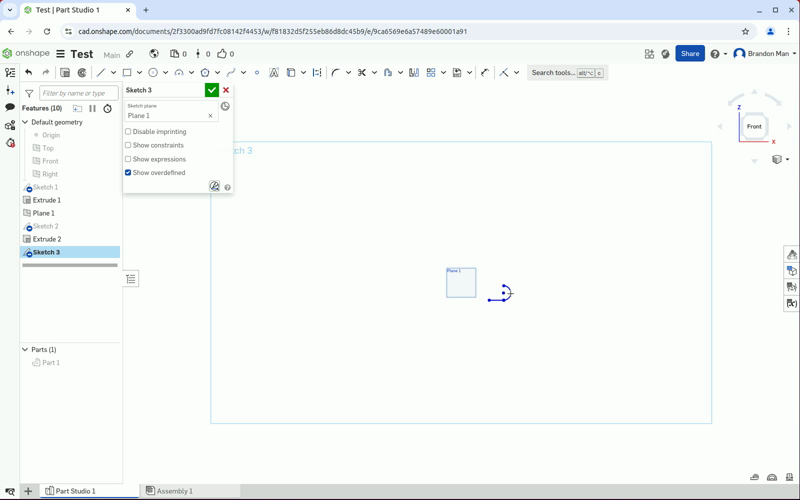
mouse_move(503, 285)
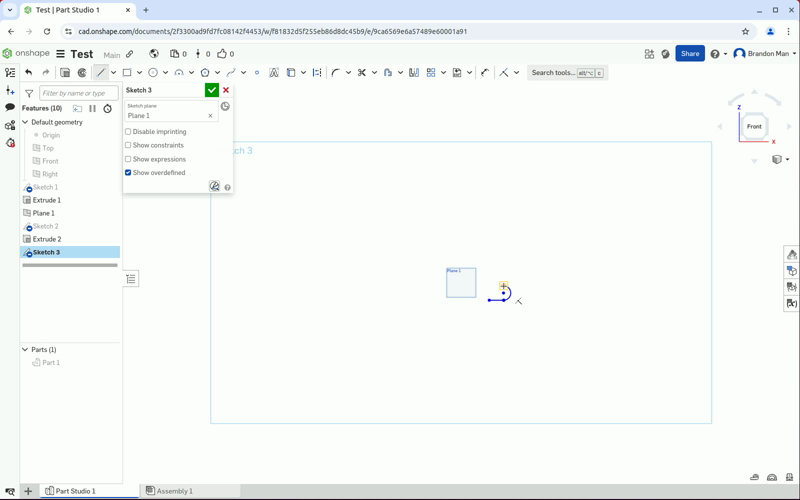
click(503, 285)
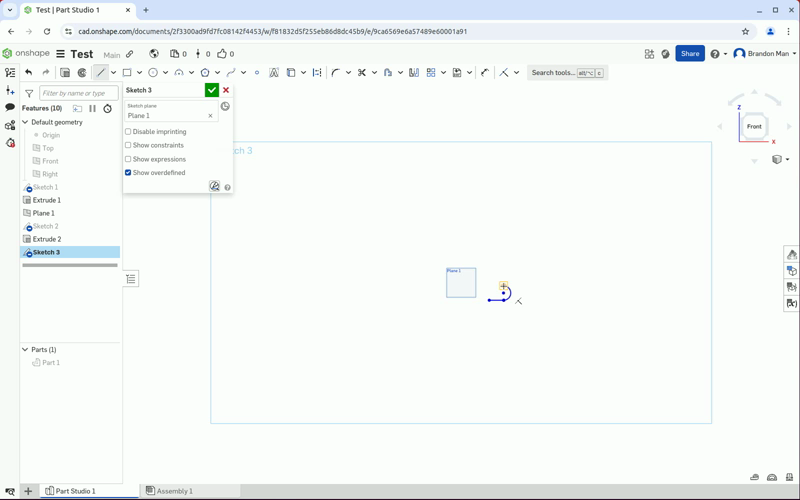
key_down(shift)
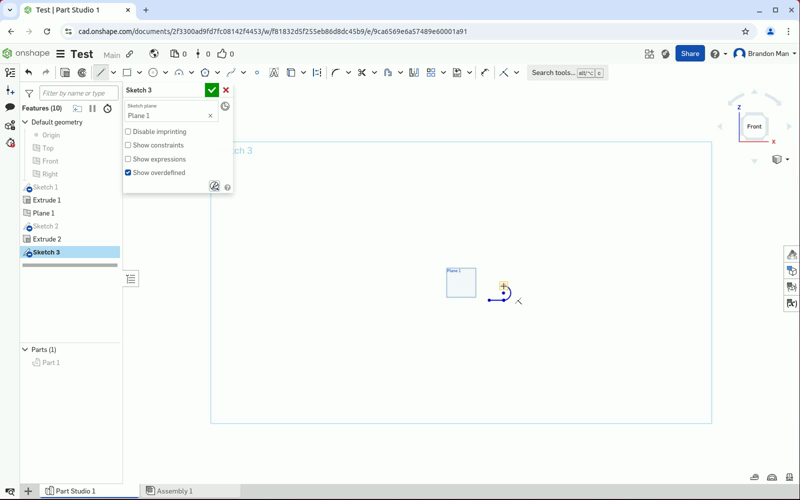
mouse_move(533, 285)
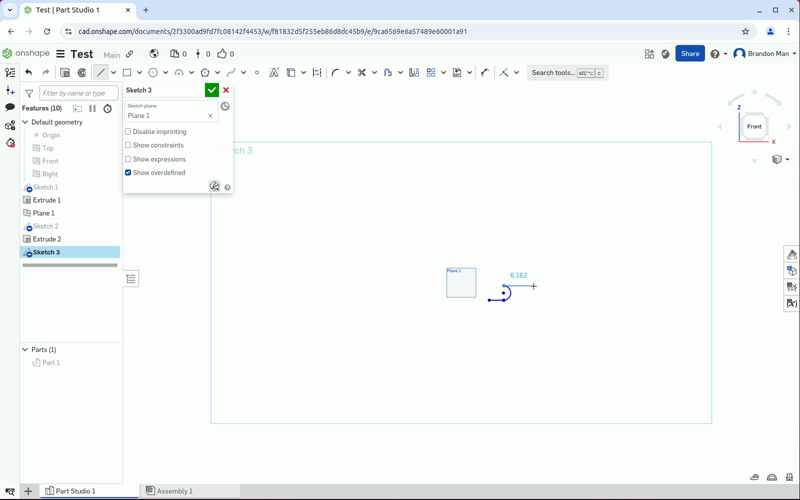
mouse_move(489, 285)
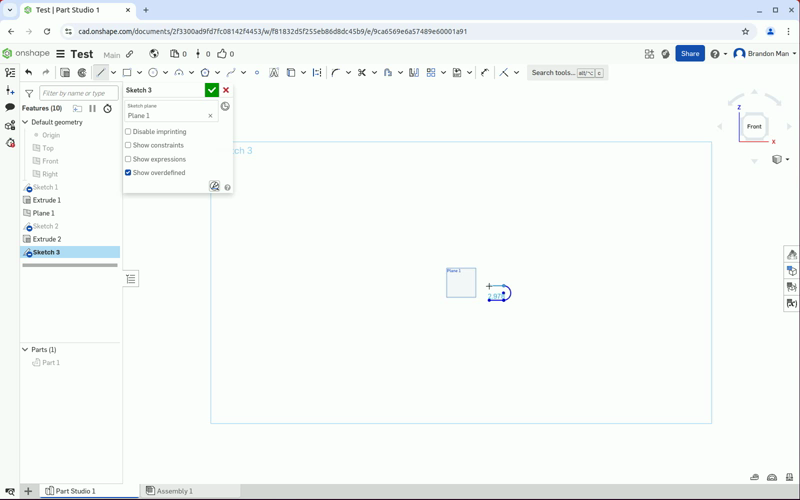
click(489, 285)
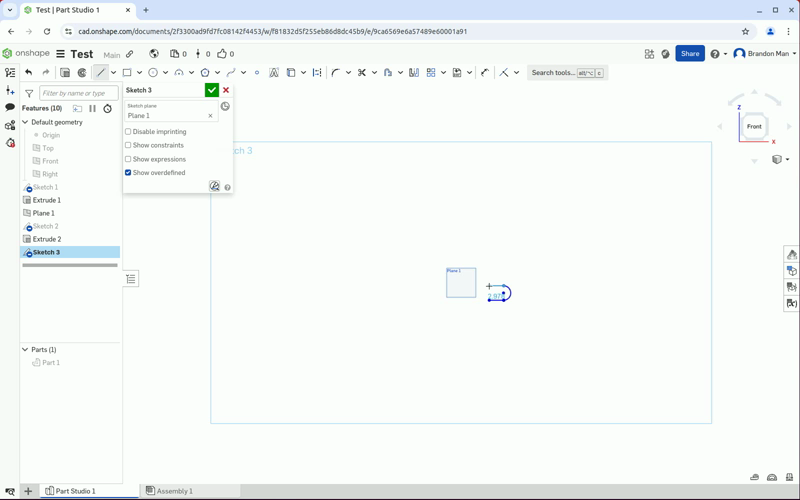
key_up(shift)
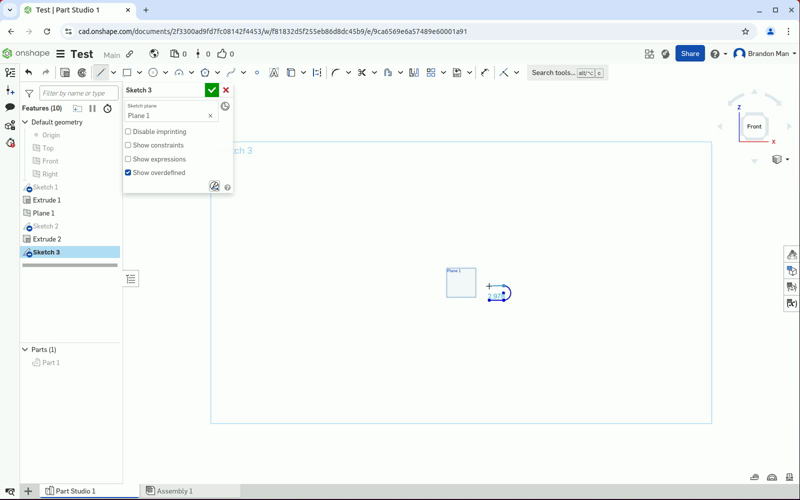
mouse_move(519, 285)
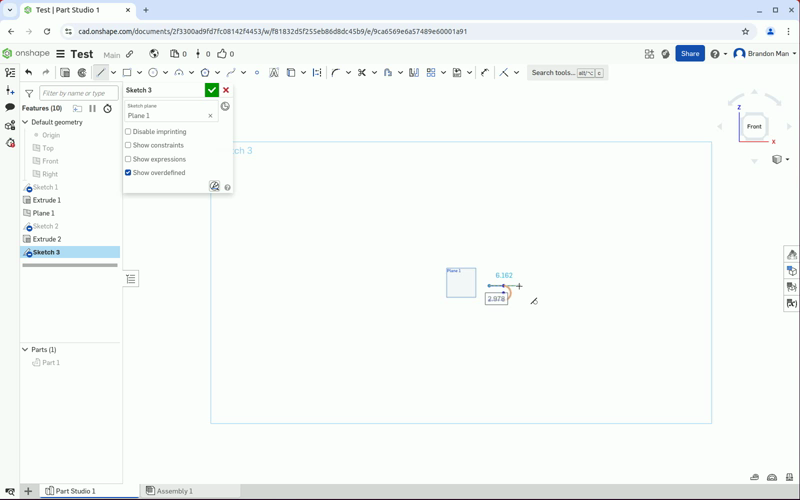
key_down(shift)
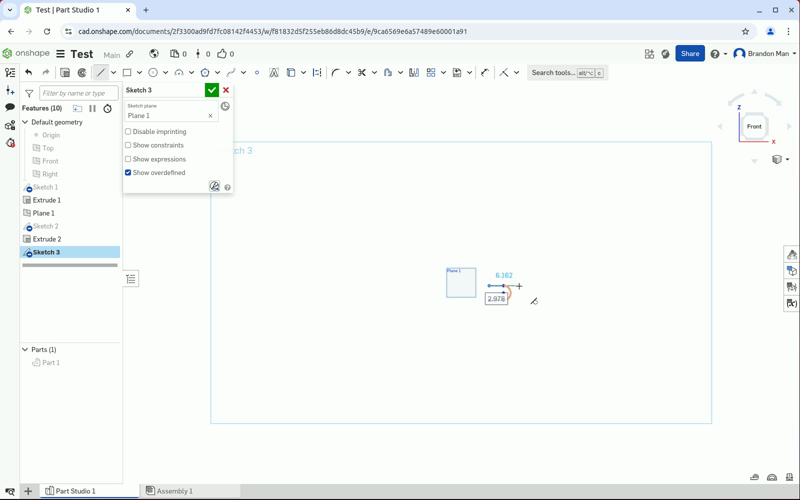
mouse_move(489, 300)
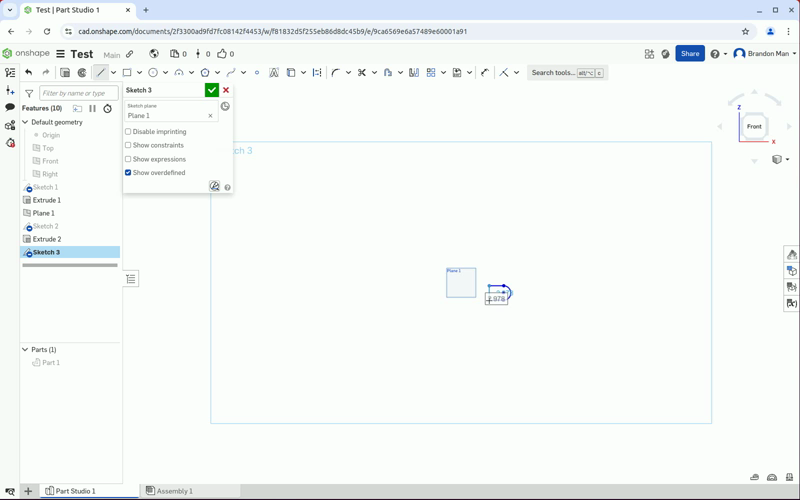
key_up(shift)
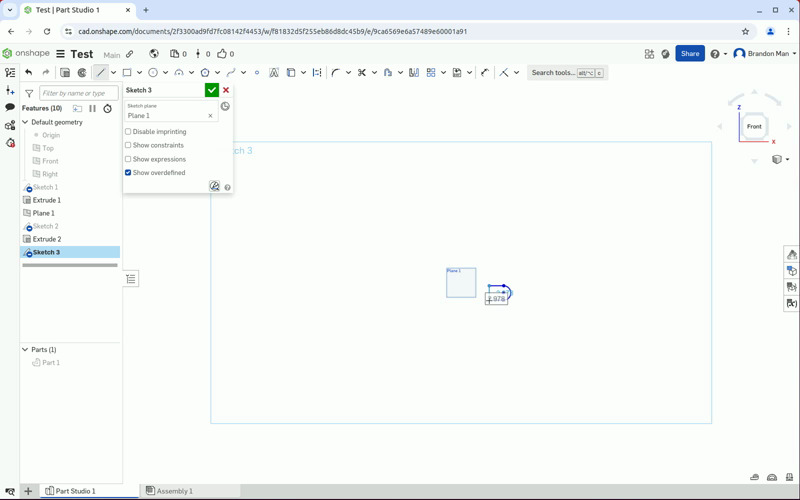
click(489, 300)
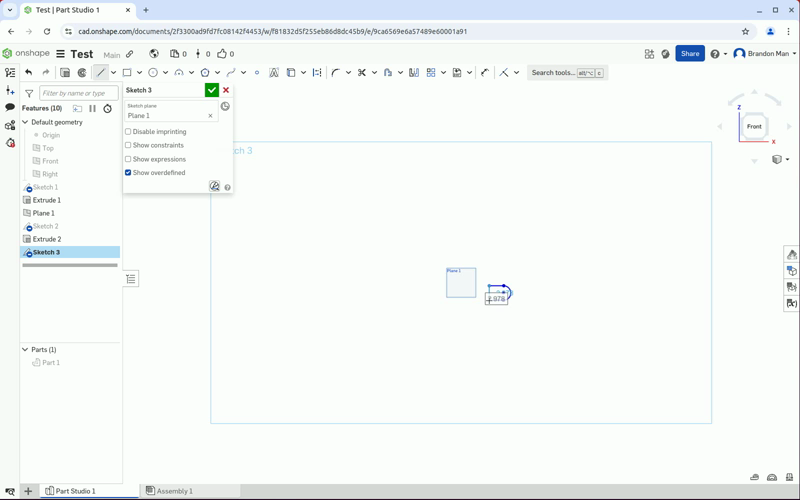
key(esc)
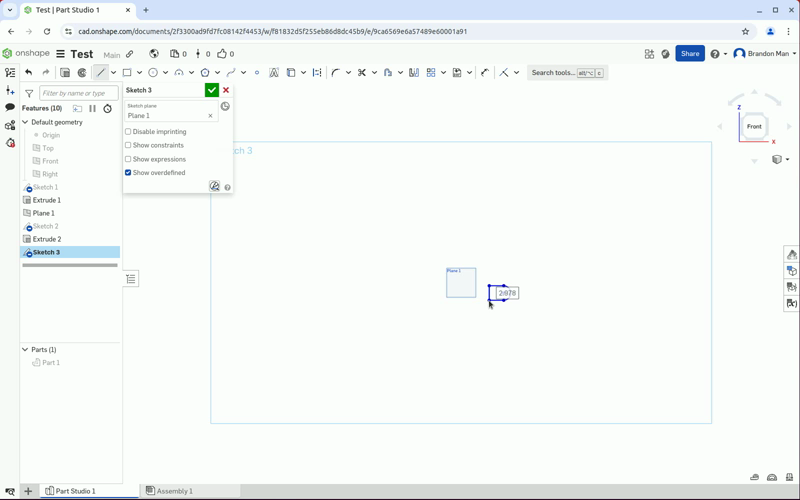
mouse_move(495, 293)
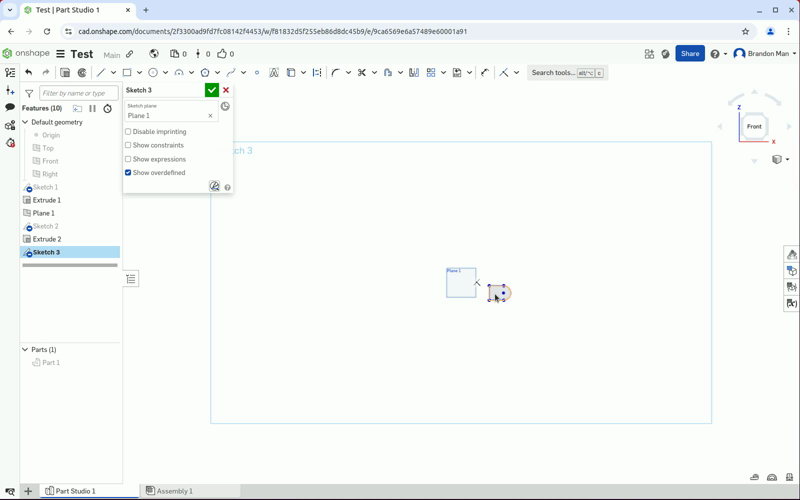
scroll(6)
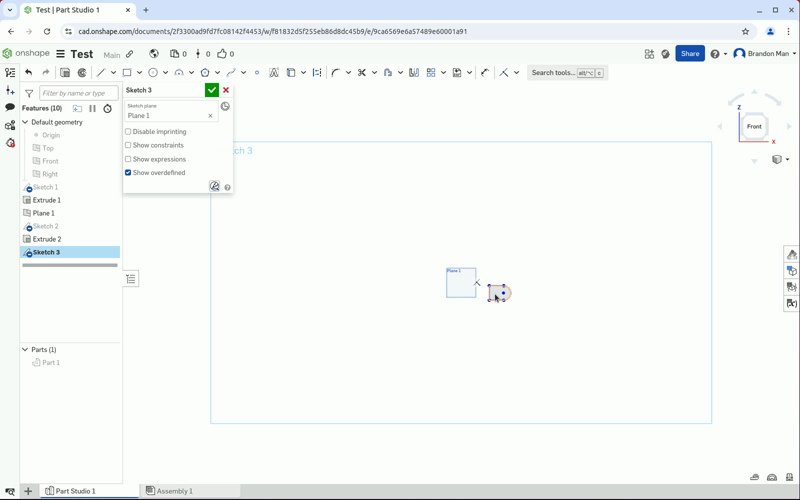
scroll(6)
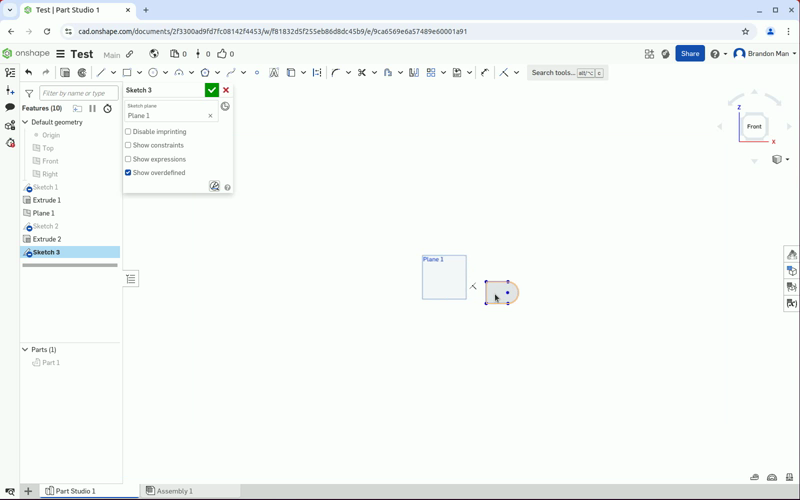
scroll(6)
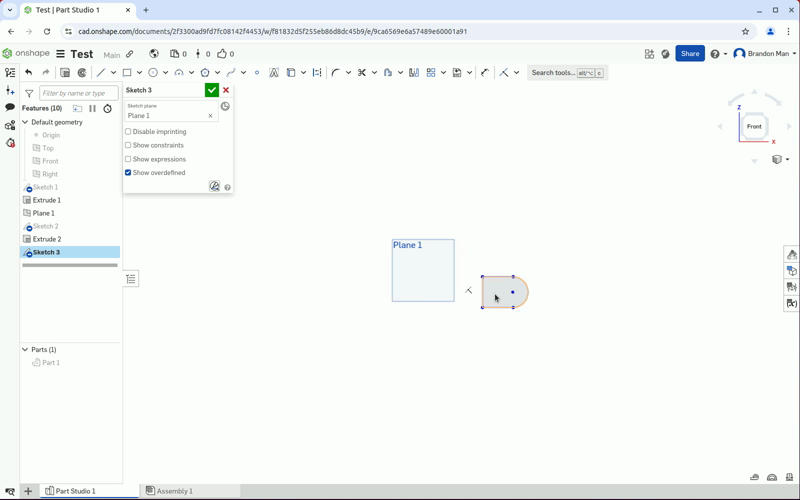
scroll(6)
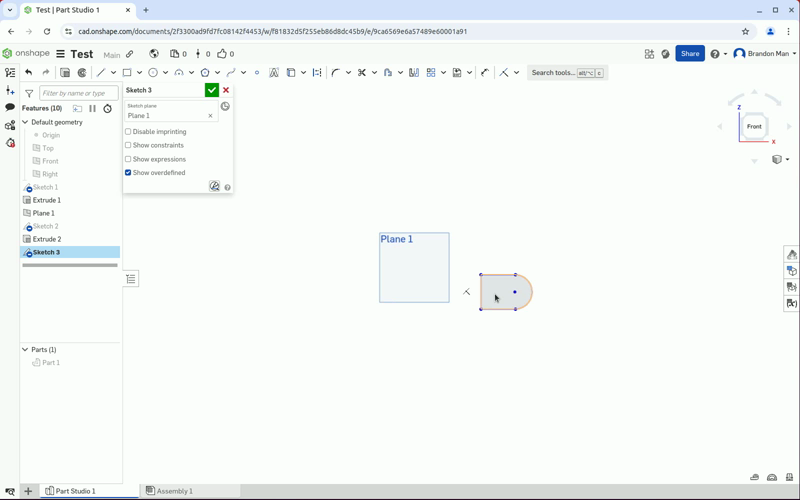
scroll(6)
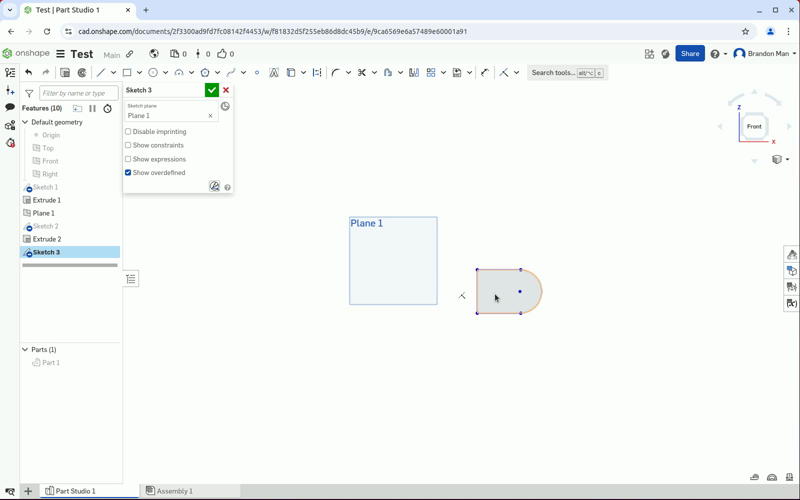
scroll(6)
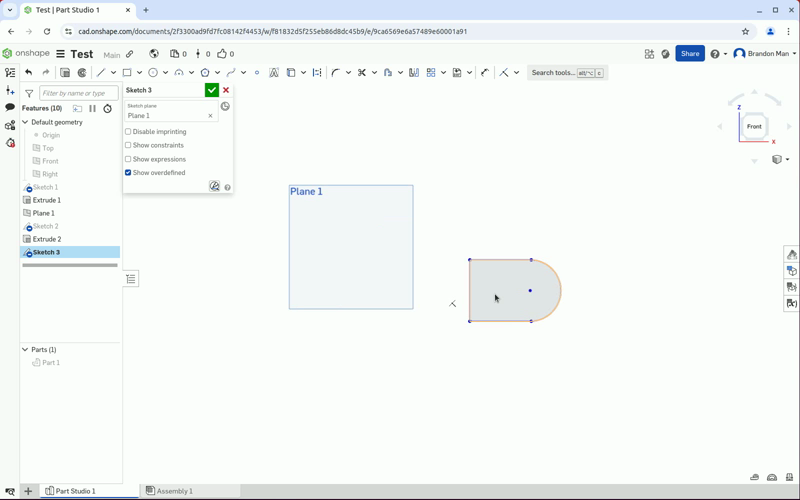
scroll(6)
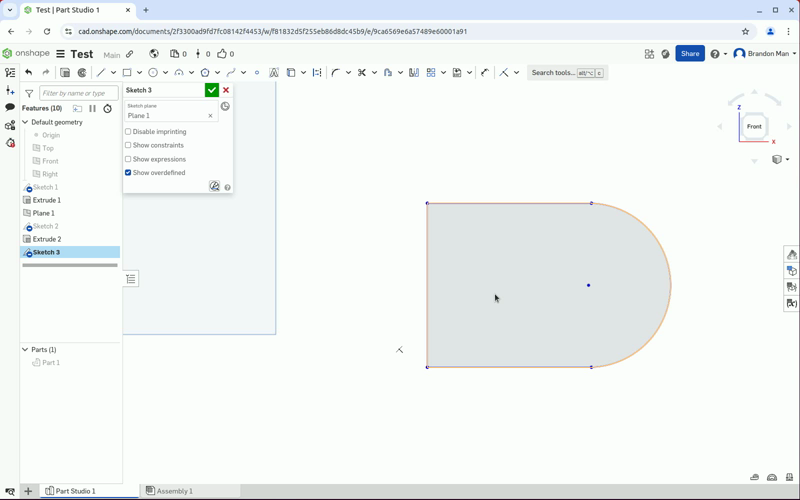
click(495, 293)
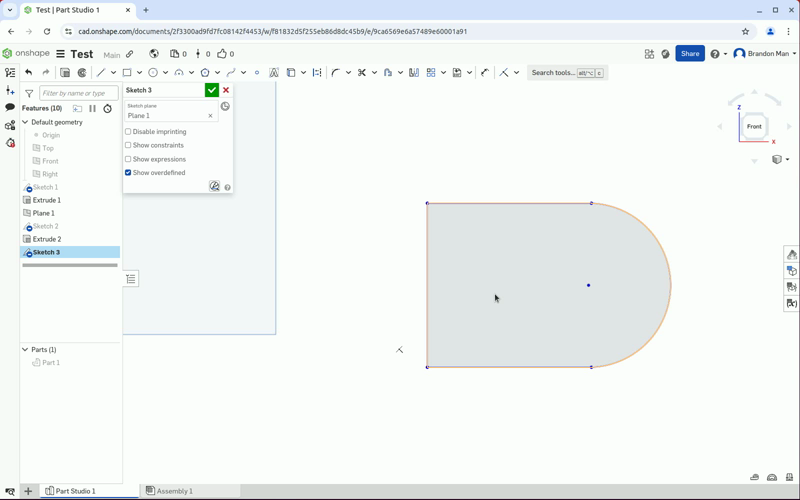
scroll(-6)
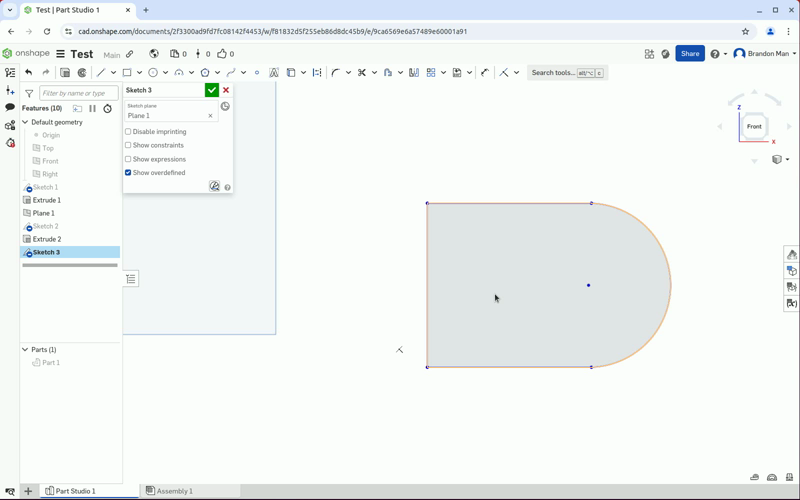
scroll(-6)
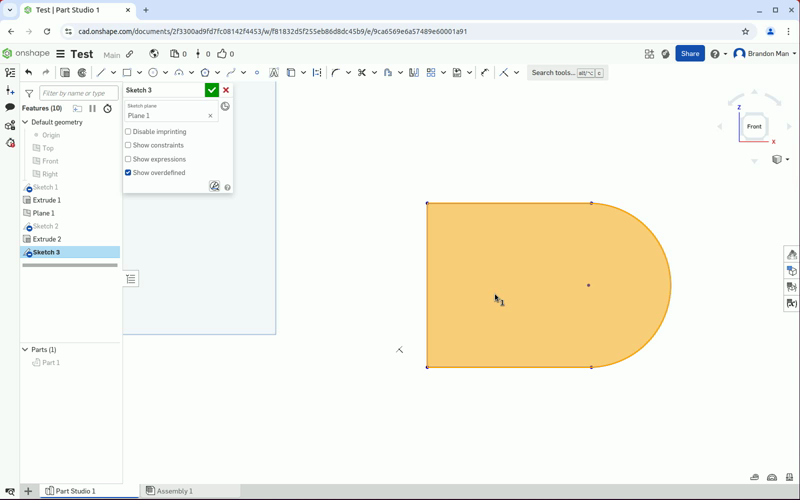
scroll(-6)
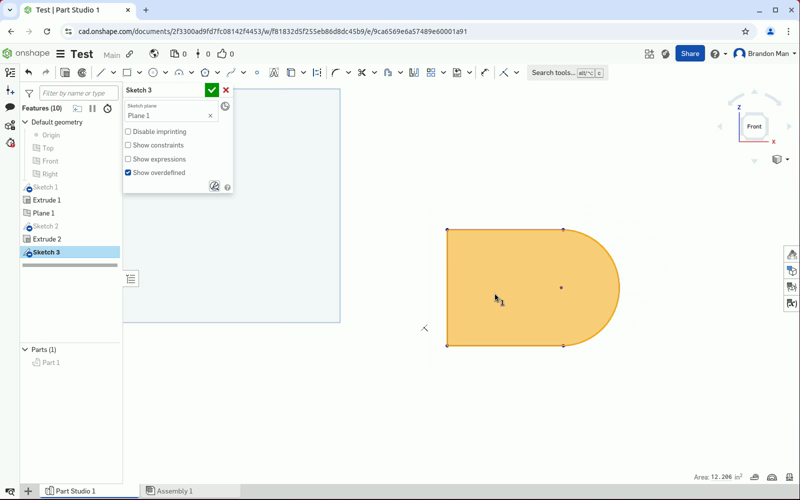
scroll(-6)
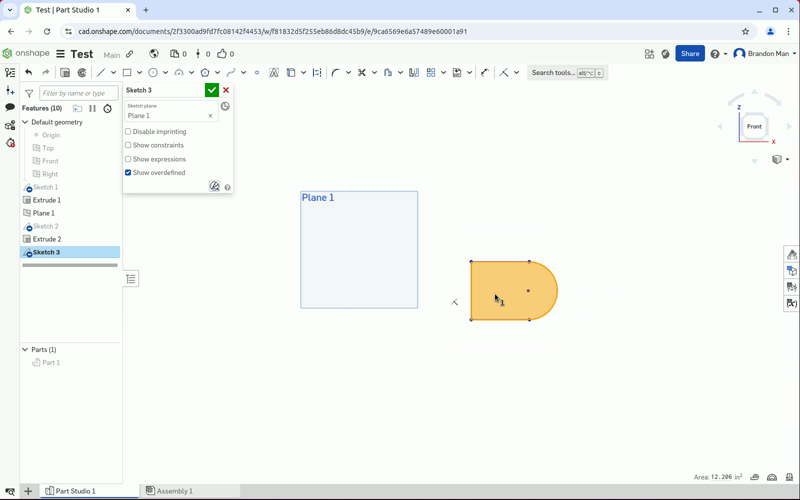
scroll(-6)
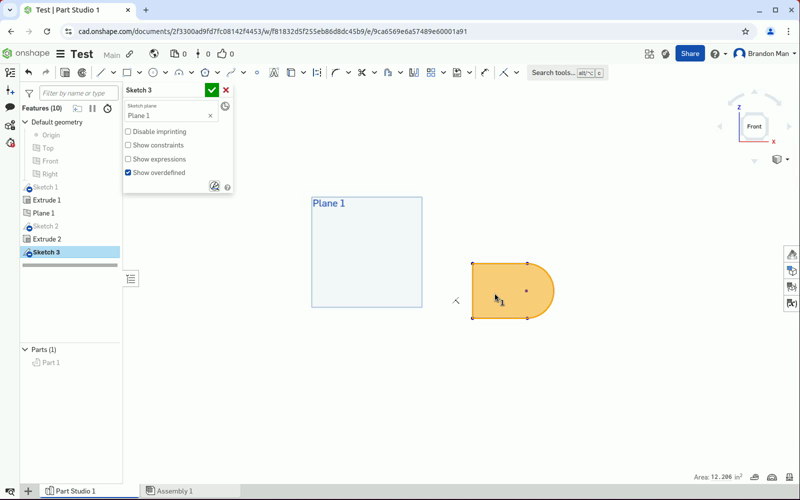
scroll(-6)
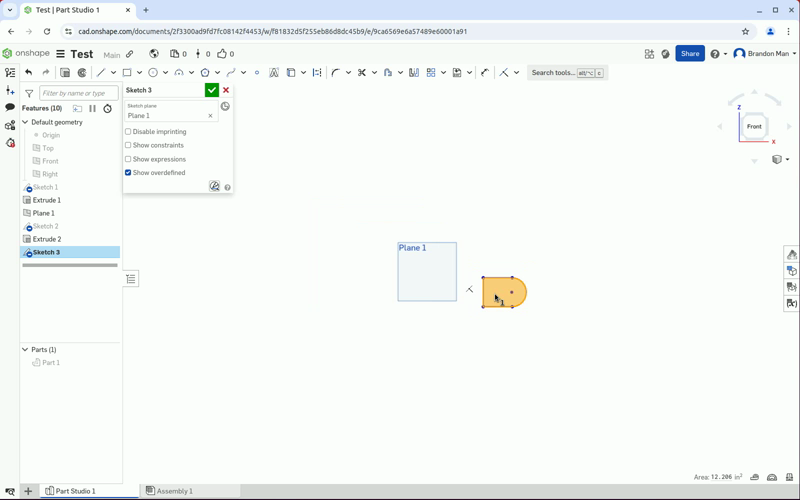
scroll(-6)
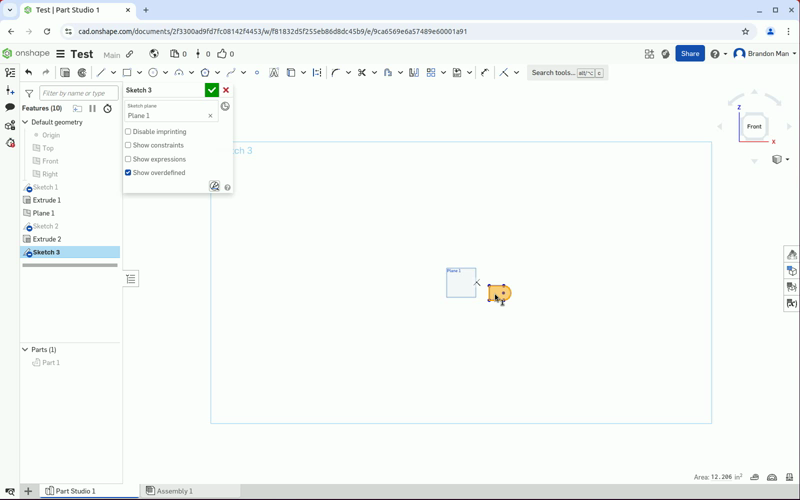
mouse_move(73, 352)
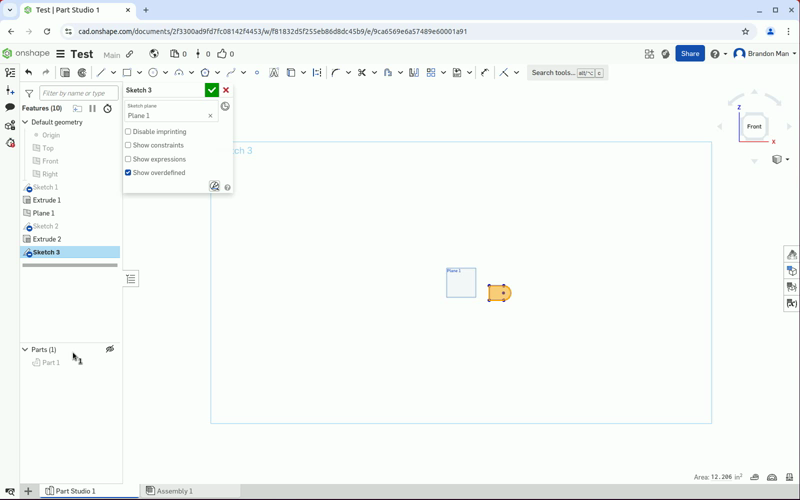
key(shift+y)
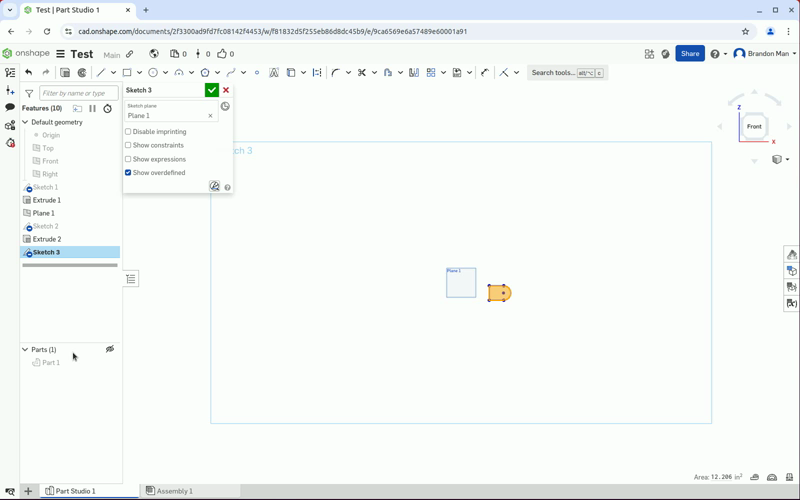
key(shift+e)
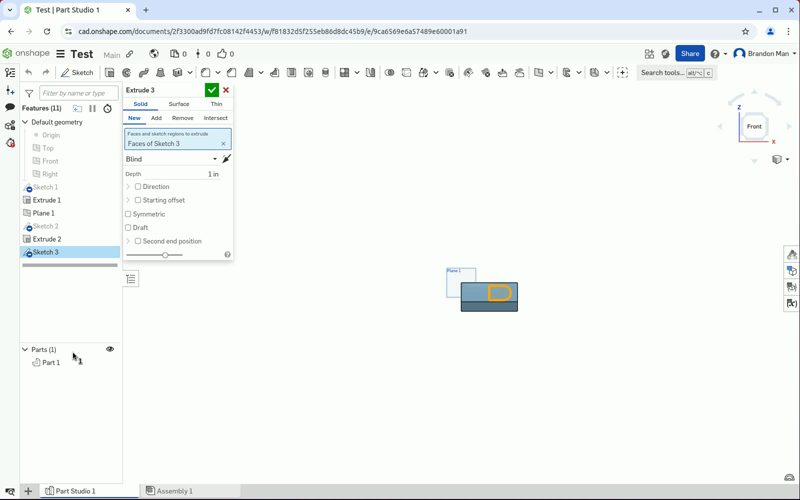
mouse_move(143, 106)
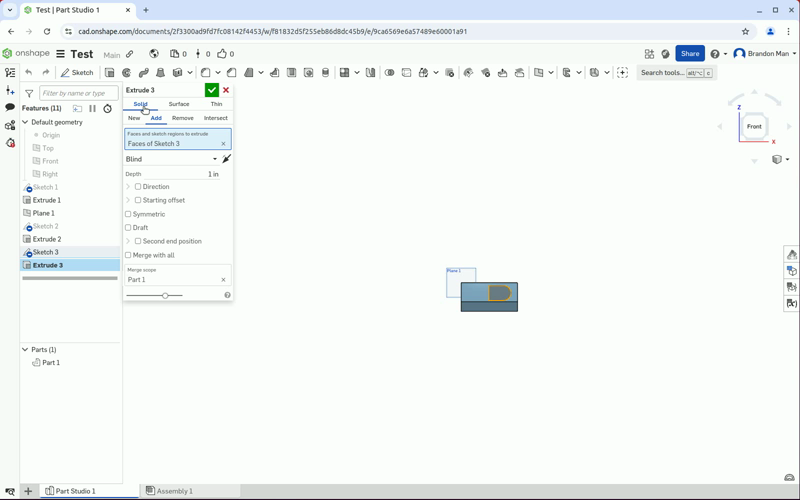
click(143, 106)
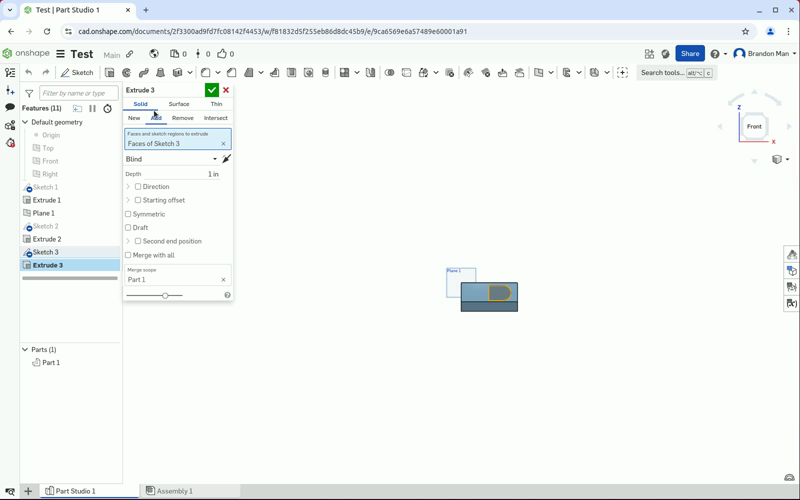
mouse_move(186, 120)
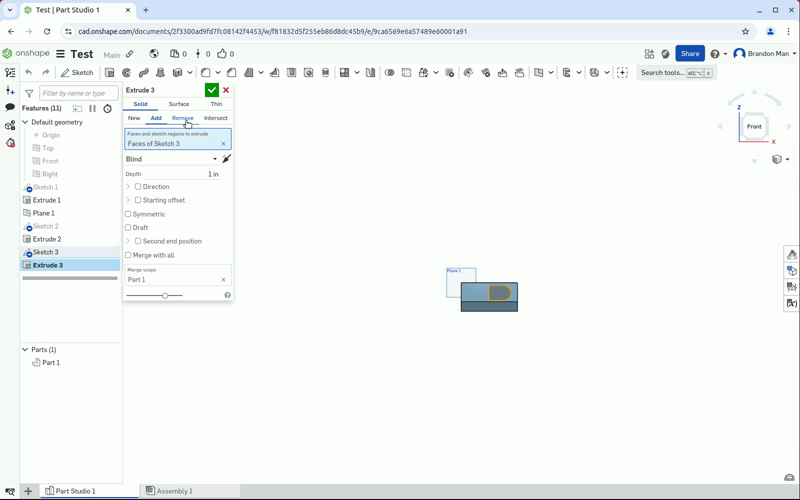
click(186, 120)
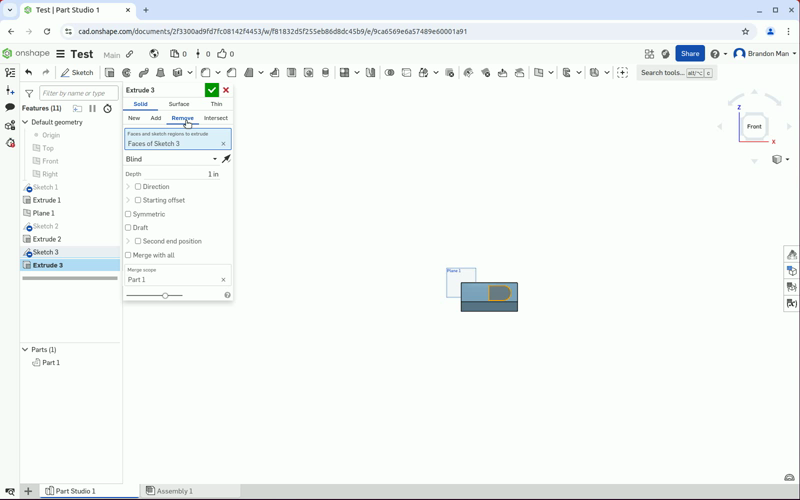
key(tab, 4)
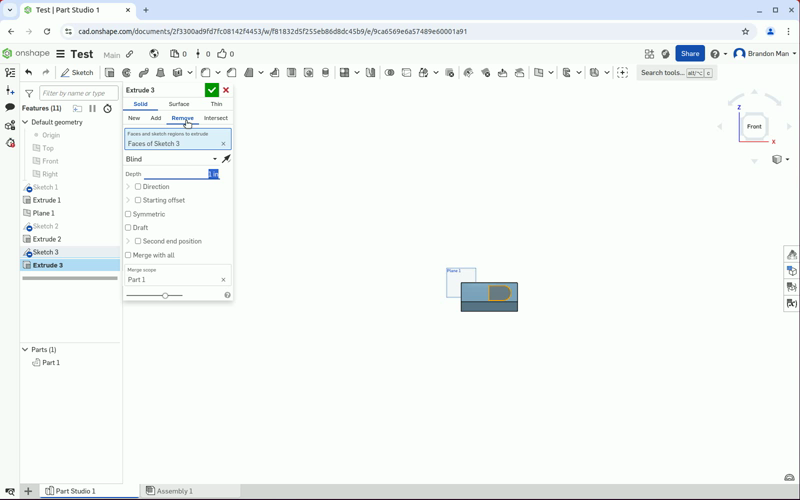
text(0.963)
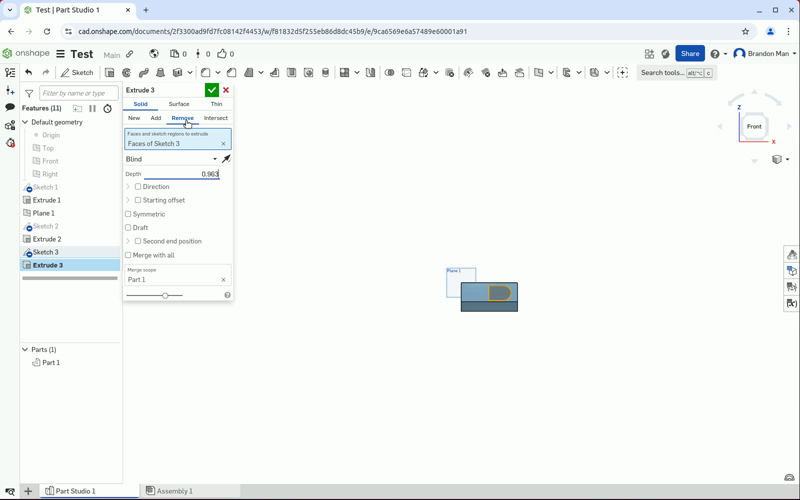
key(tab, 6)
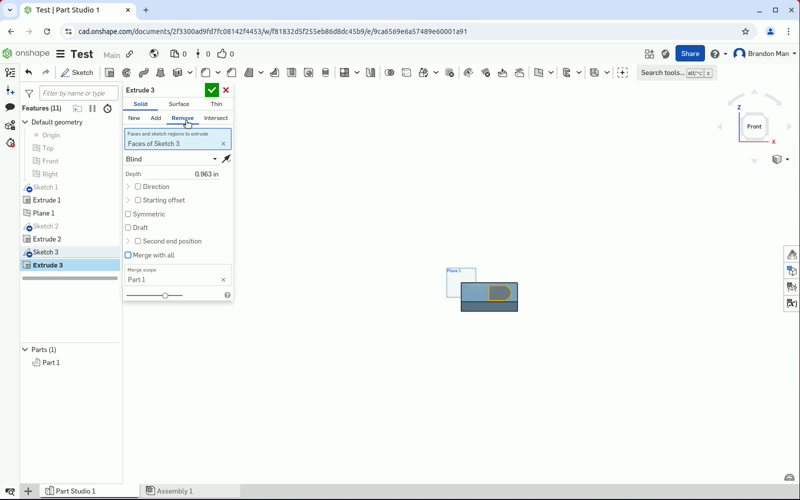
key(space)
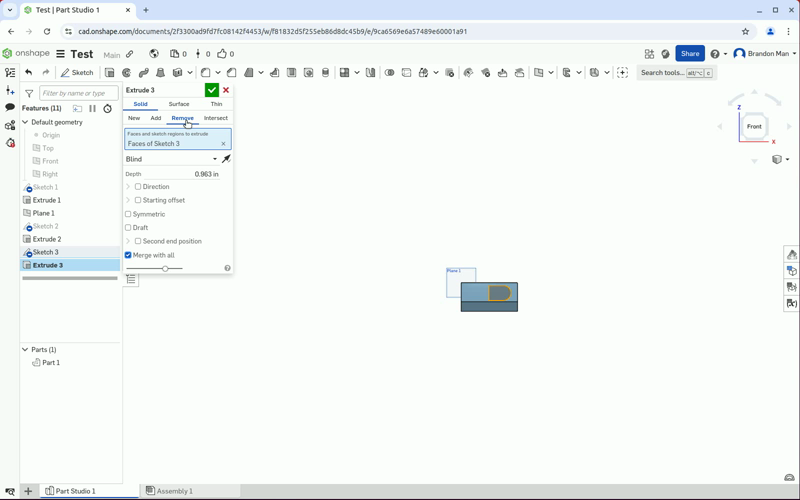
key(enter)
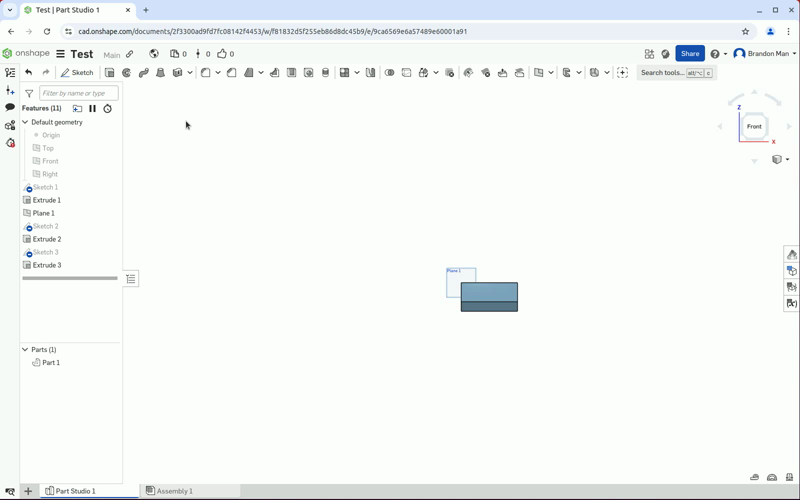
key(shift+h)
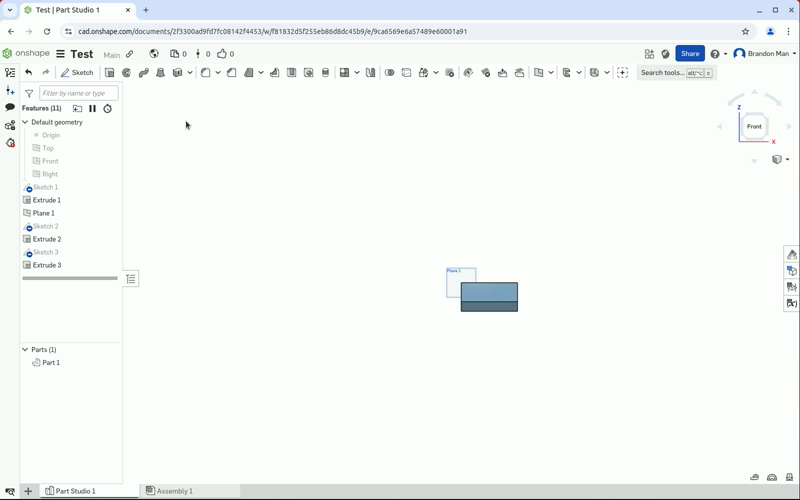
key(shift+h)
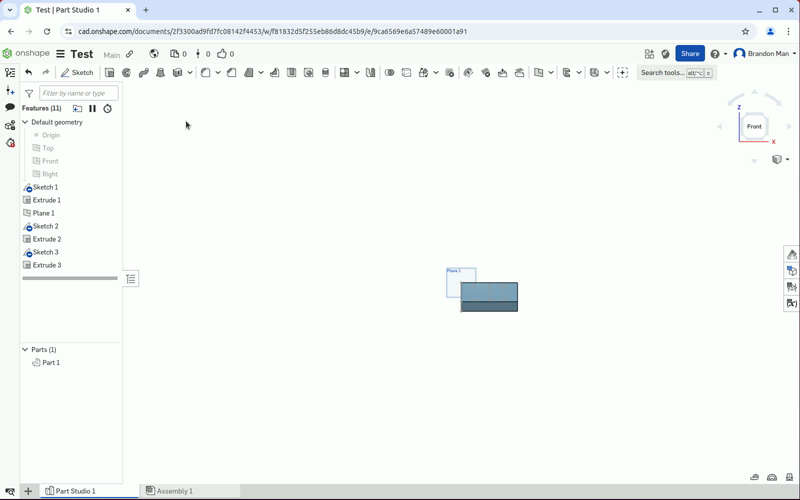
key(shift+7)
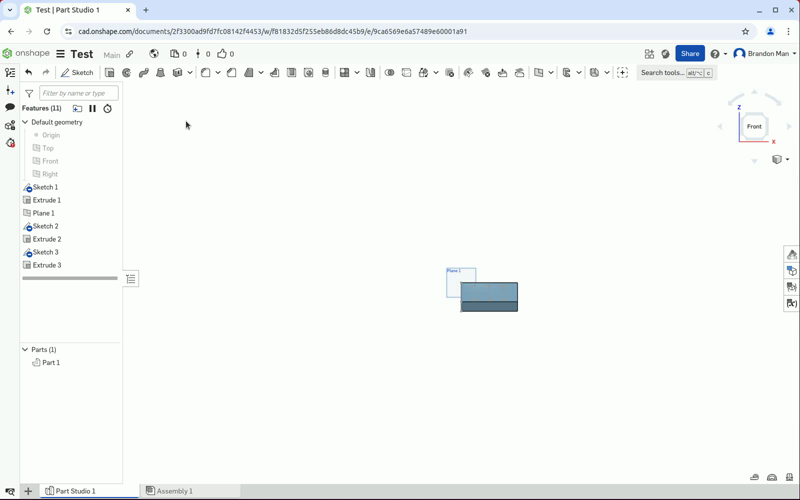
key(left, 2)
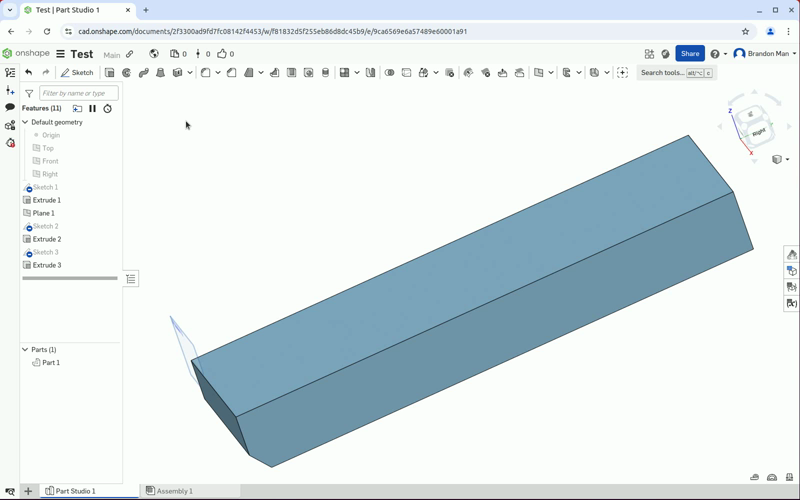
key(down, 2)
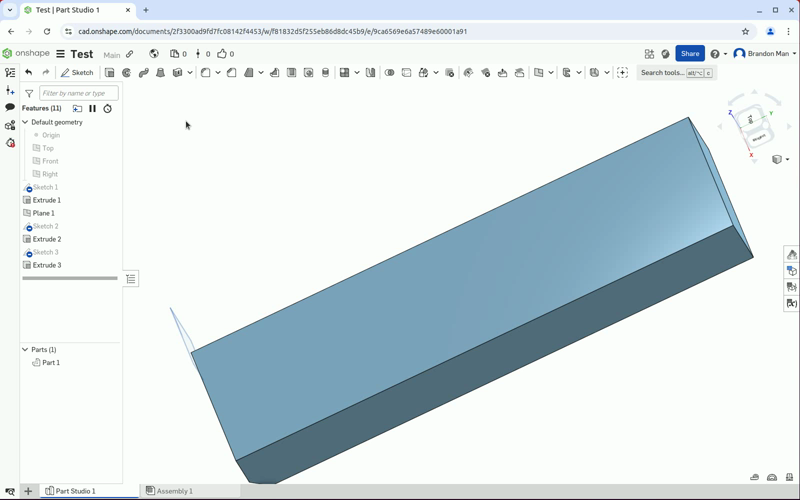
key(up, 2)
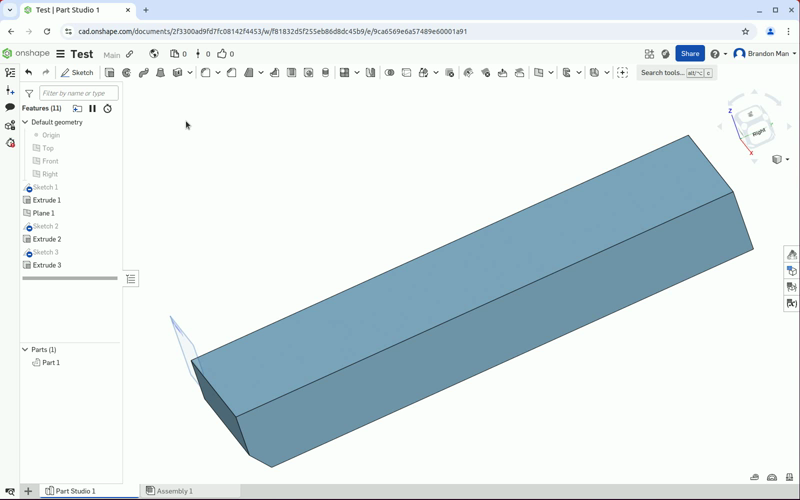
key(right, 2)
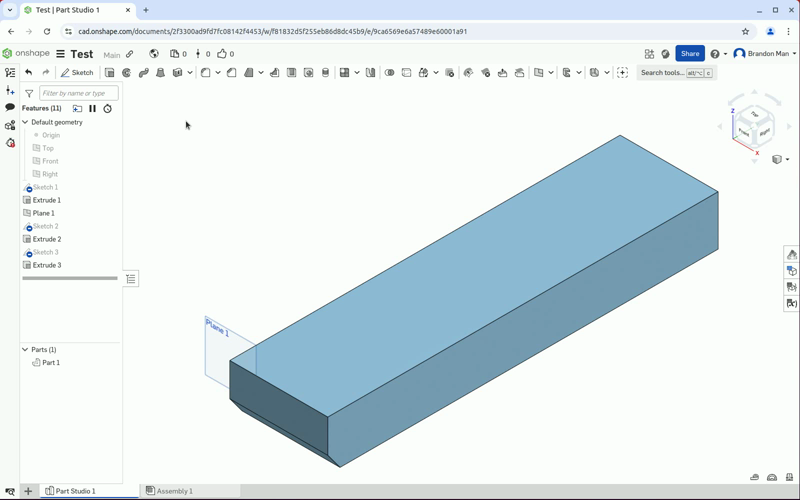
mouse_move(73, 189)
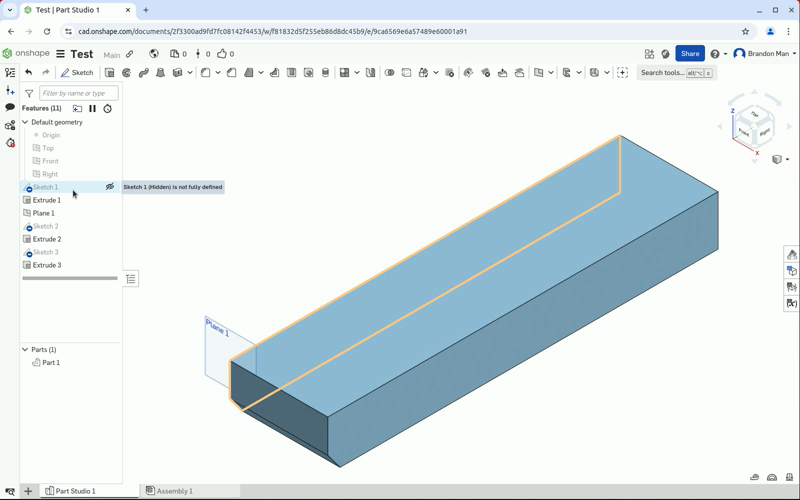
click(73, 189)